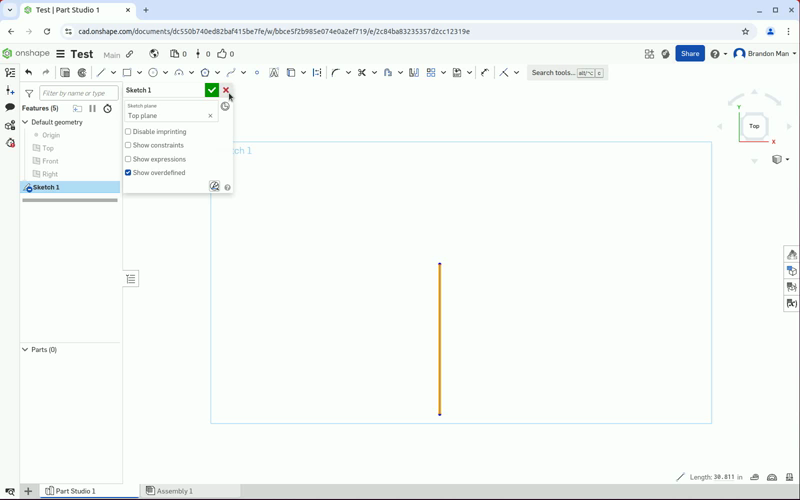
key(shift+h)
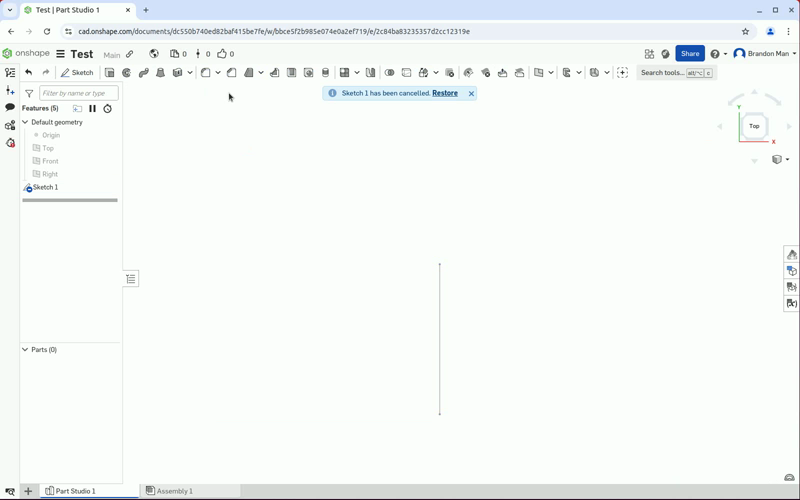
key(shift+s)
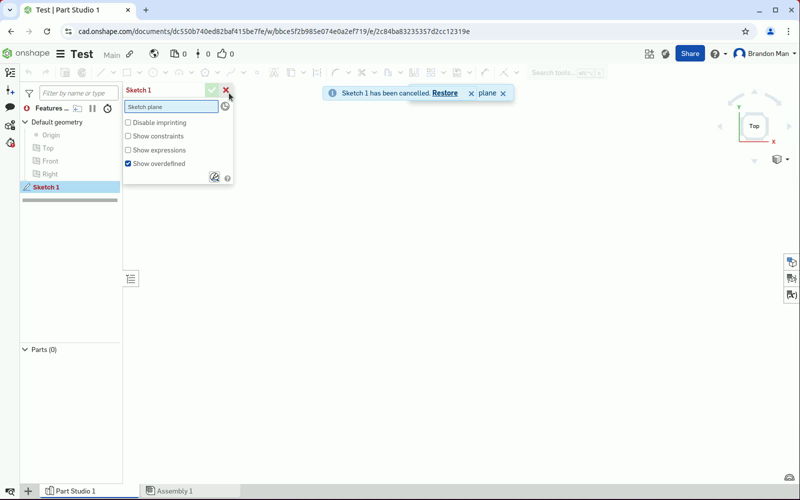
mouse_move(73, 150)
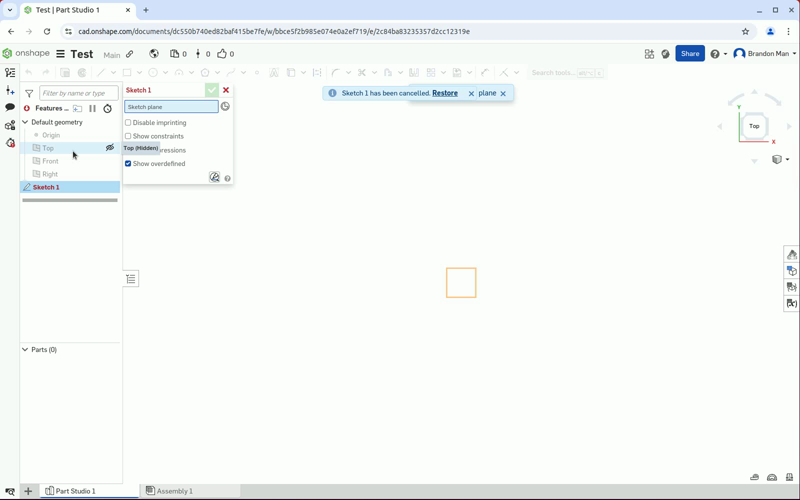
click(73, 150)
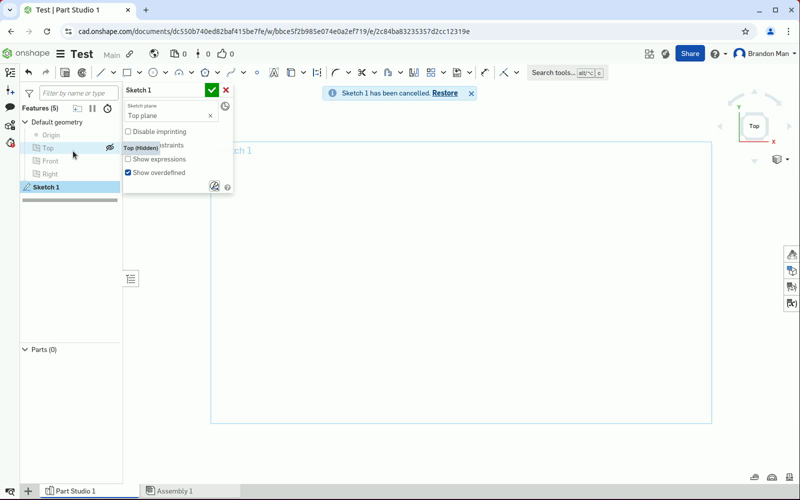
mouse_move(73, 352)
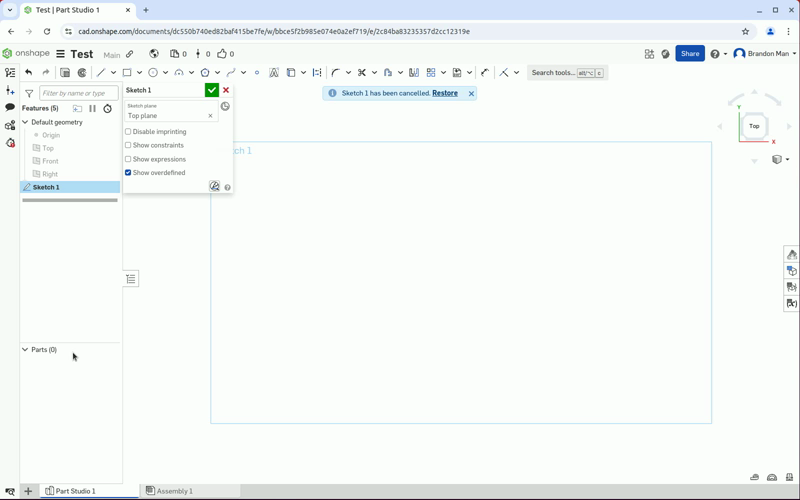
key(y)
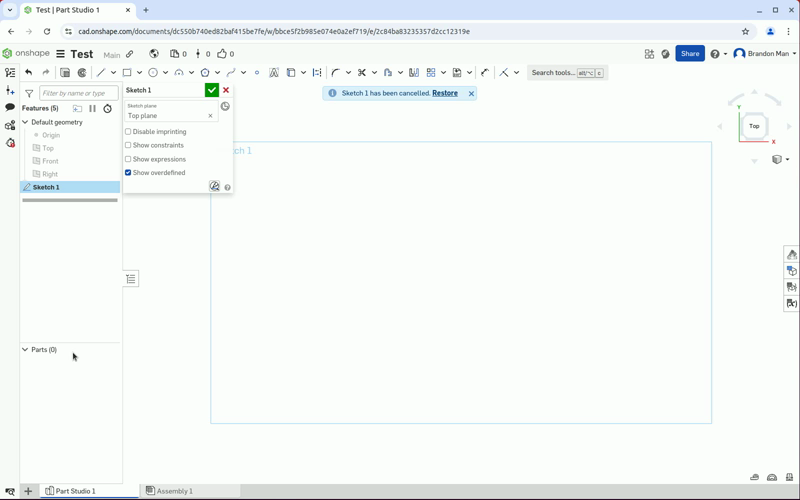
key(c)
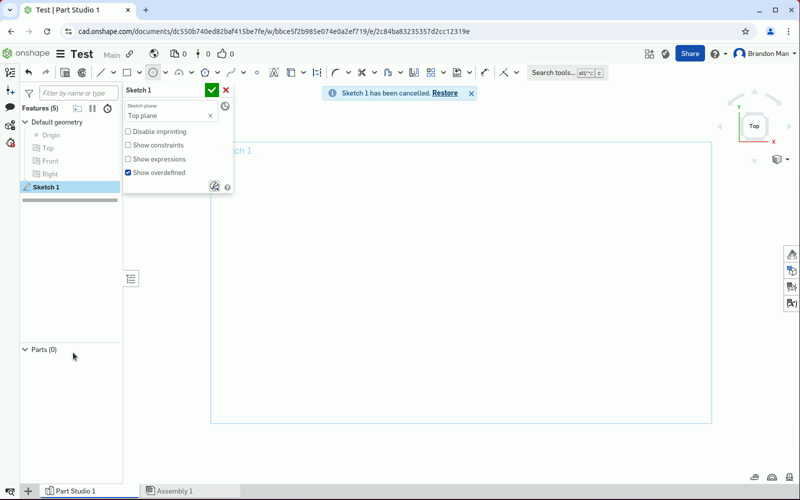
key_down(shift)
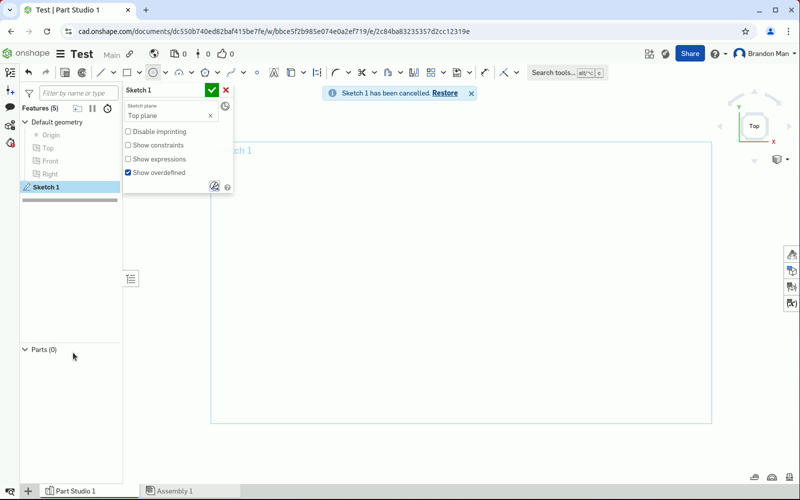
mouse_move(461, 282)
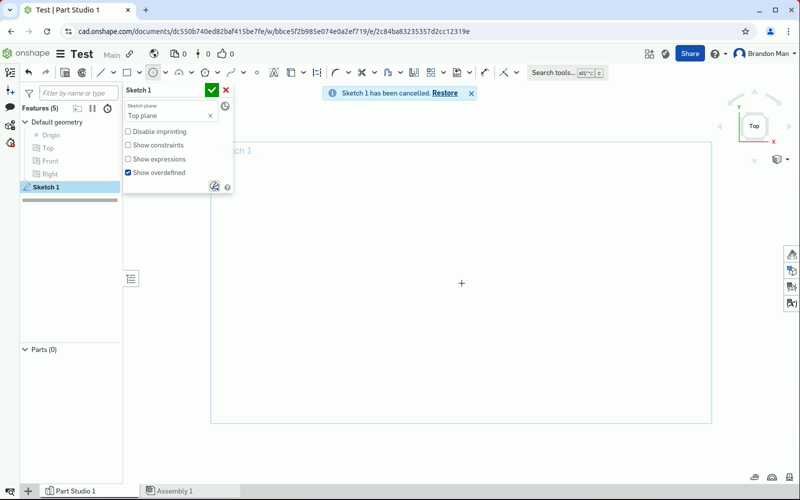
click(461, 282)
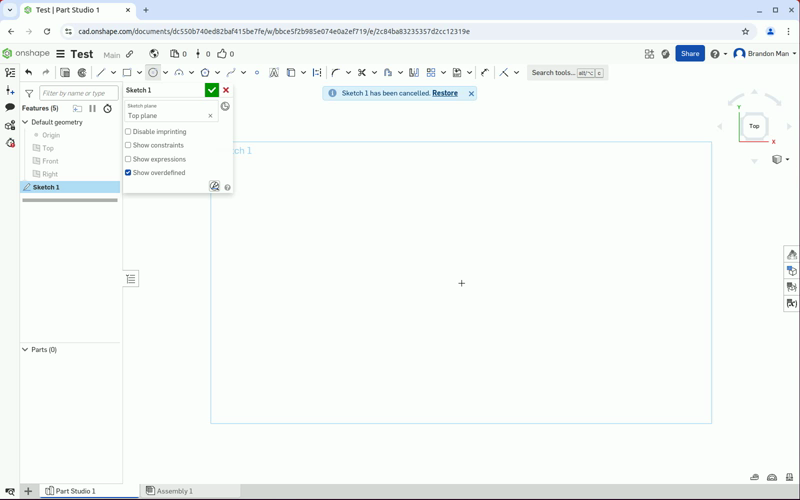
key_up(shift)
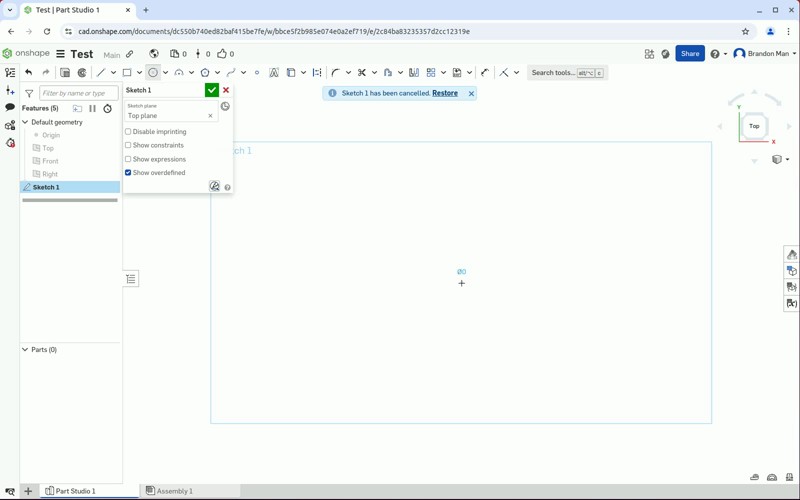
mouse_move(497, 282)
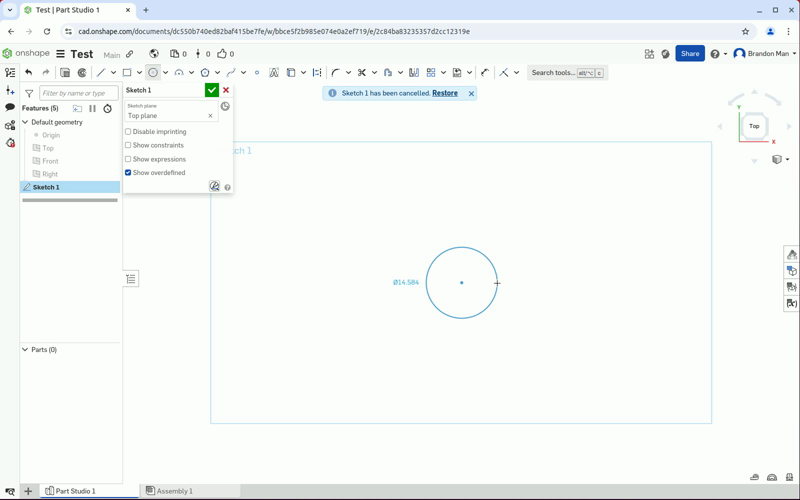
click(497, 282)
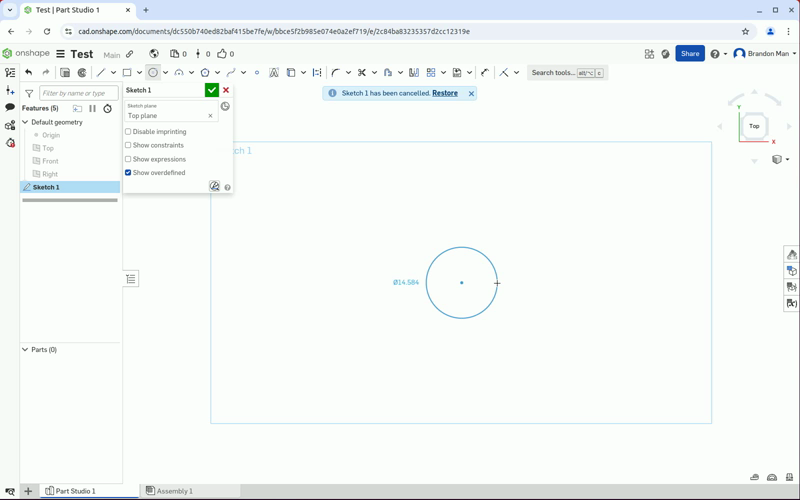
key(esc)
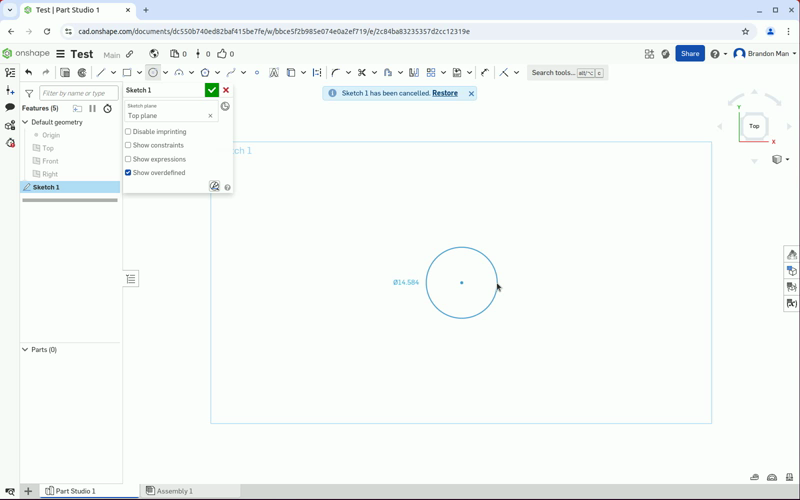
key(c)
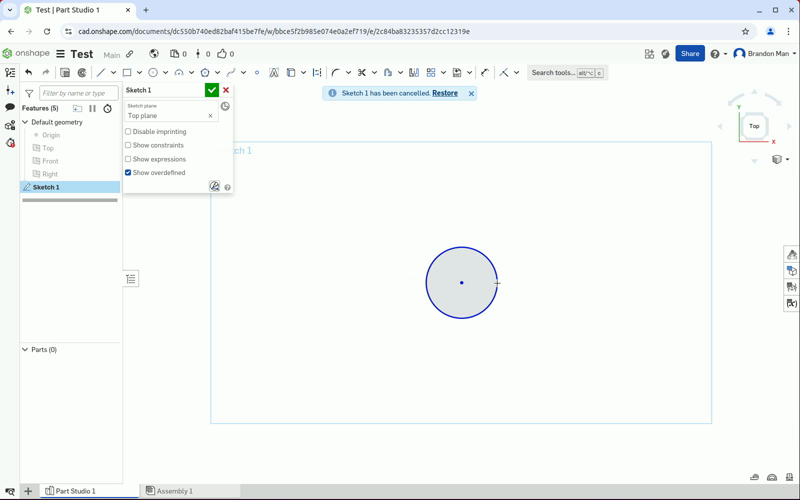
key_down(shift)
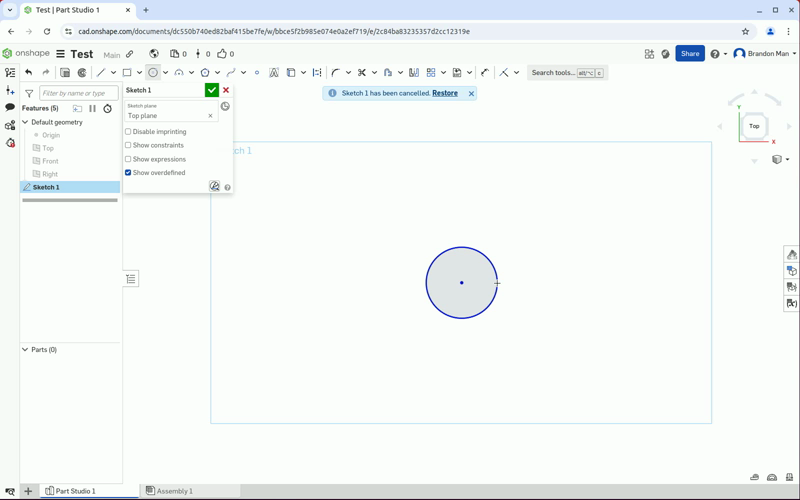
mouse_move(461, 282)
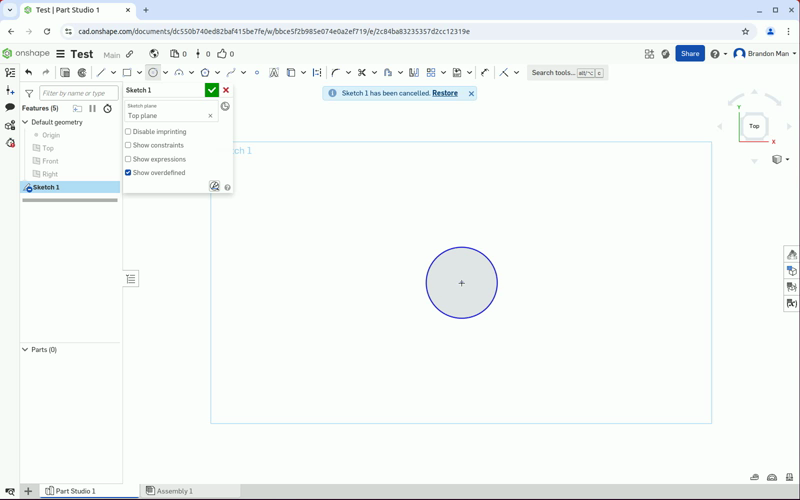
click(461, 282)
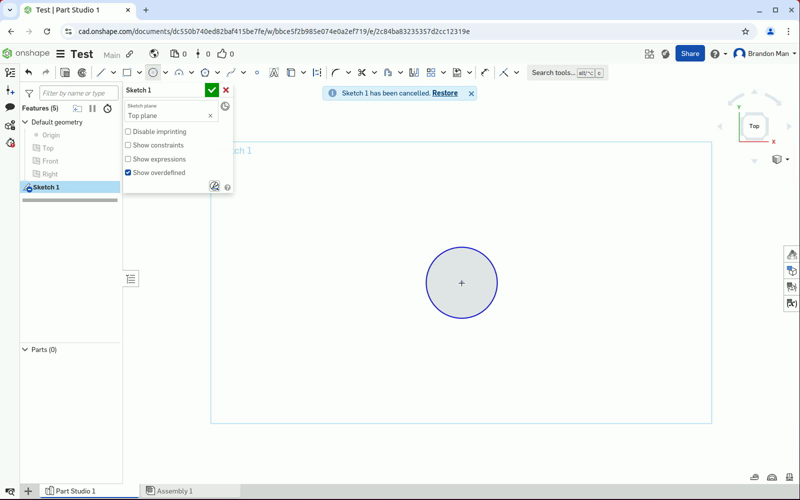
key_up(shift)
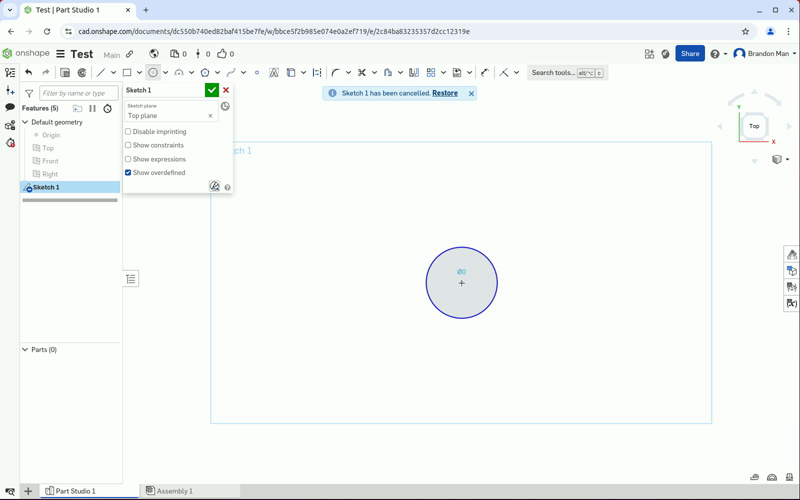
mouse_move(487, 282)
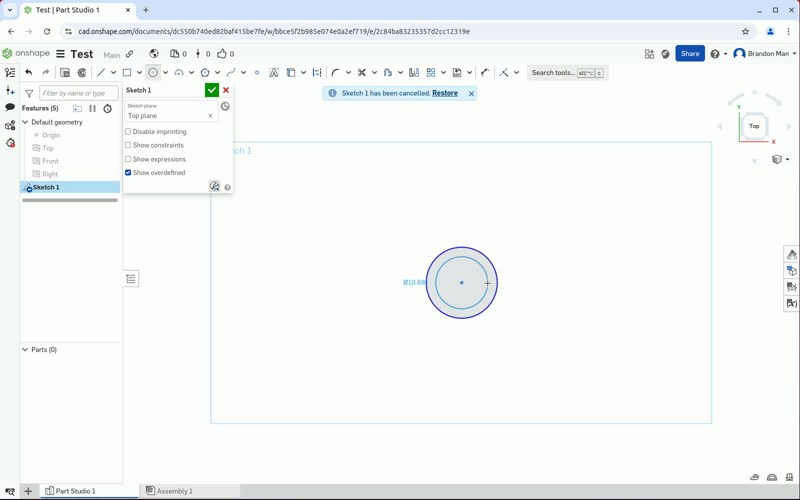
click(487, 282)
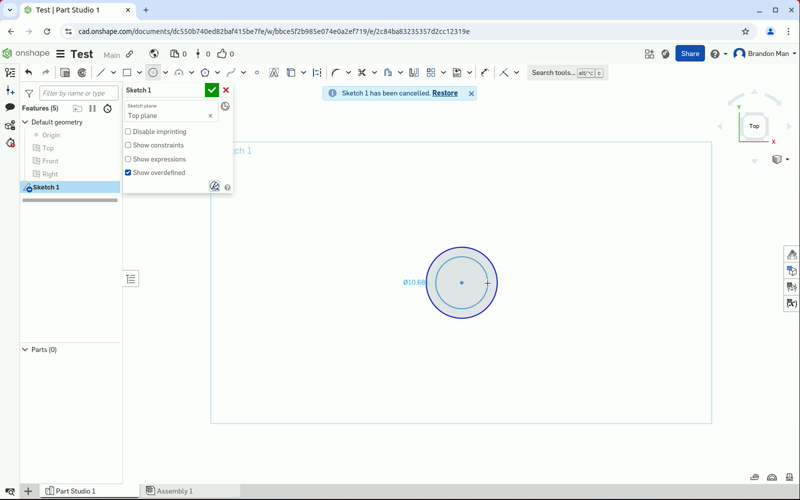
key(esc)
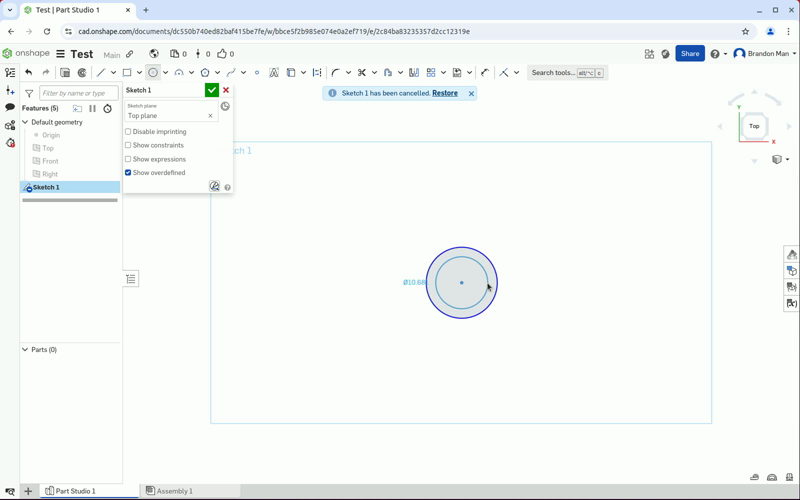
mouse_move(446, 312)
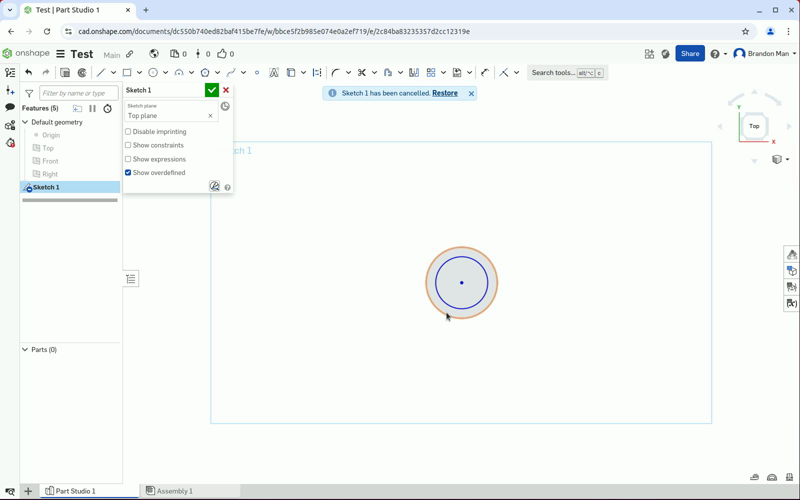
click(446, 312)
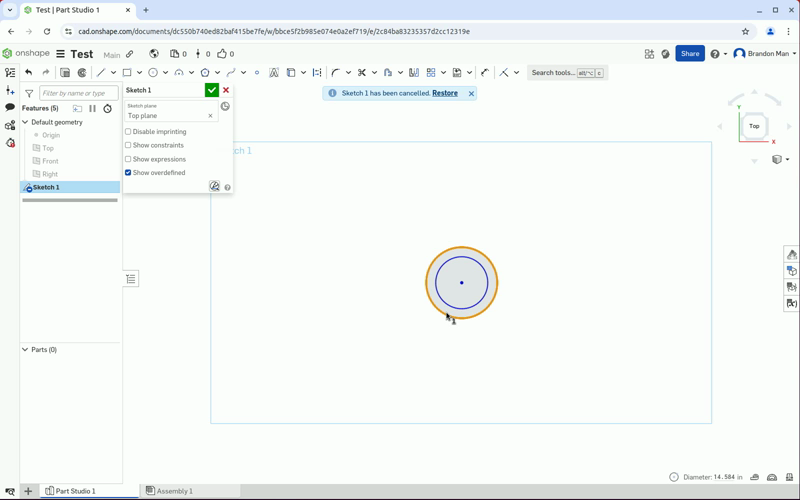
mouse_move(73, 352)
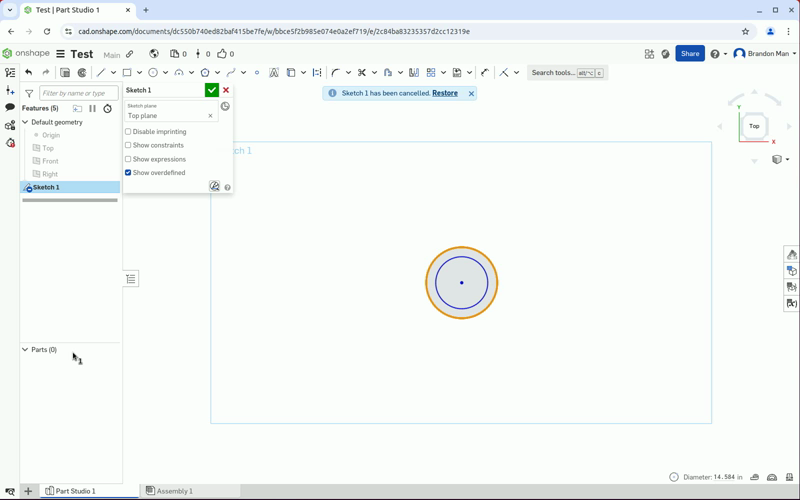
key(shift+y)
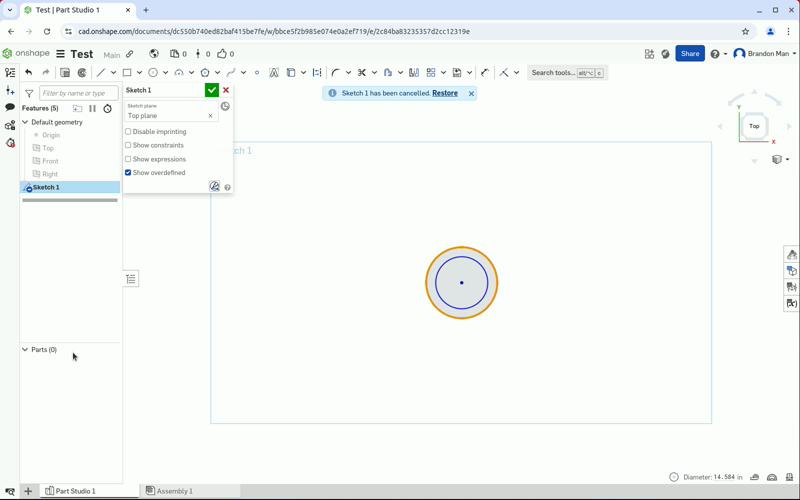
key(shift+e)
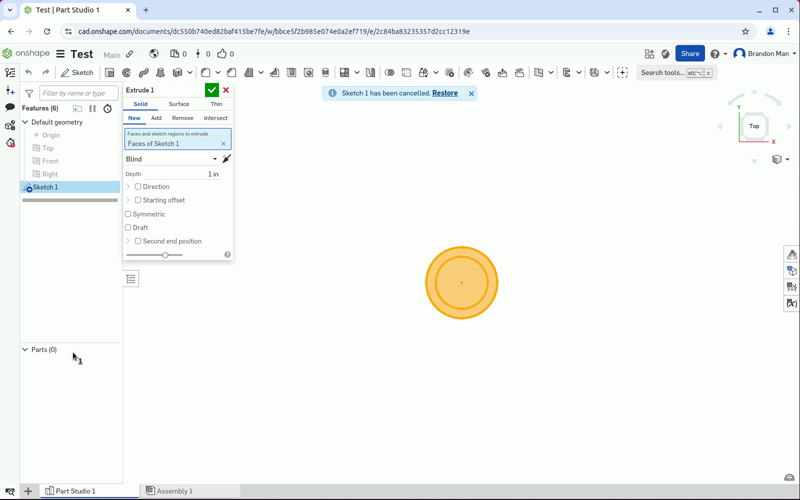
mouse_move(143, 106)
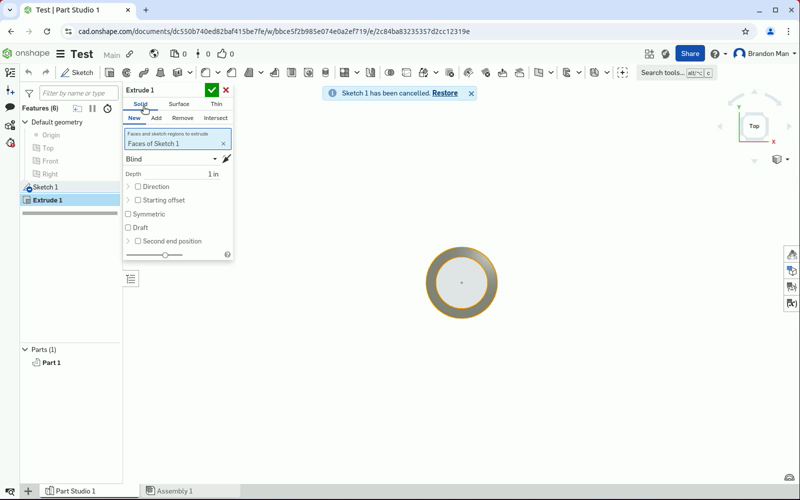
click(143, 106)
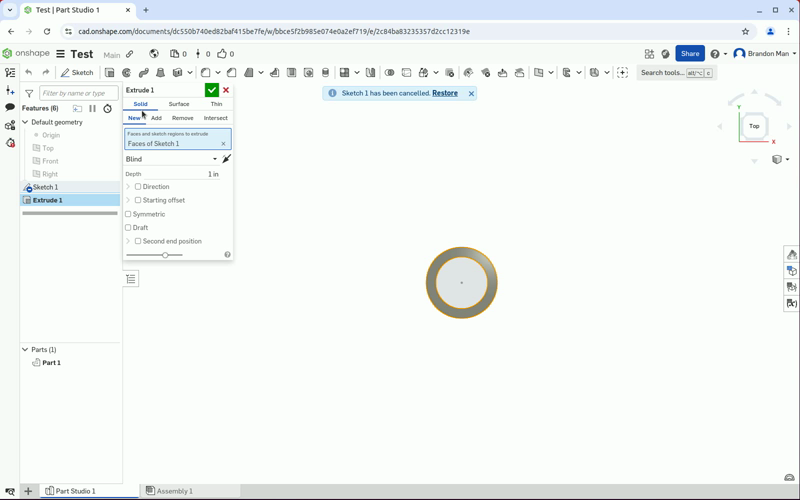
mouse_move(137, 120)
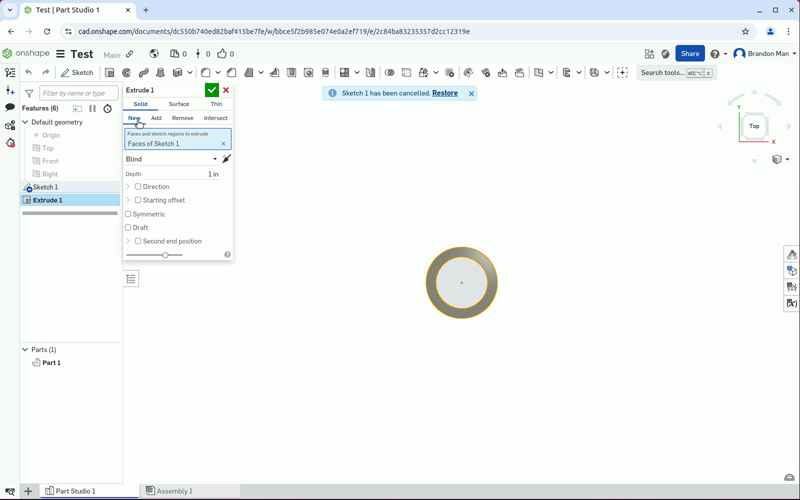
click(137, 120)
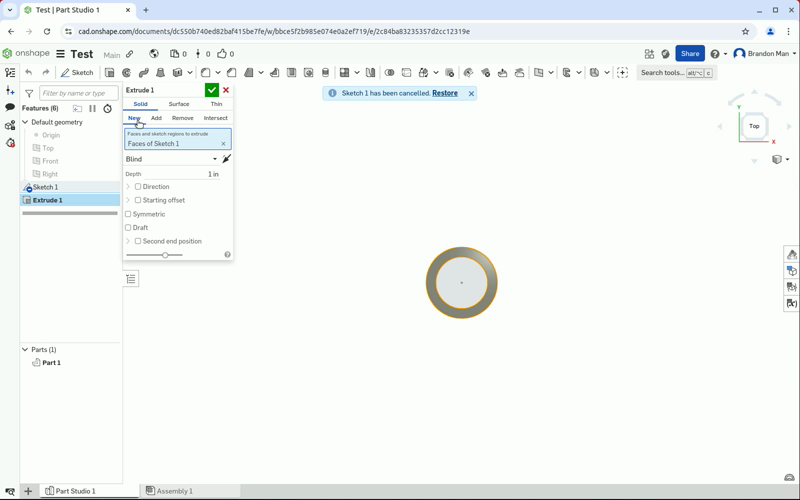
key(tab, 4)
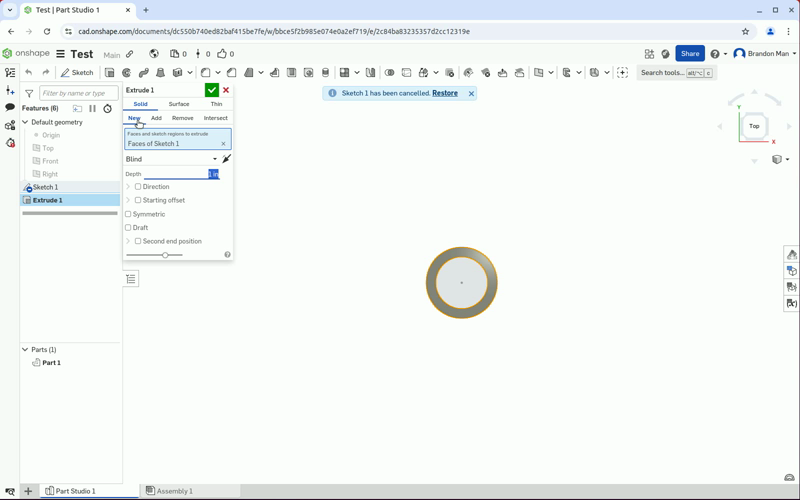
text(4.092)
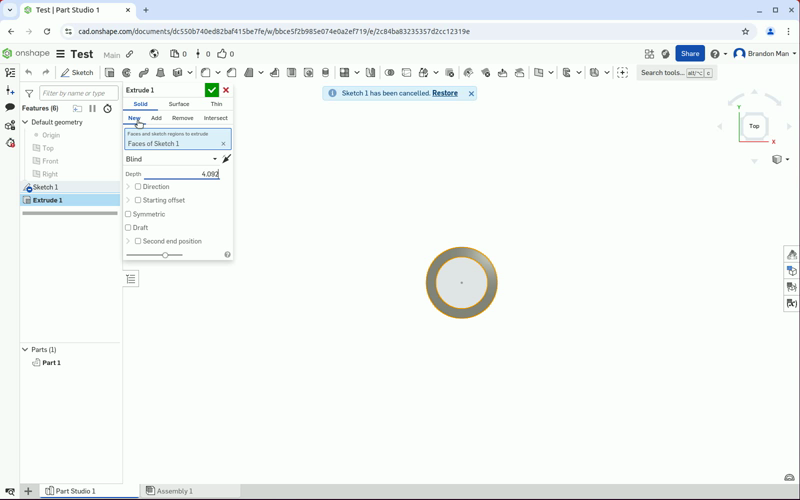
key(enter)
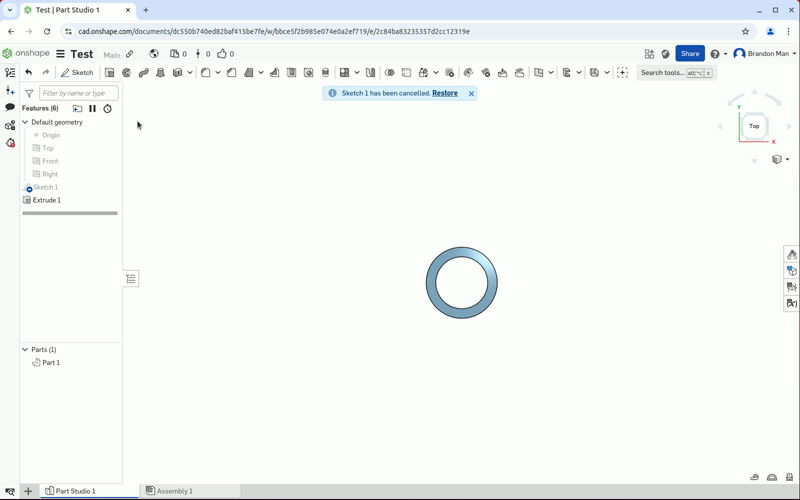
key(shift+h)
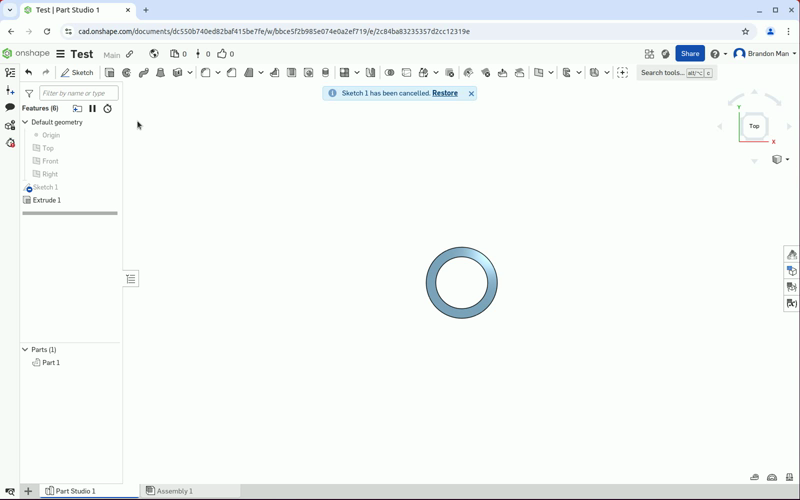
key(shift+h)
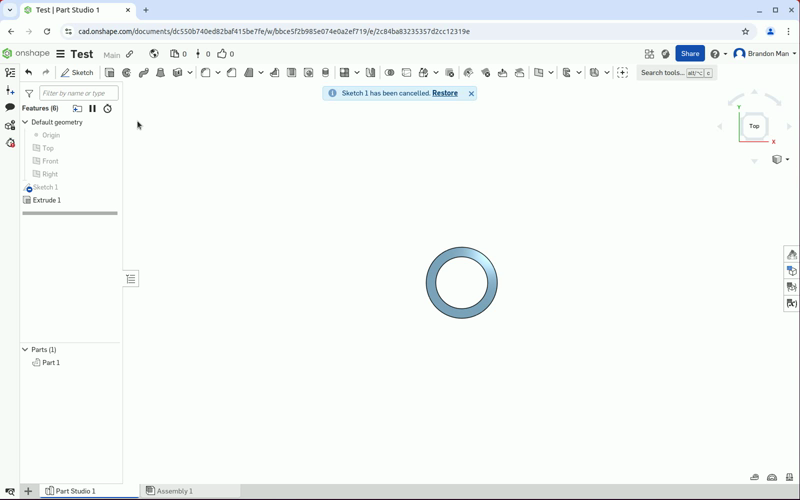
mouse_move(73, 189)
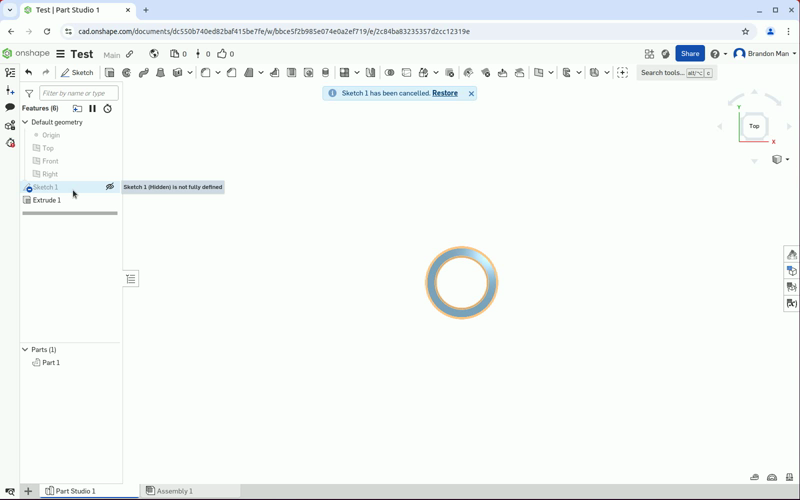
click(73, 189)
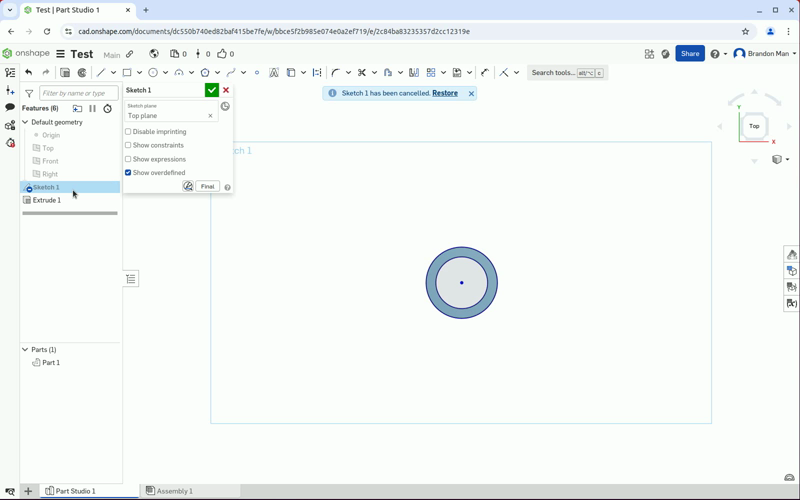
mouse_move(229, 92)
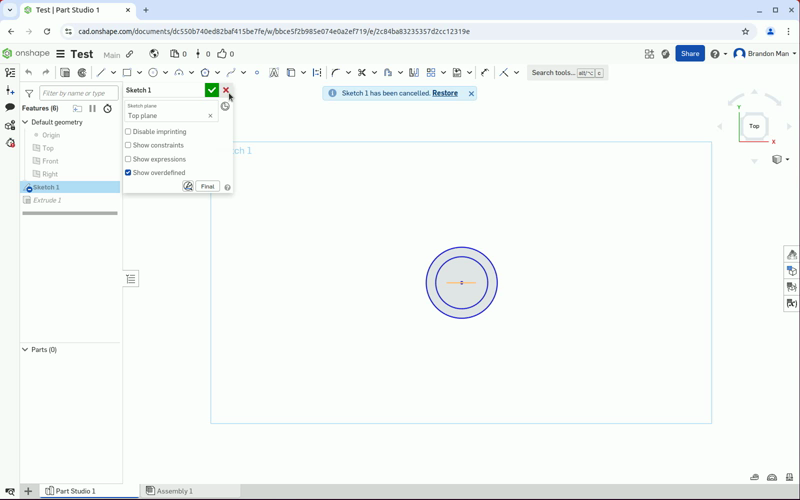
click(229, 92)
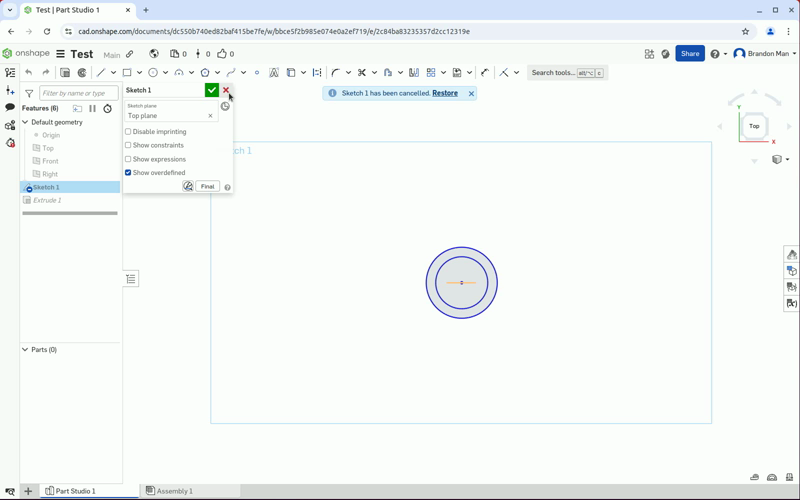
key(shift+s)
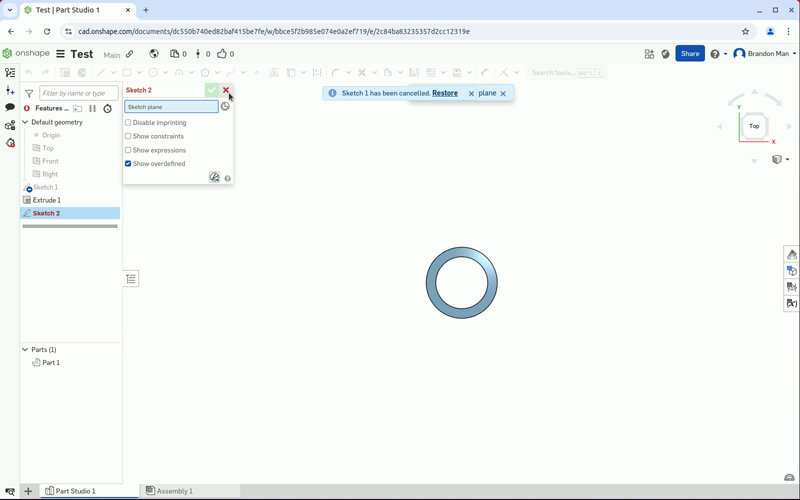
mouse_move(73, 150)
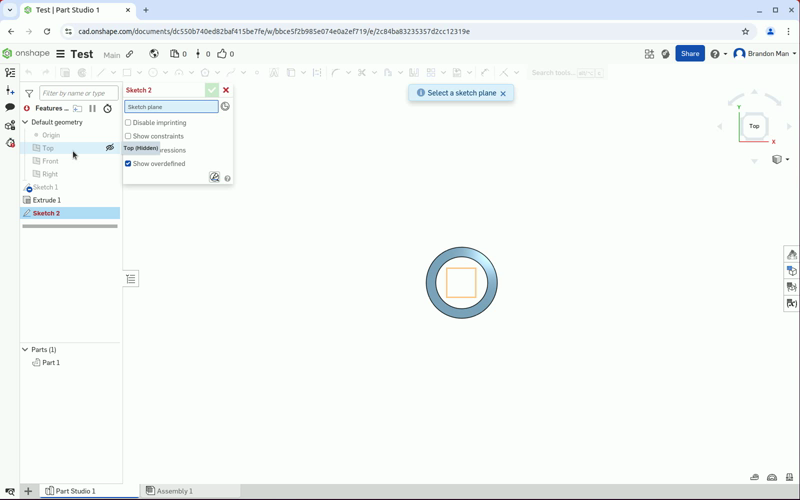
click(73, 150)
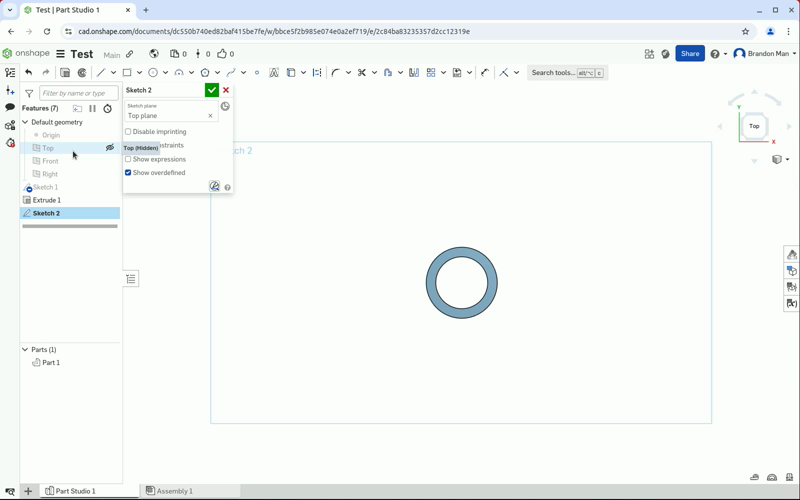
mouse_move(73, 352)
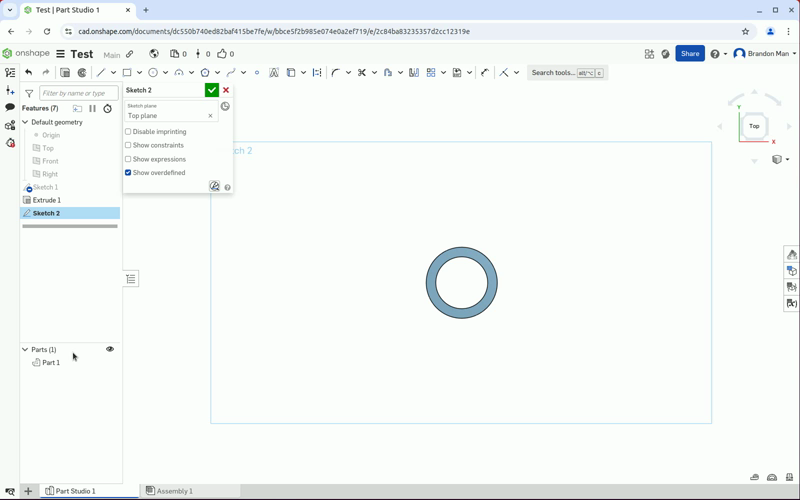
key(y)
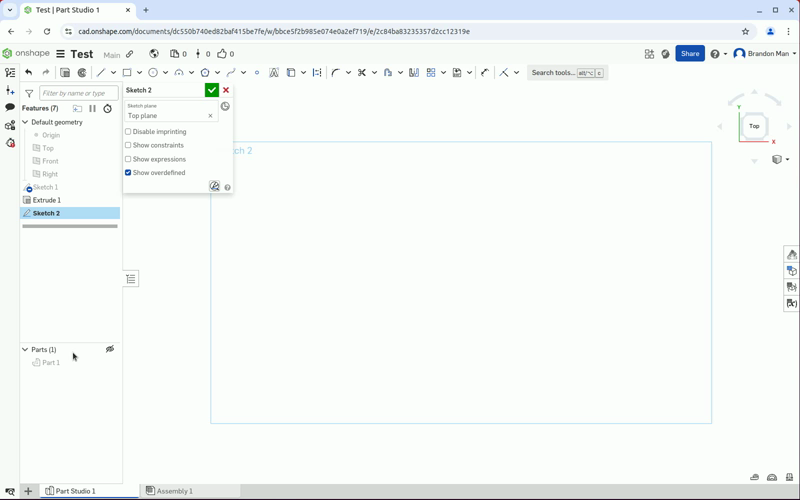
key(l)
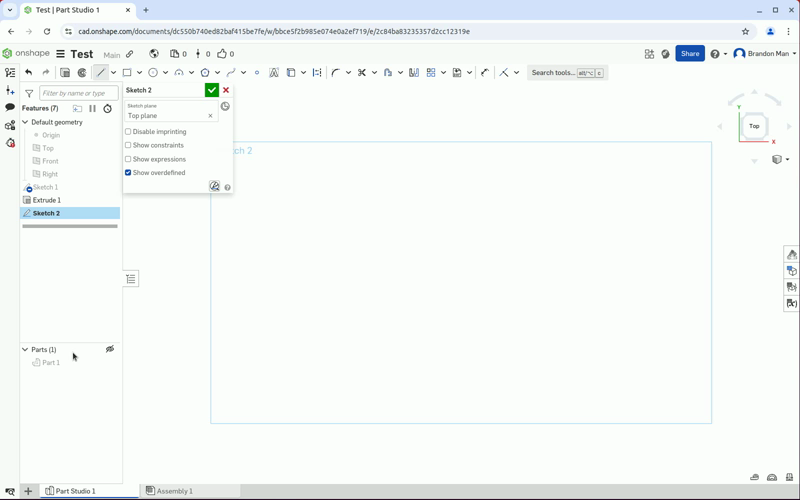
key_down(shift)
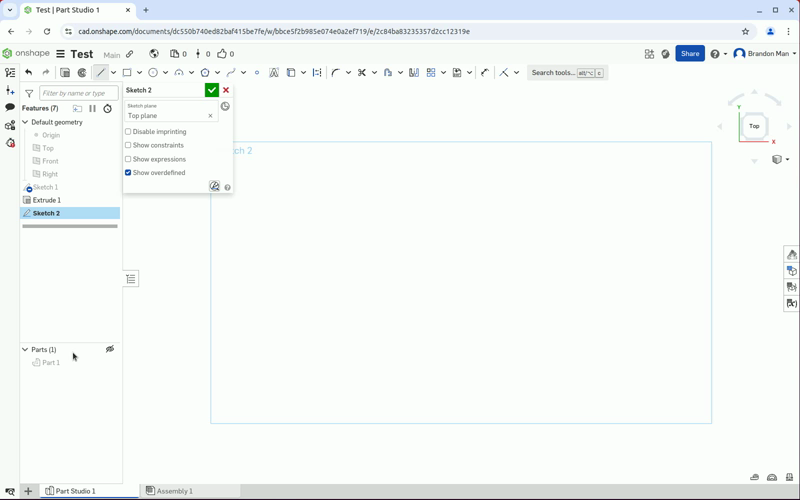
mouse_move(348, 316)
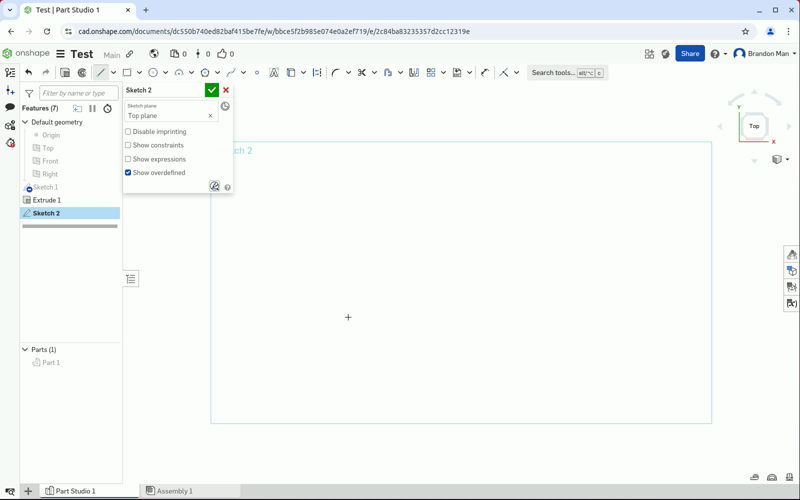
click(348, 316)
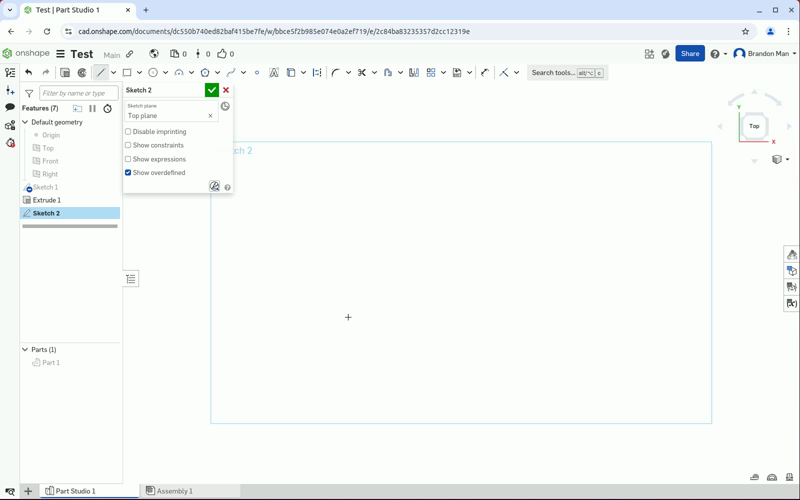
key_up(shift)
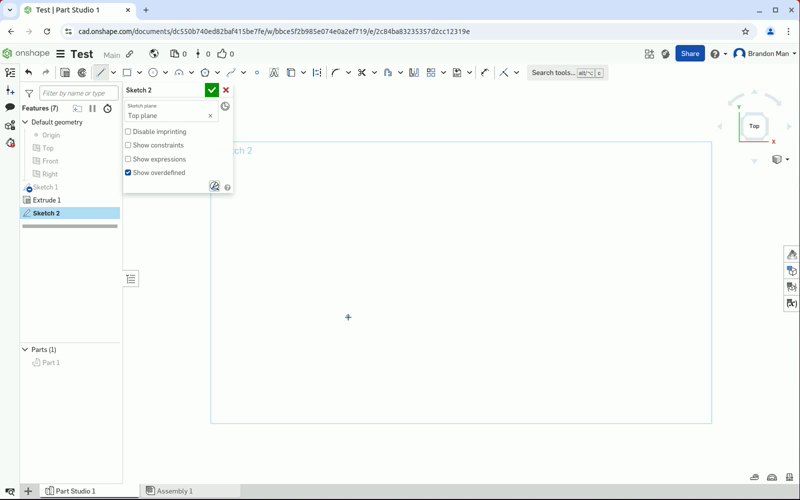
key_down(shift)
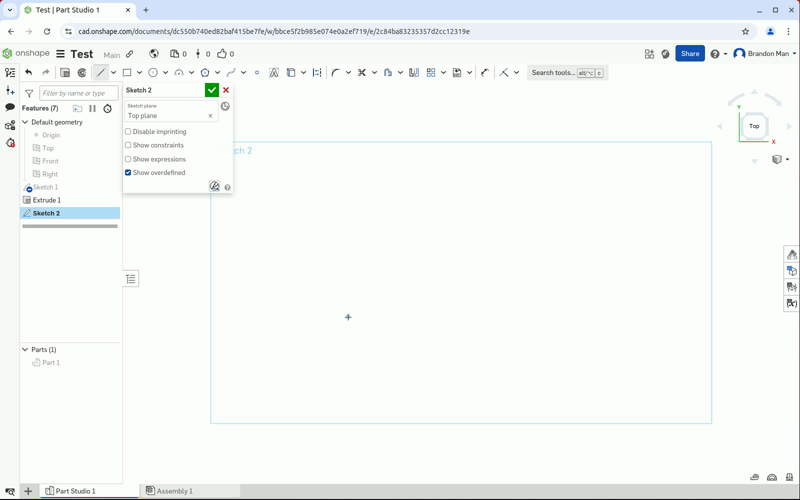
mouse_move(452, 316)
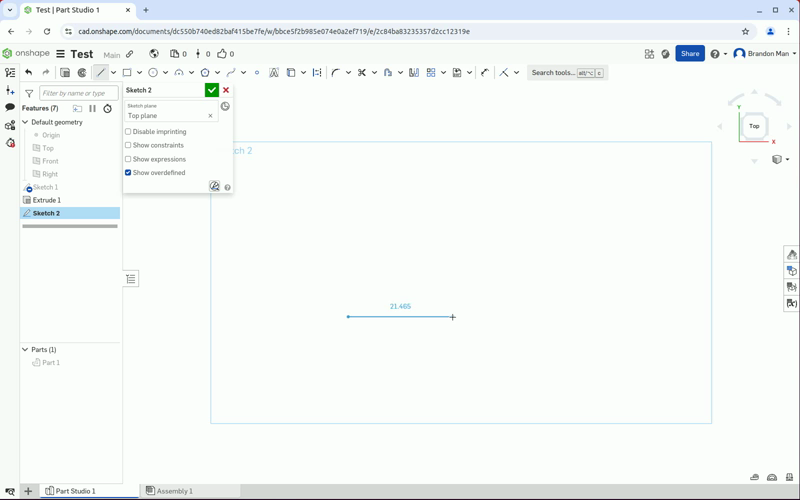
click(452, 316)
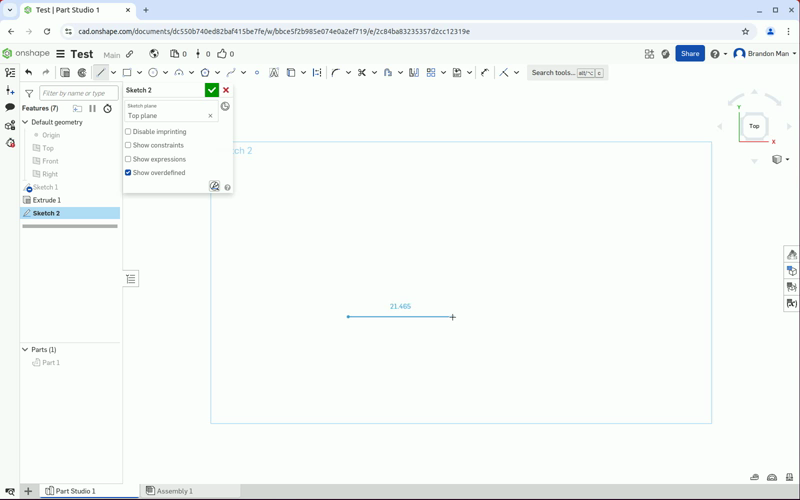
key_up(shift)
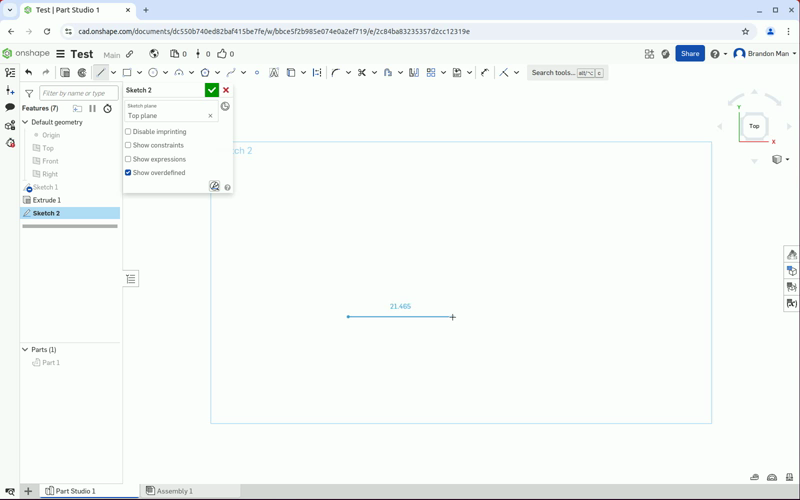
key(esc)
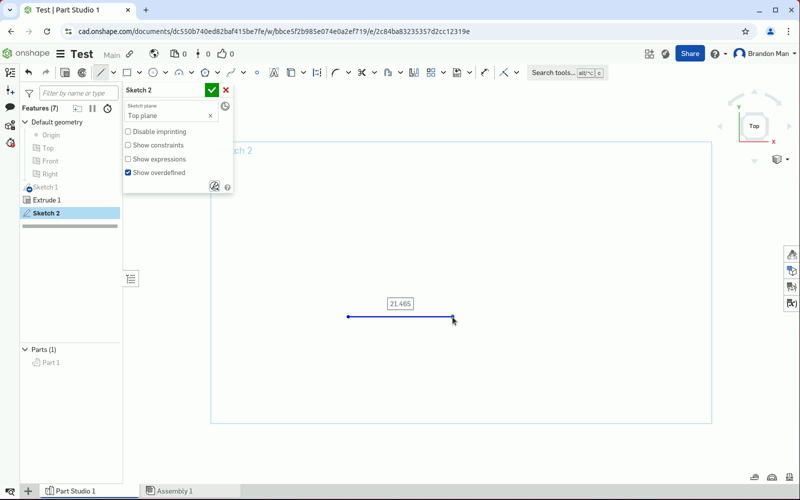
key(a)
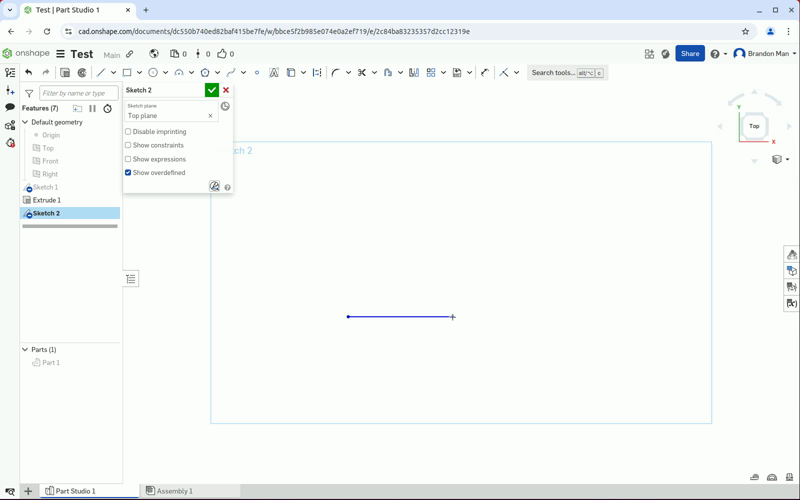
mouse_move(452, 316)
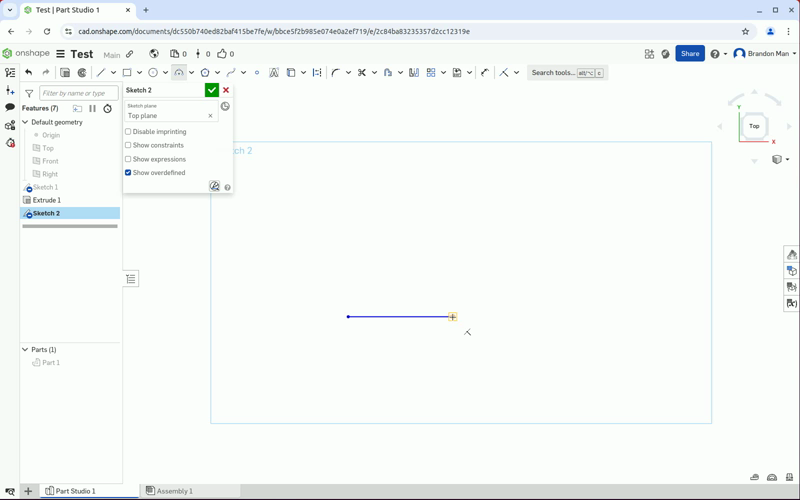
click(452, 316)
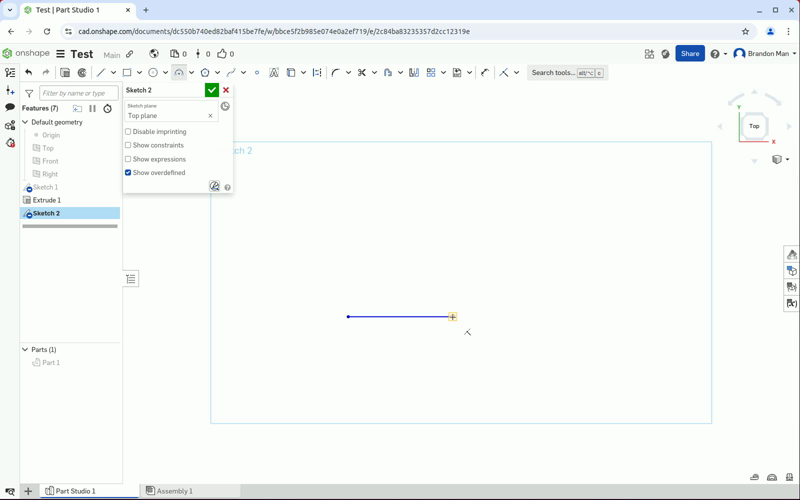
key_down(shift)
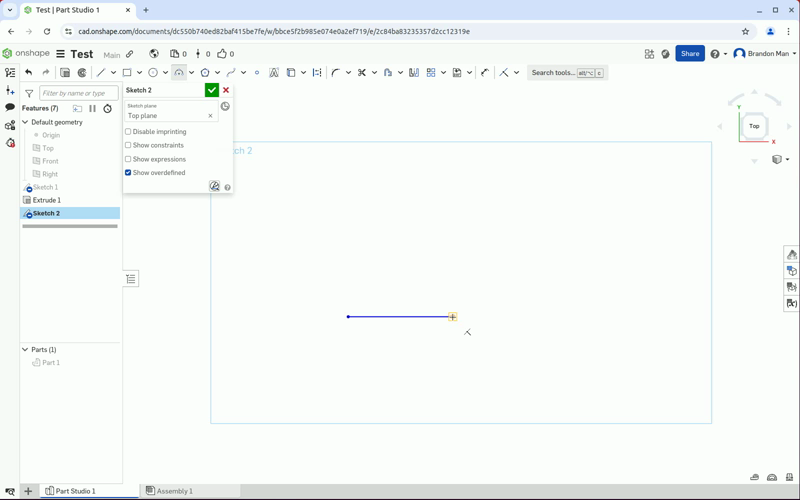
mouse_move(452, 249)
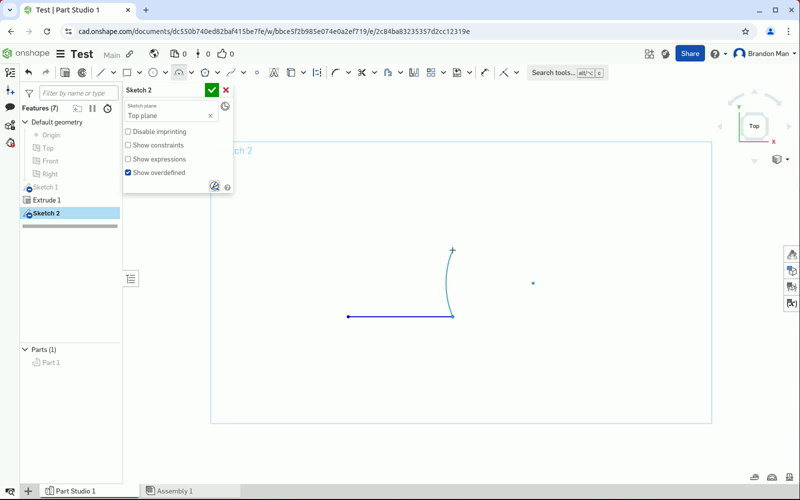
click(452, 249)
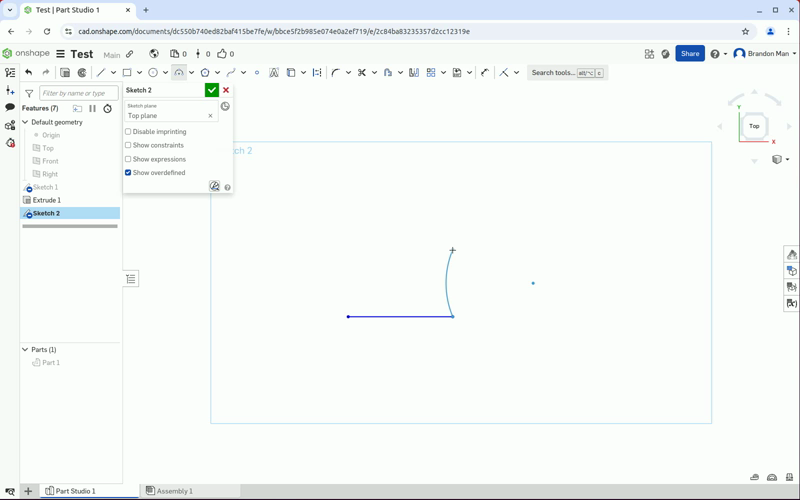
mouse_move(426, 283)
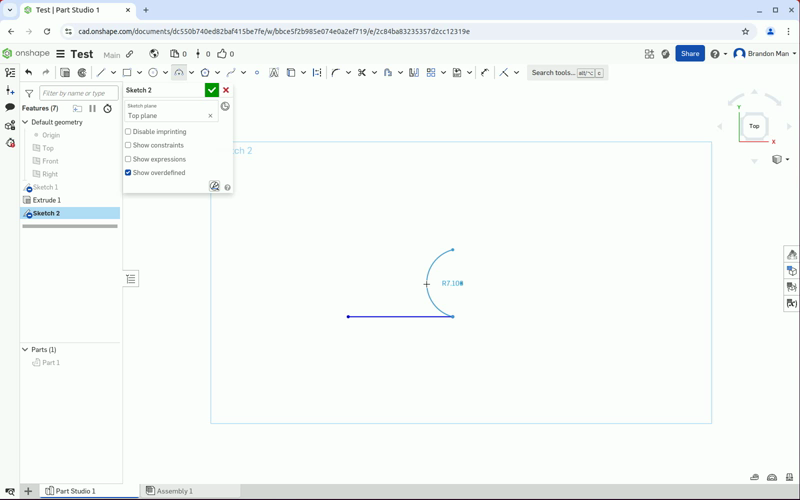
click(426, 283)
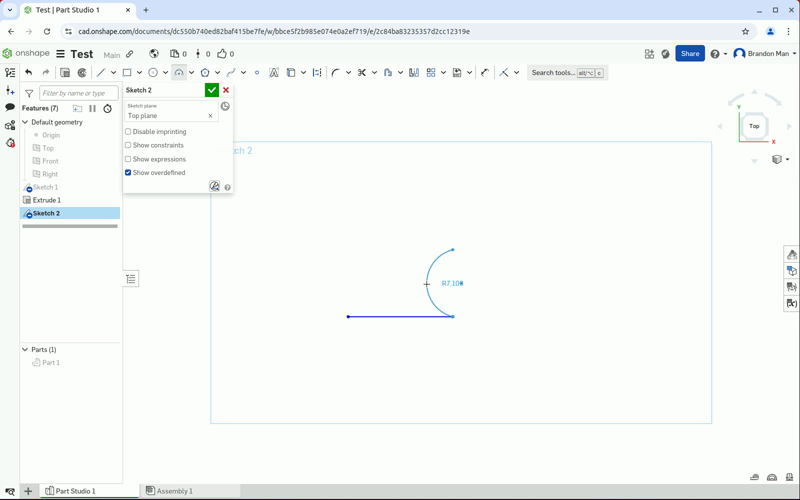
key_up(shift)
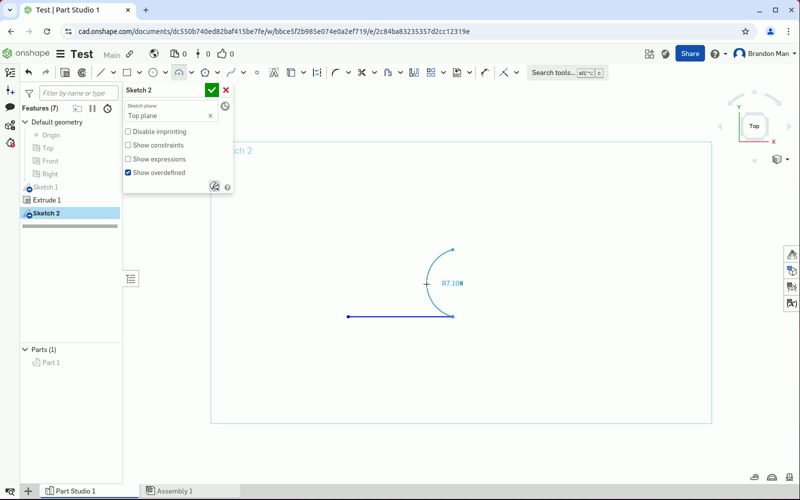
key(esc)
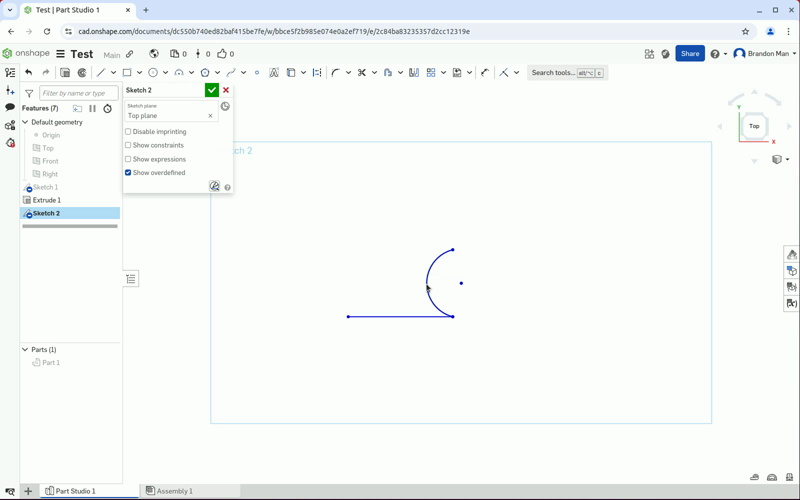
key(l)
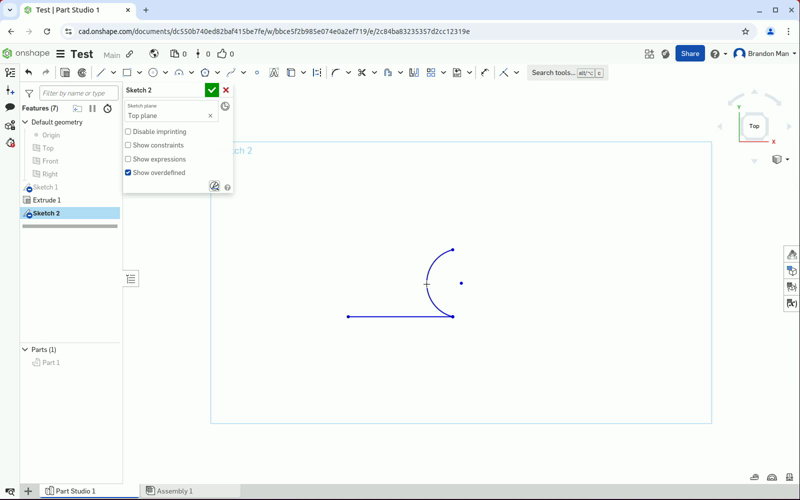
mouse_move(452, 249)
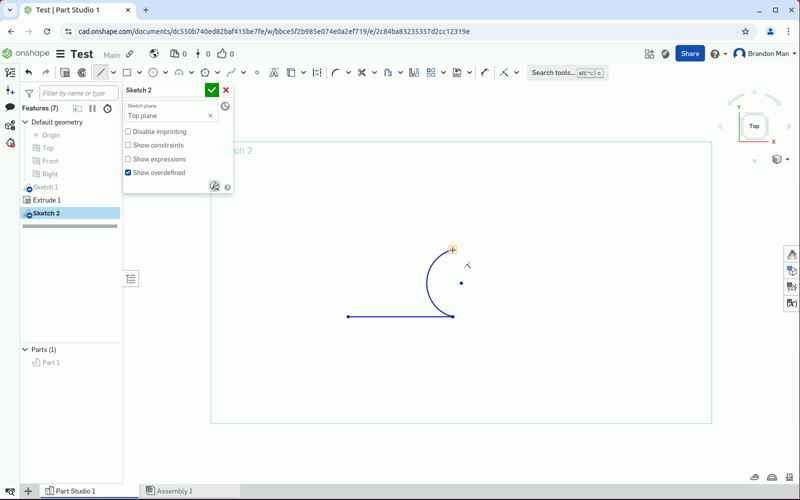
click(452, 249)
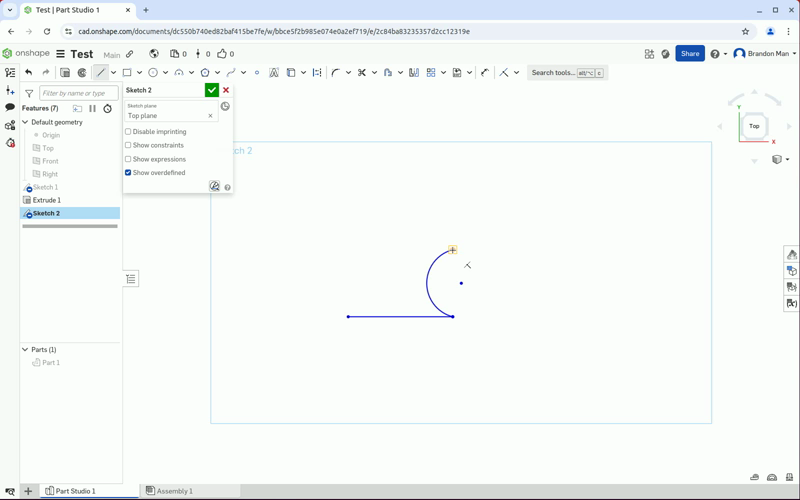
key_down(shift)
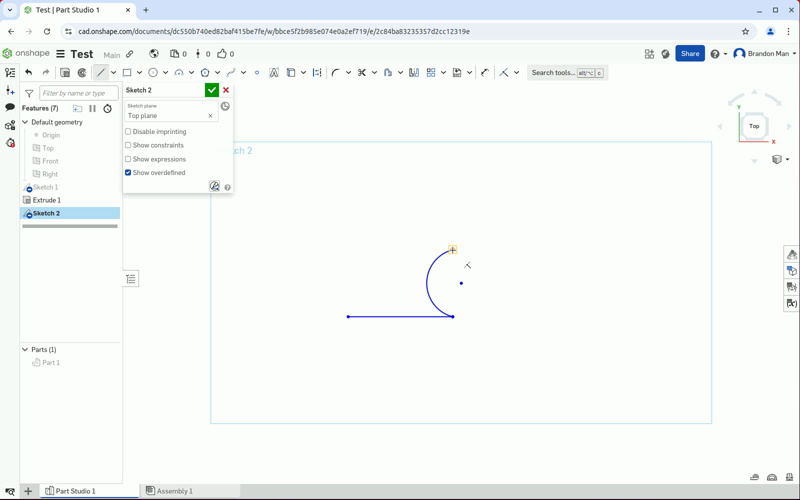
mouse_move(348, 249)
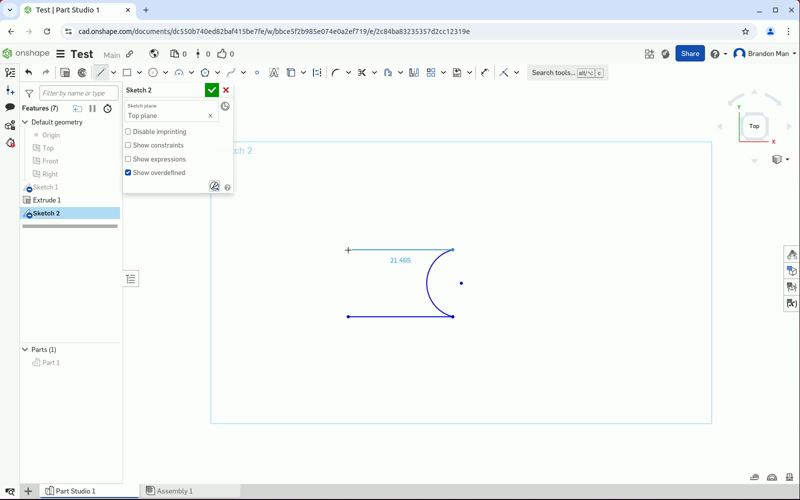
click(348, 249)
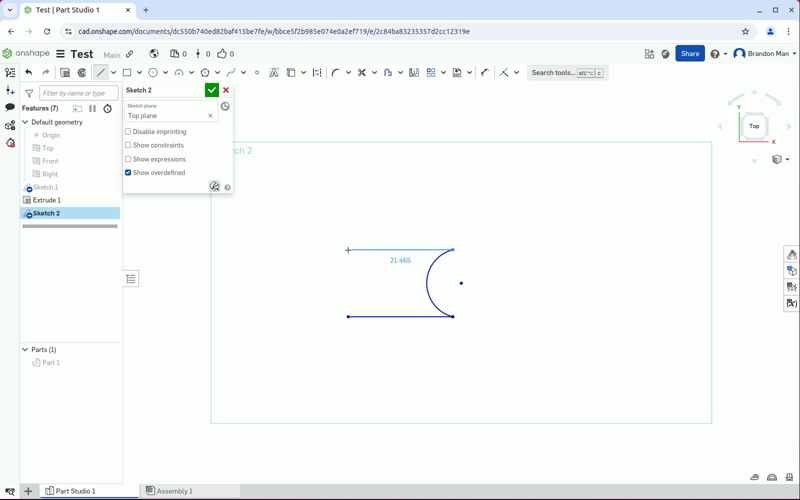
key_up(shift)
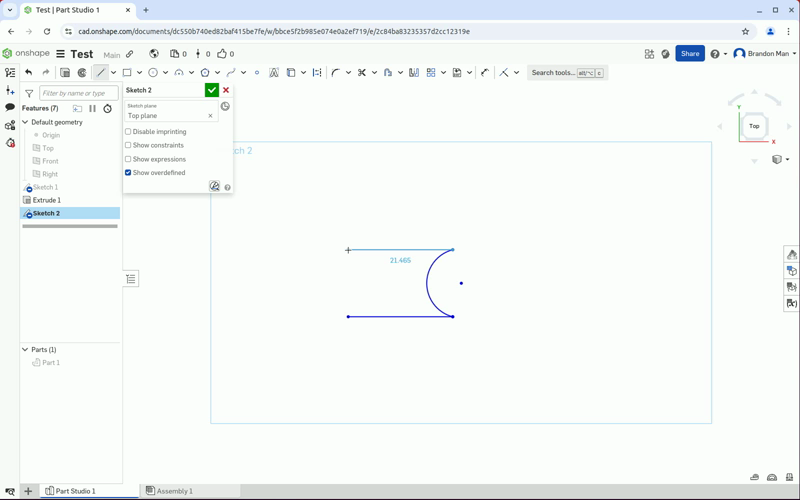
key_down(shift)
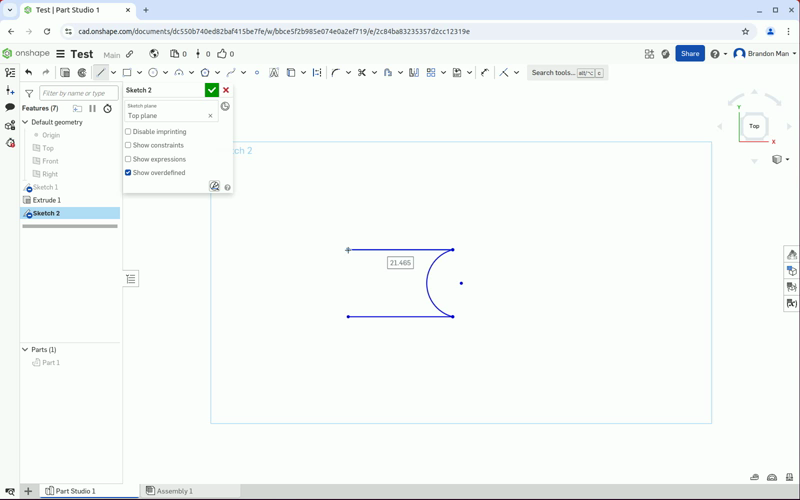
mouse_move(348, 316)
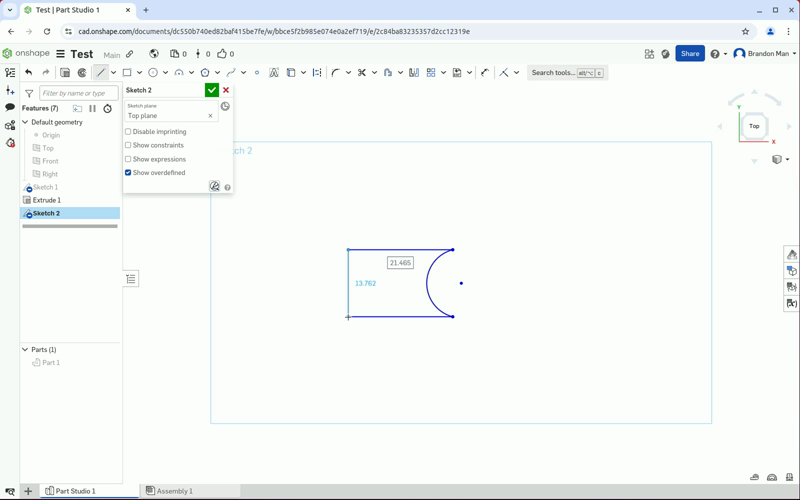
key_up(shift)
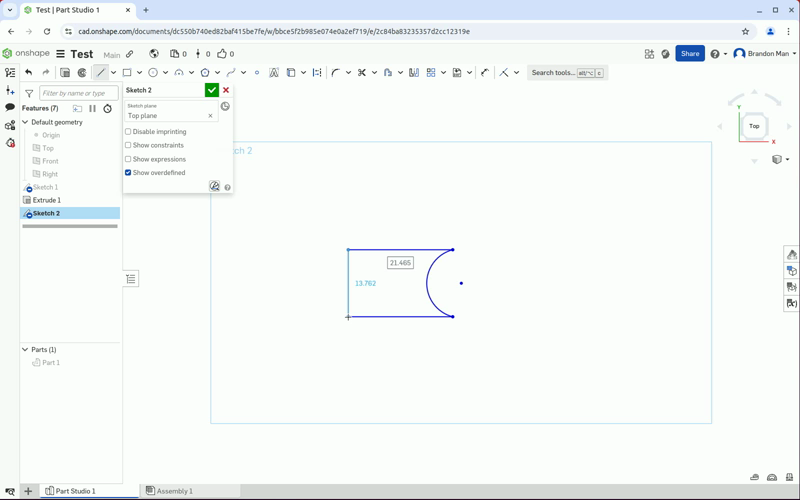
click(348, 316)
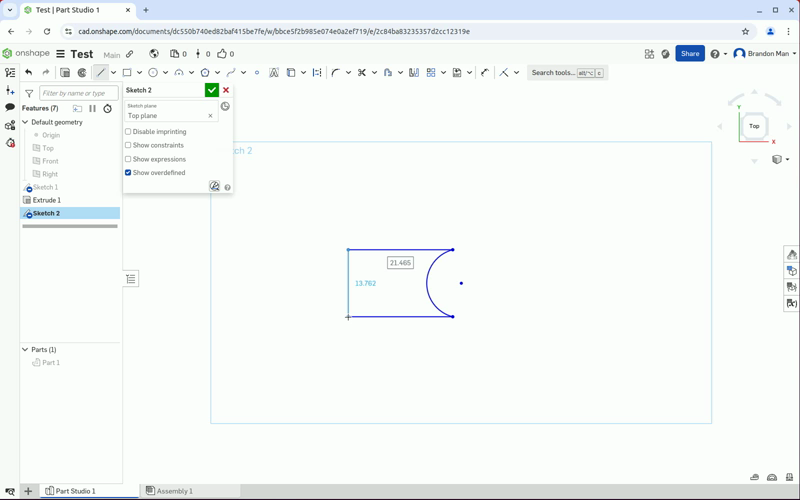
key(esc)
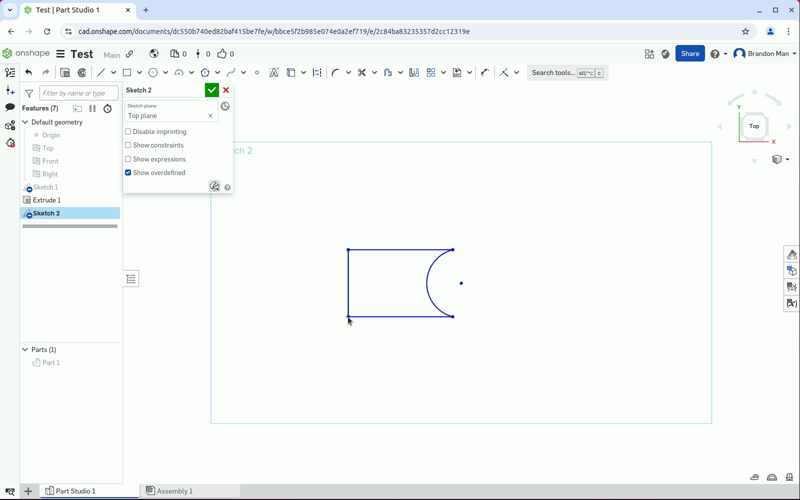
mouse_move(418, 296)
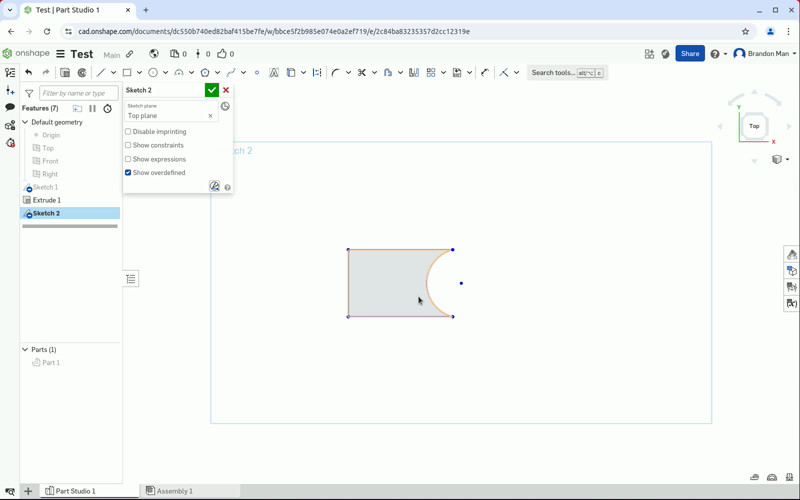
click(418, 296)
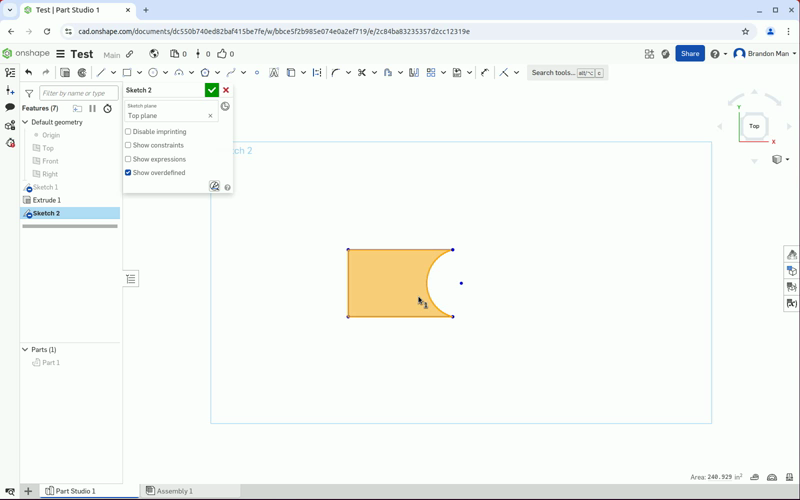
mouse_move(73, 352)
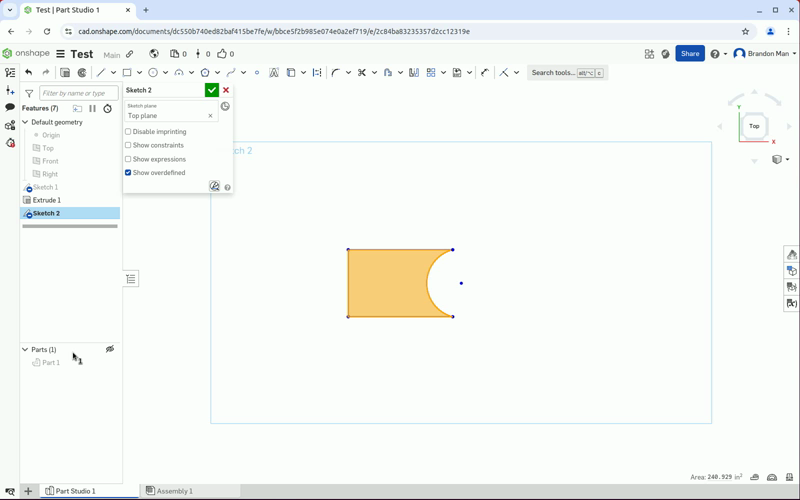
key(shift+y)
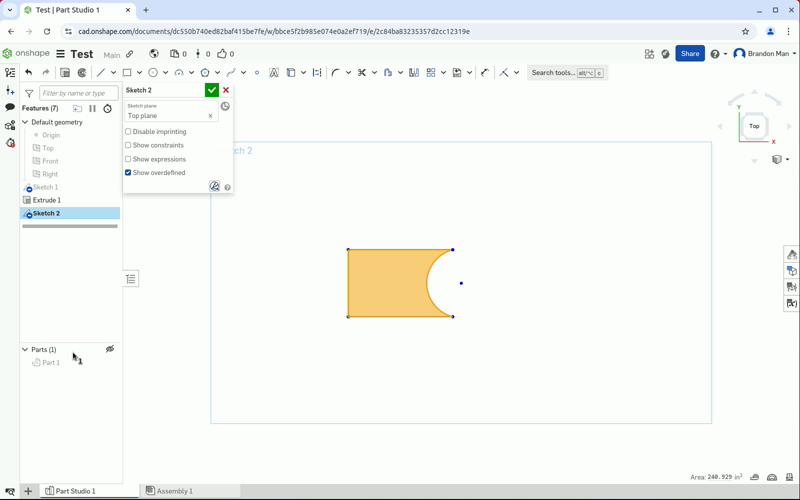
key(shift+e)
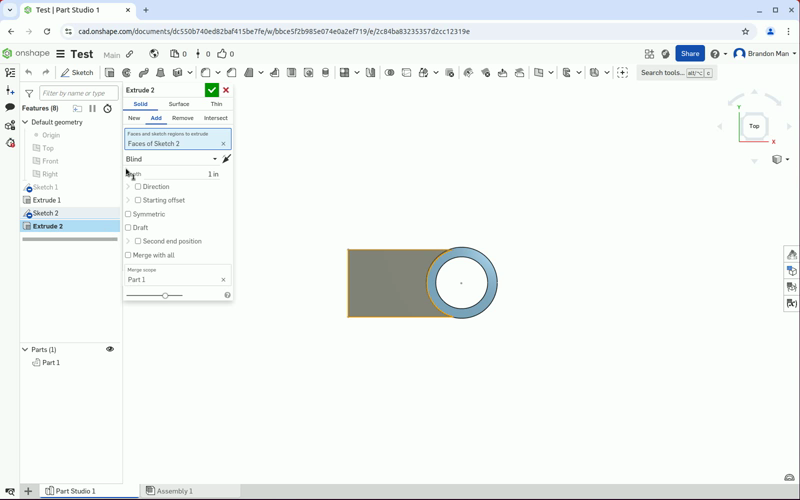
mouse_move(143, 106)
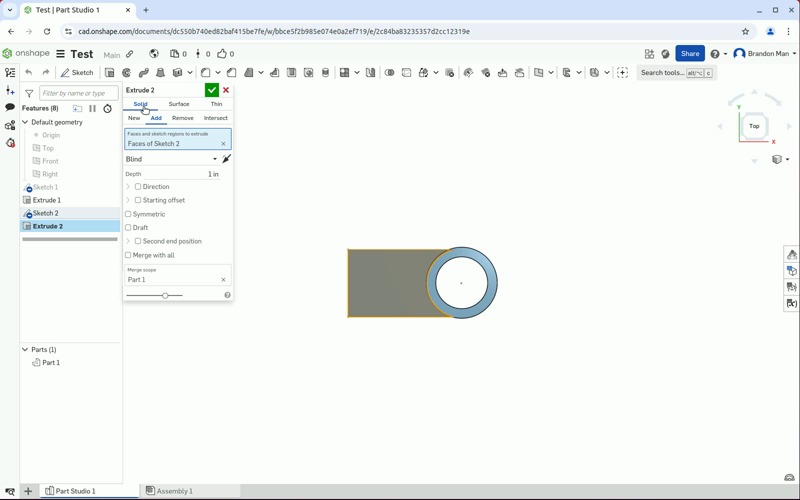
click(143, 106)
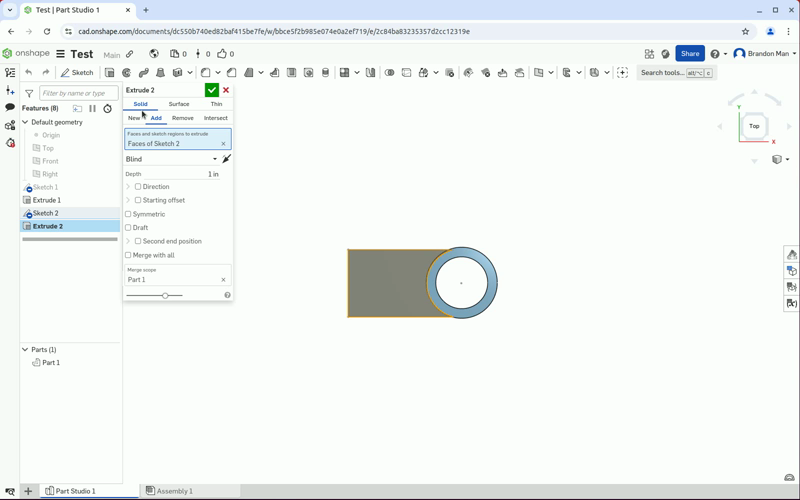
mouse_move(137, 120)
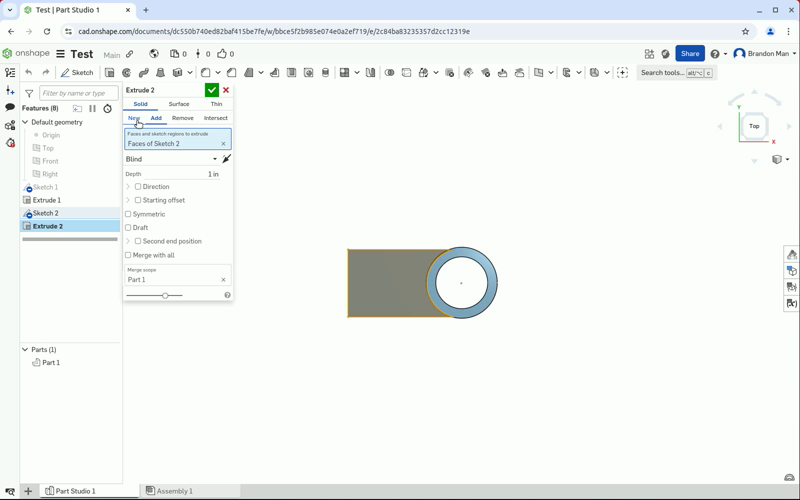
click(137, 120)
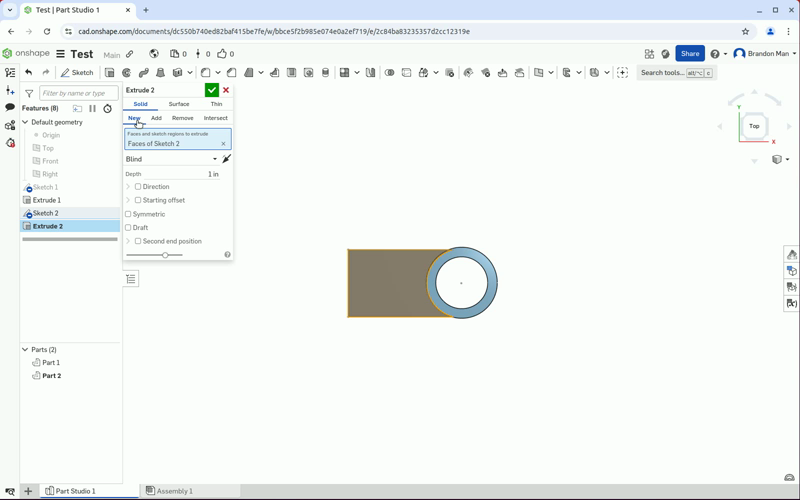
key(tab, 4)
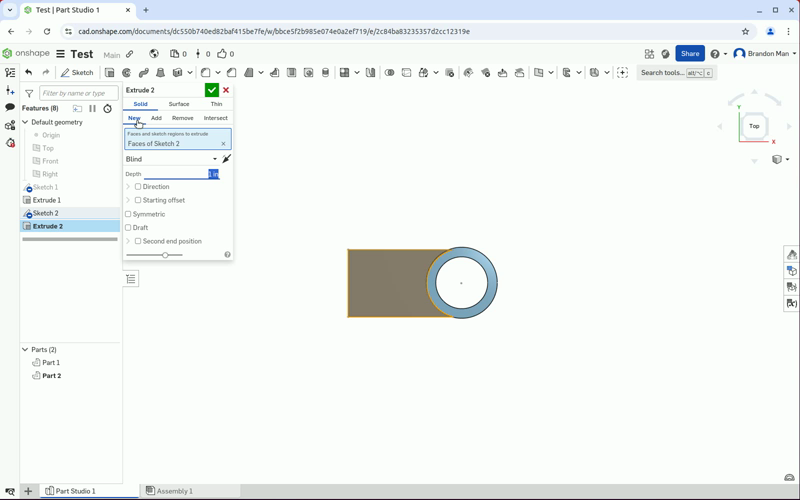
text(1.204)
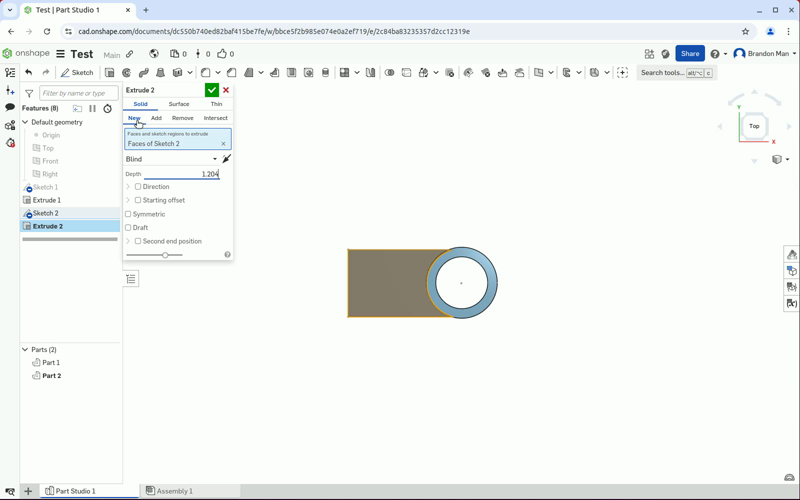
key(enter)
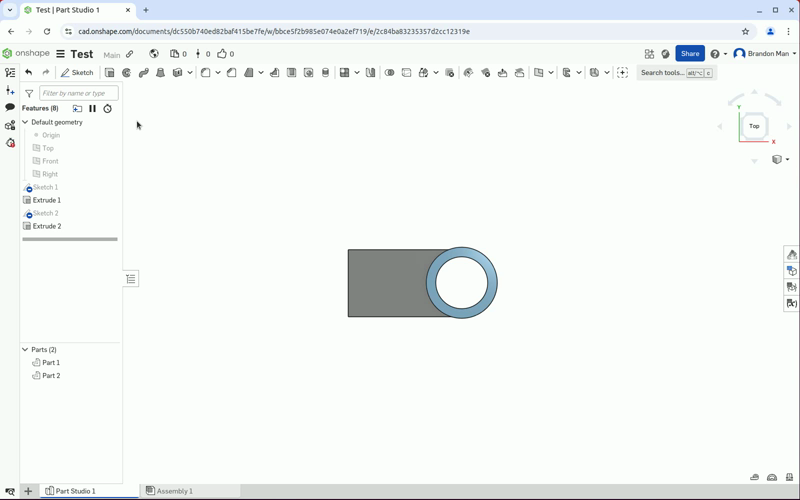
key(shift+h)
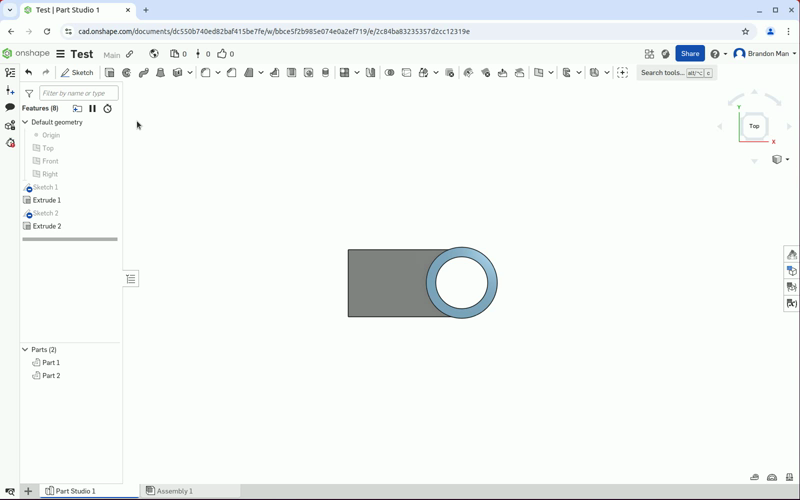
key(shift+h)
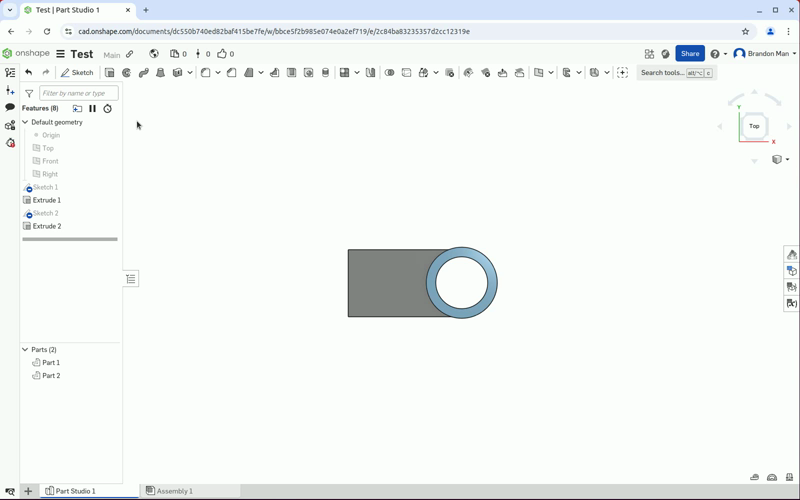
mouse_move(73, 189)
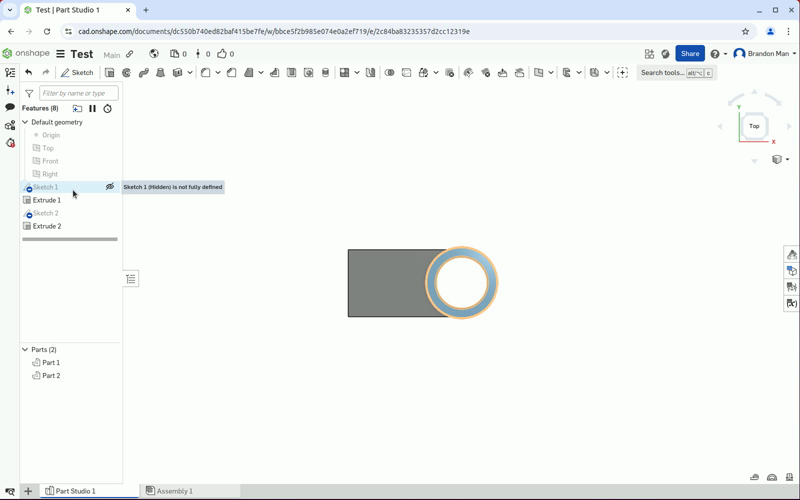
click(73, 189)
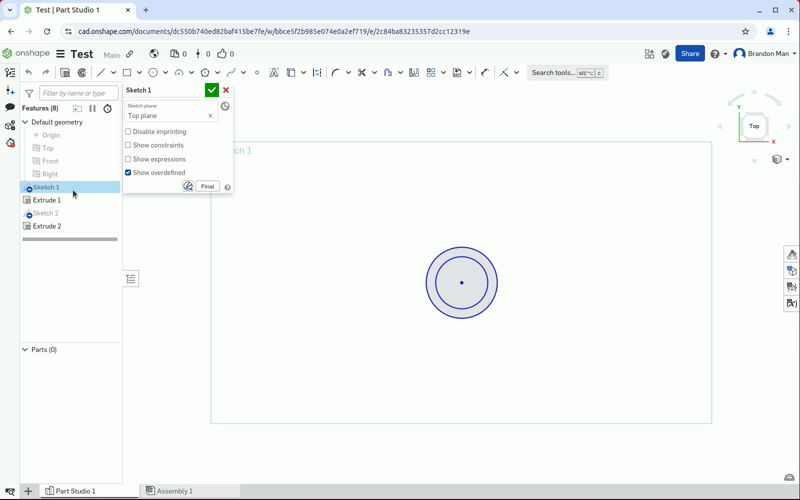
mouse_move(229, 92)
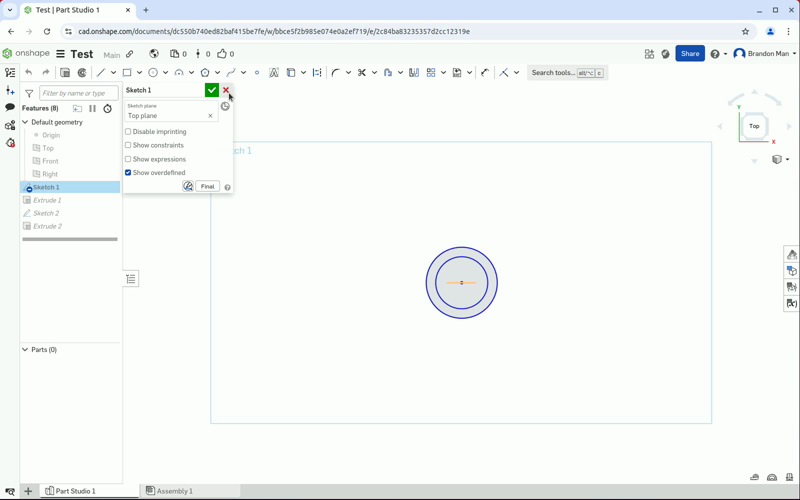
click(229, 92)
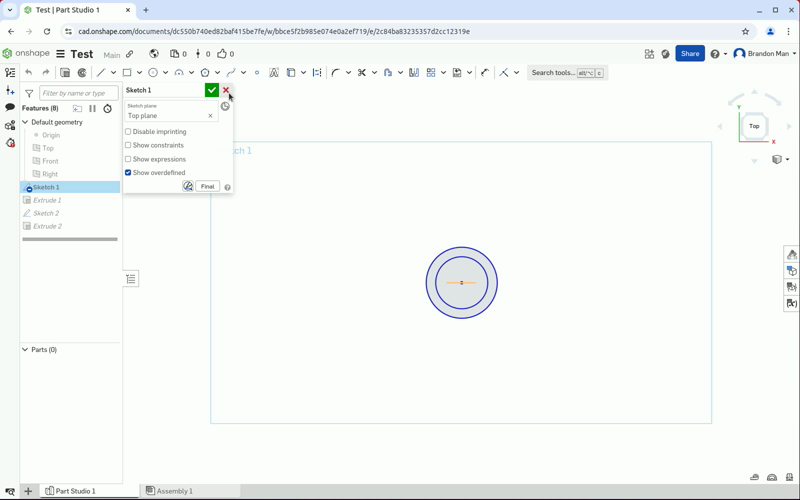
key(shift+s)
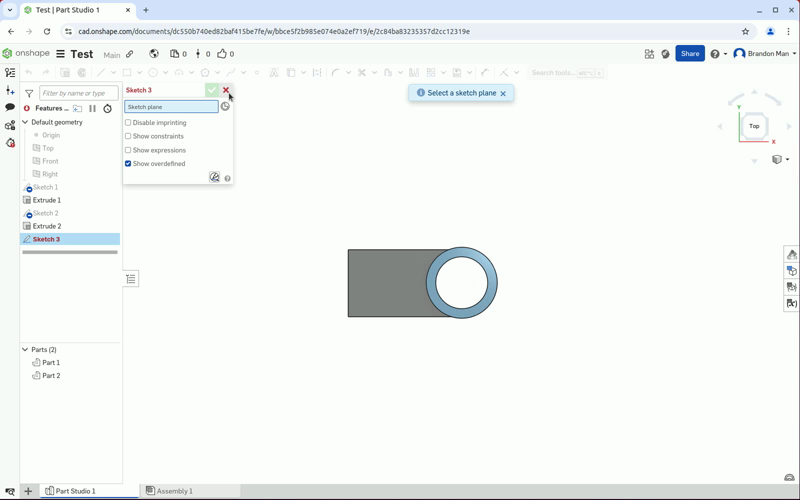
mouse_move(73, 150)
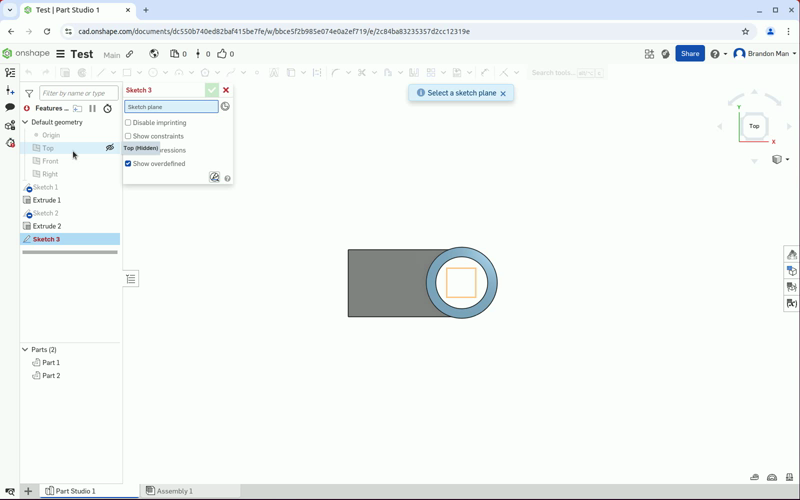
click(73, 150)
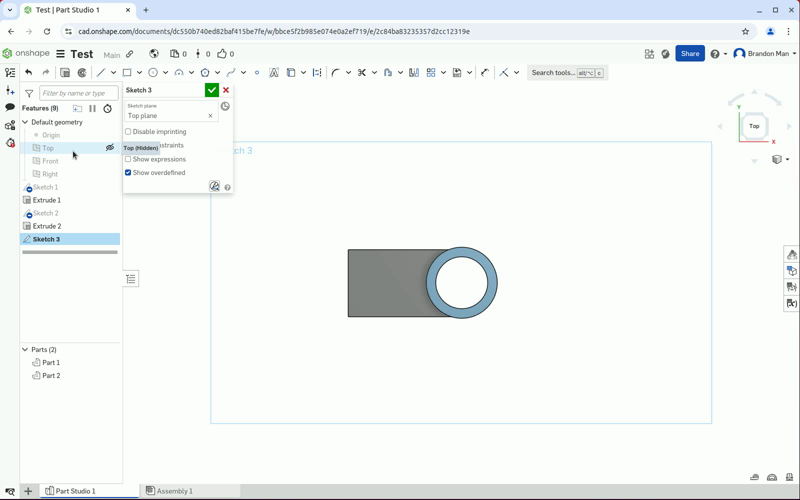
mouse_move(73, 352)
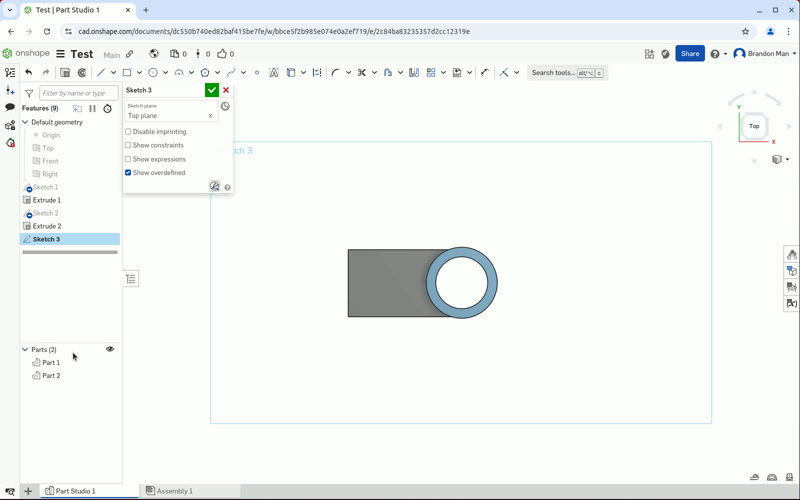
key(y)
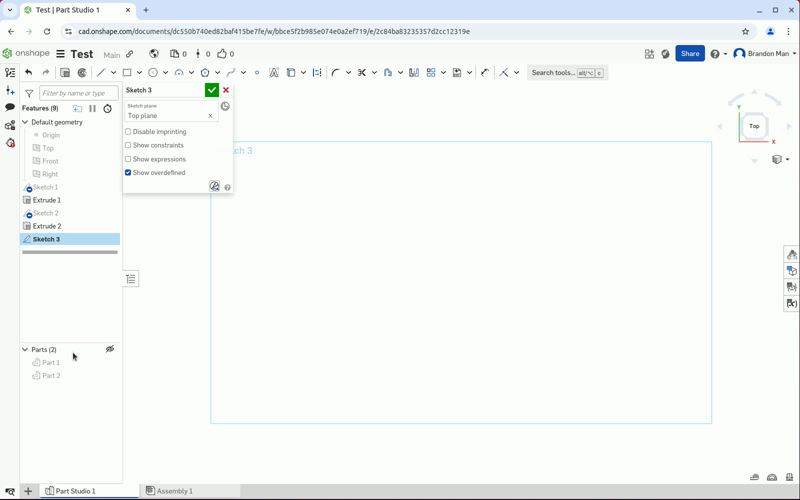
key(c)
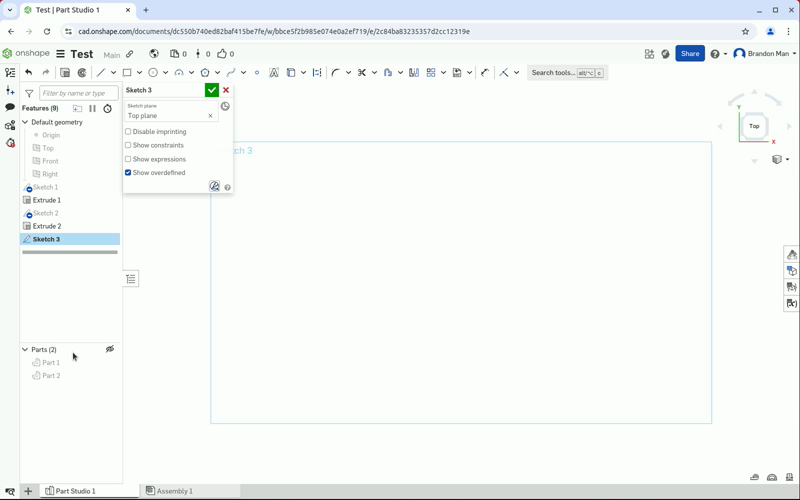
key_down(shift)
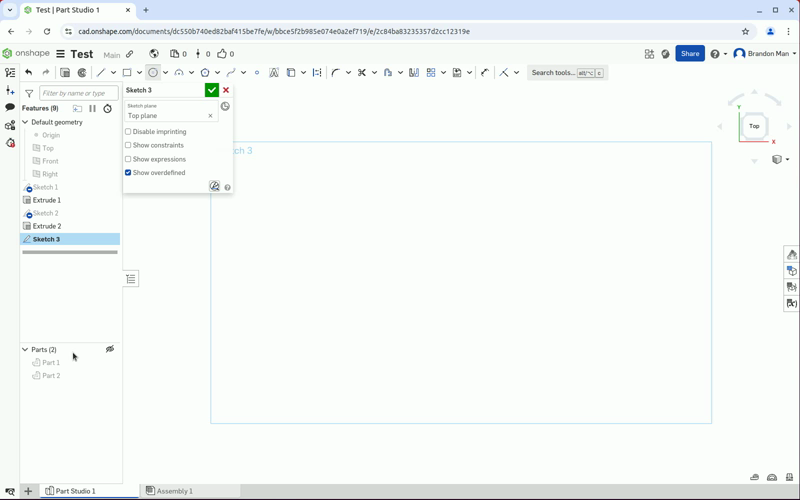
mouse_move(461, 282)
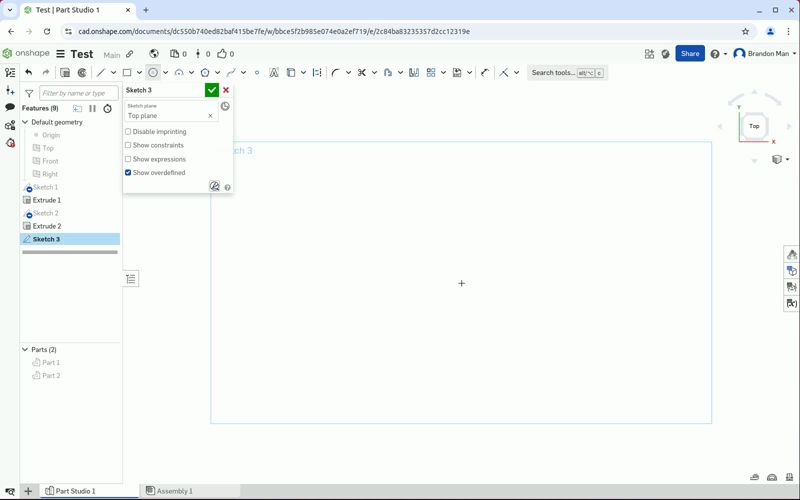
click(461, 282)
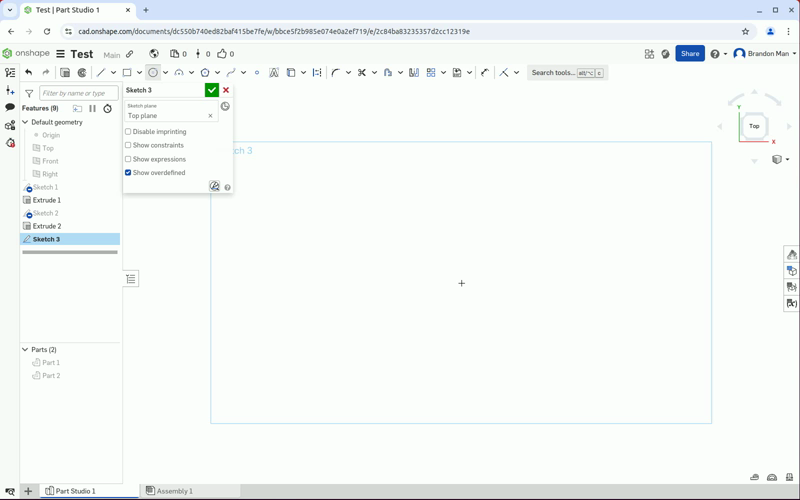
key_up(shift)
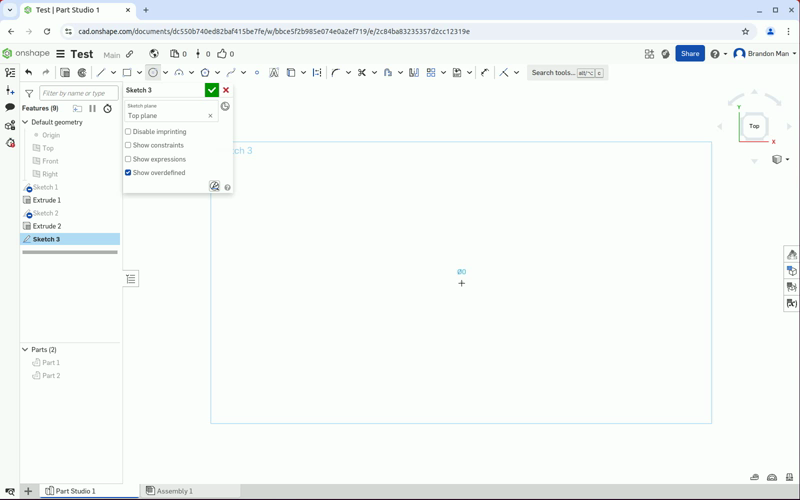
mouse_move(497, 282)
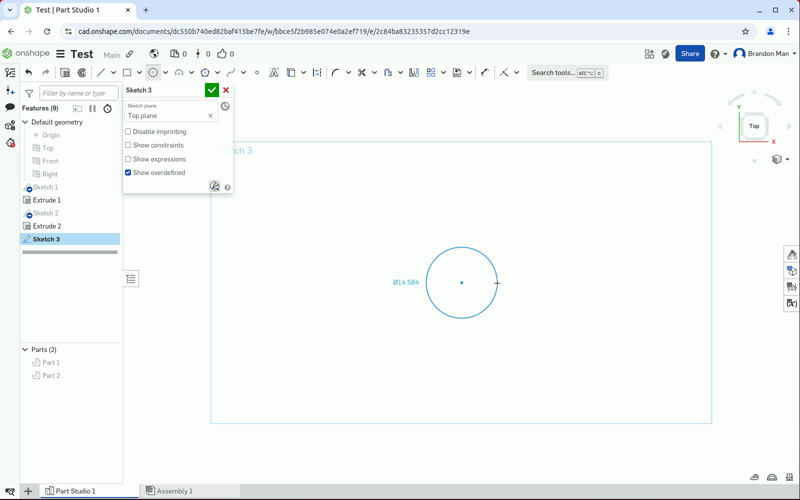
click(497, 282)
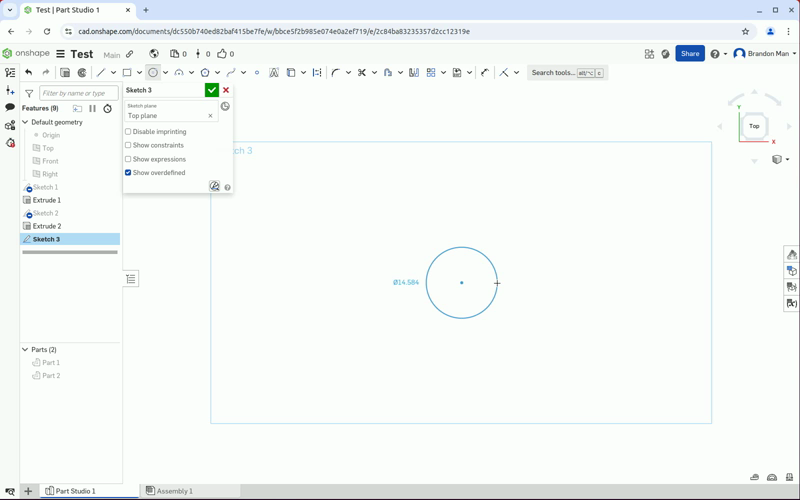
key(esc)
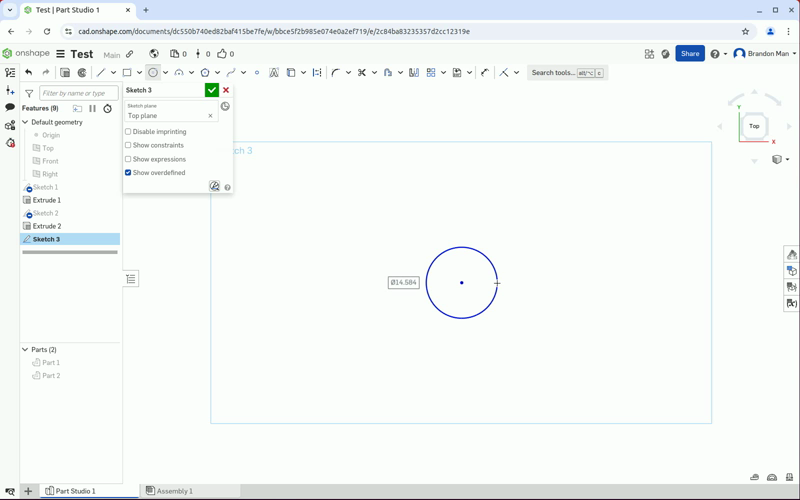
key(c)
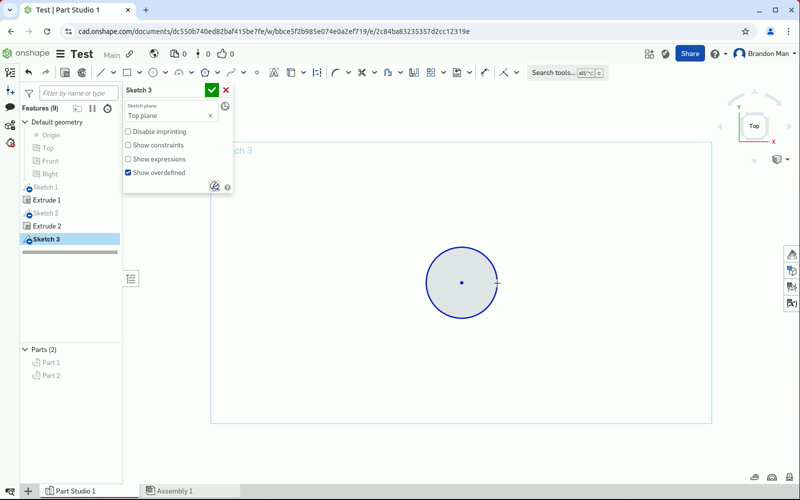
key_down(shift)
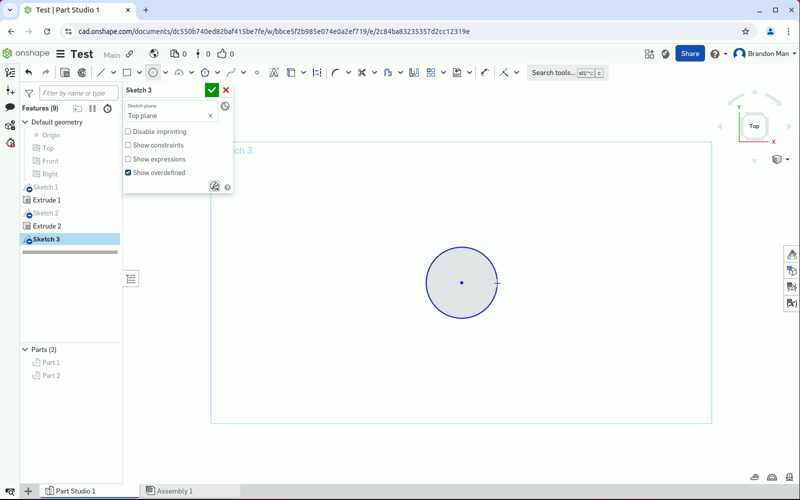
mouse_move(461, 282)
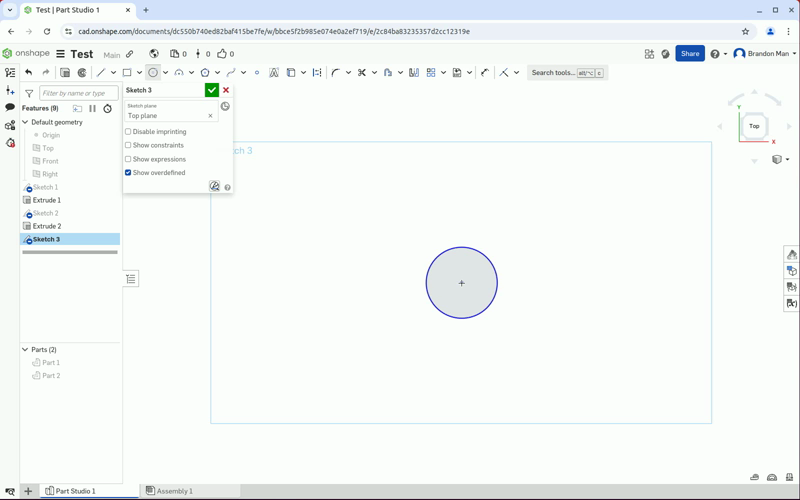
click(461, 282)
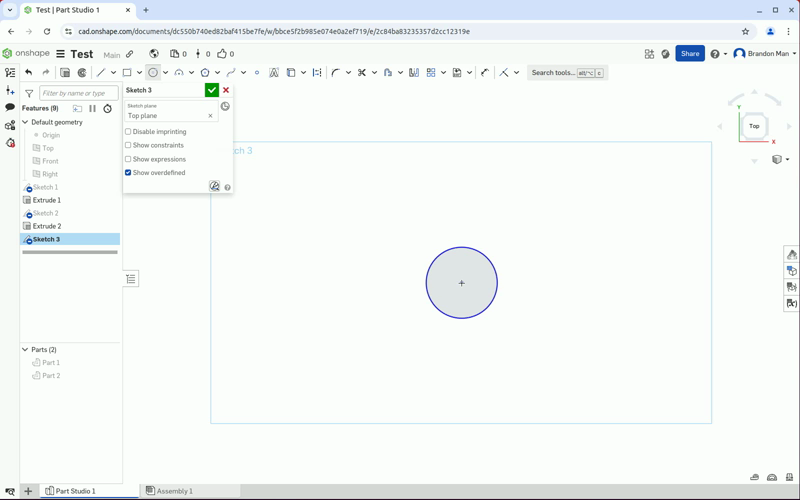
key_up(shift)
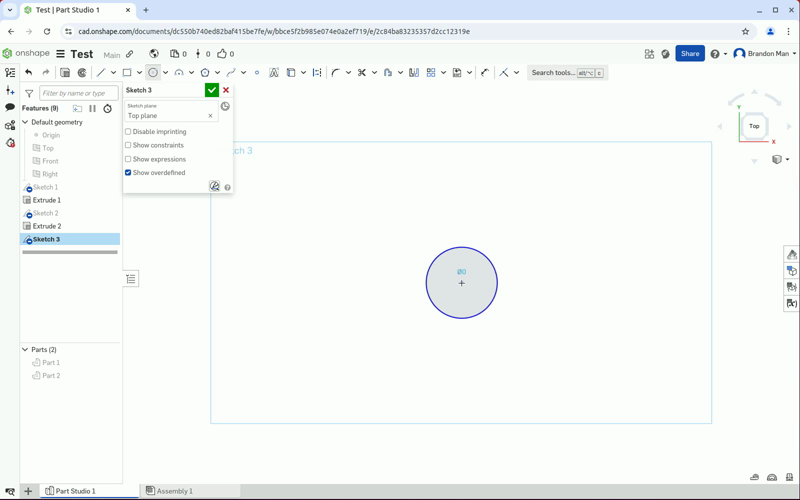
mouse_move(487, 282)
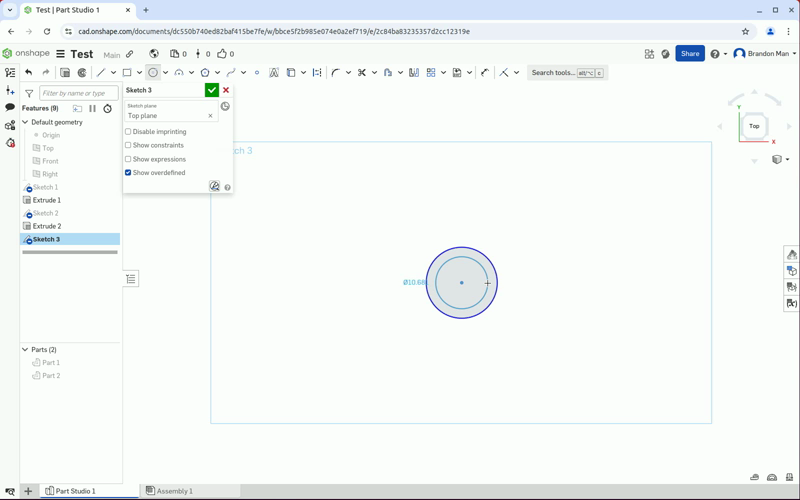
click(487, 282)
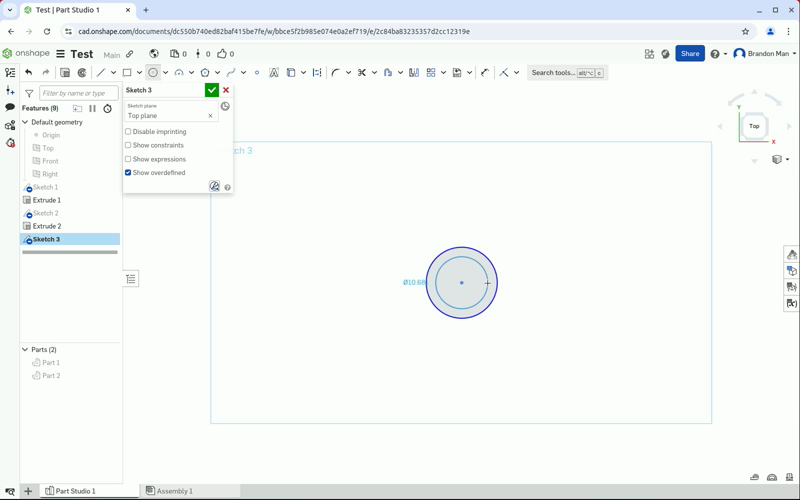
key(esc)
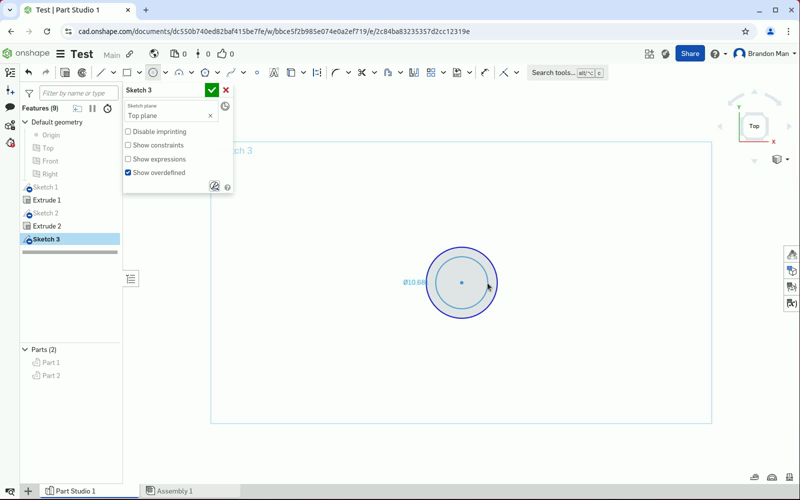
mouse_move(454, 311)
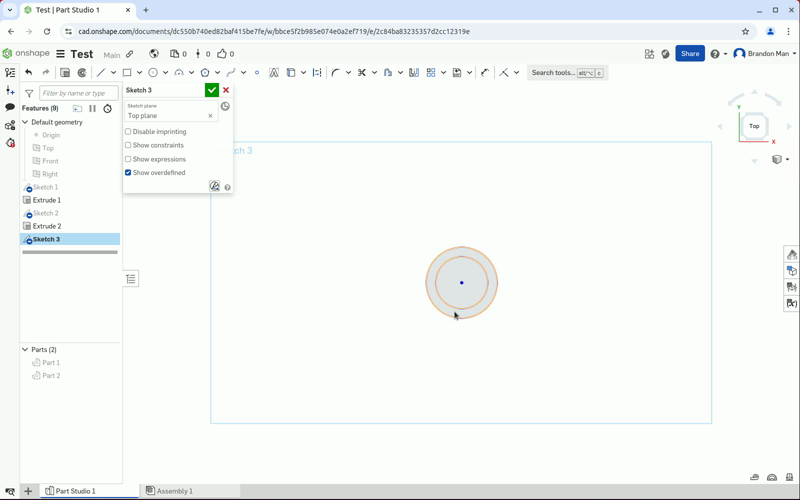
click(454, 311)
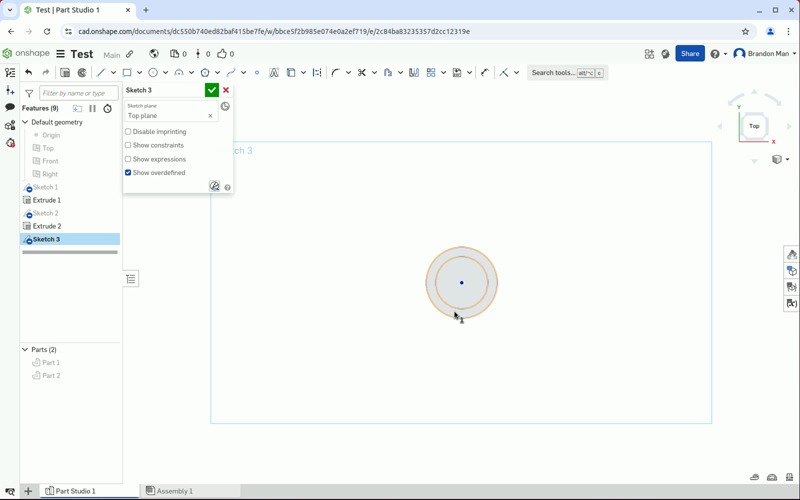
mouse_move(73, 352)
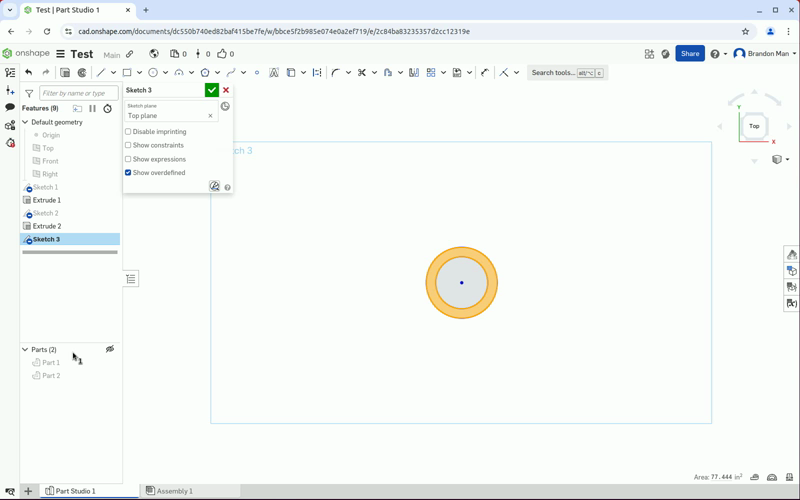
key(shift+y)
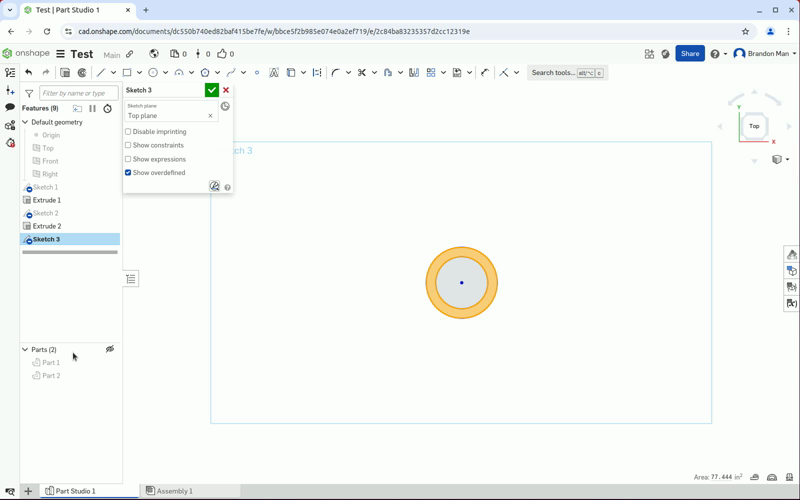
key(shift+e)
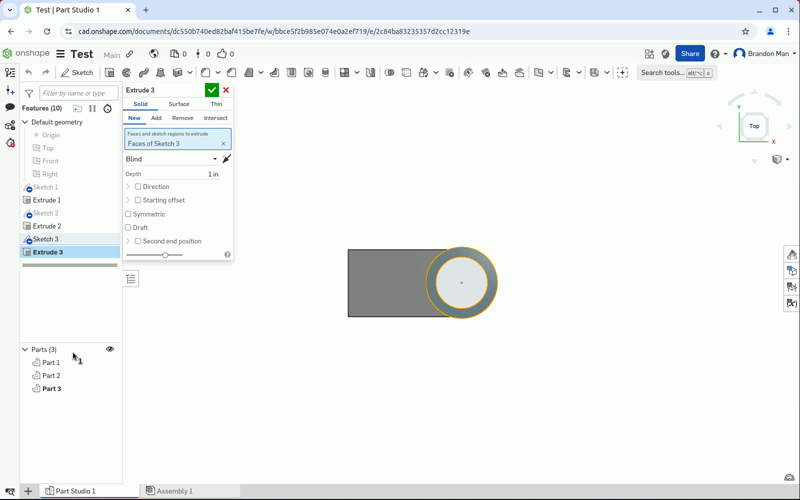
mouse_move(143, 106)
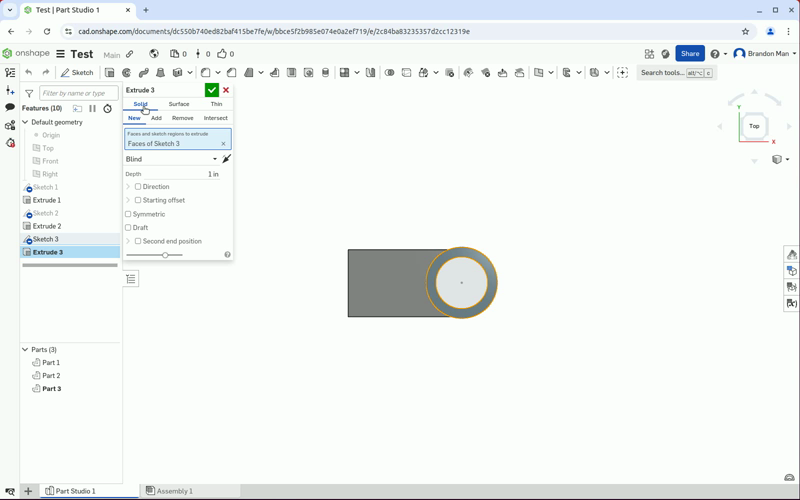
click(143, 106)
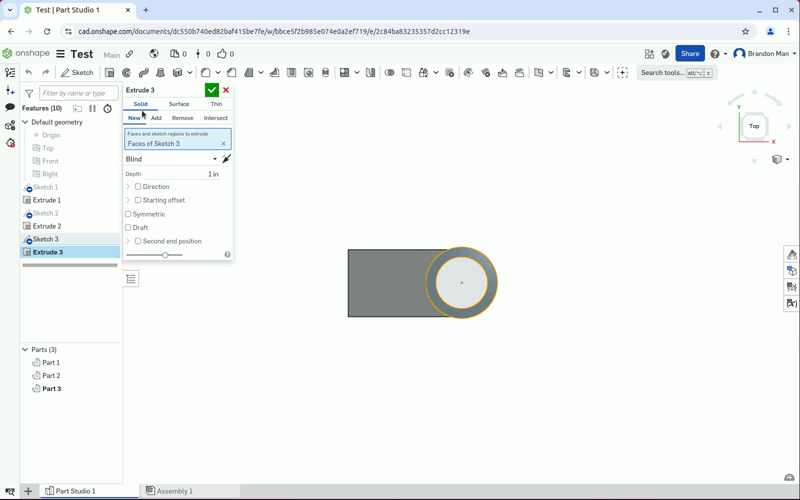
mouse_move(137, 120)
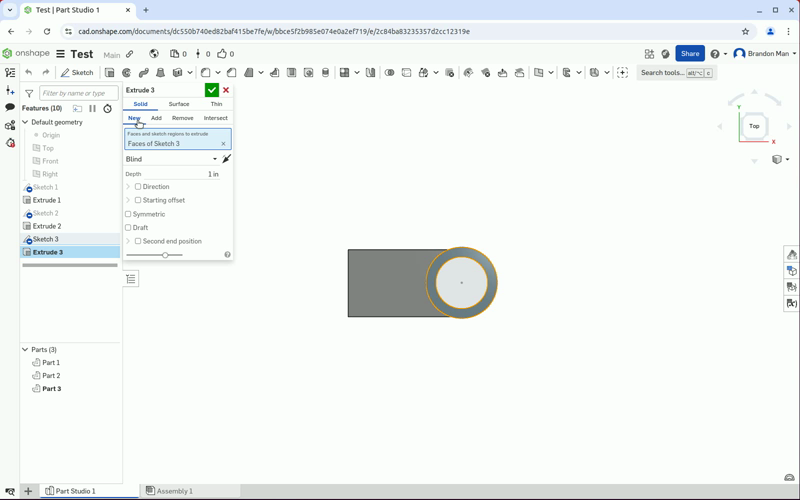
click(137, 120)
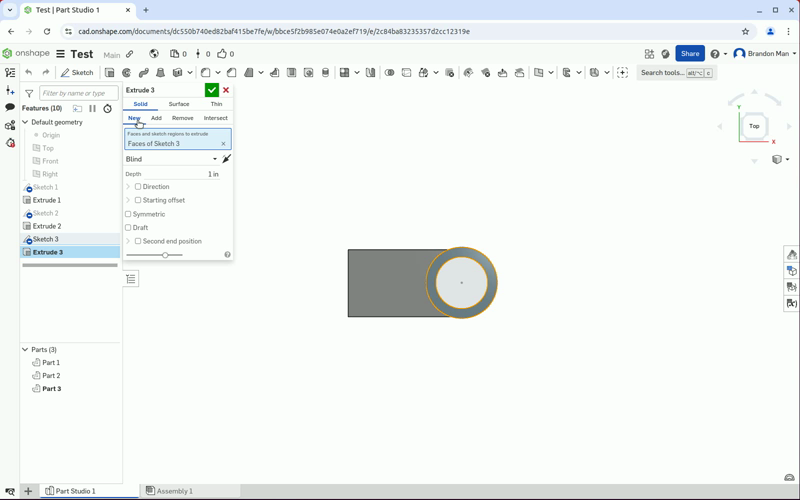
key(tab, 4)
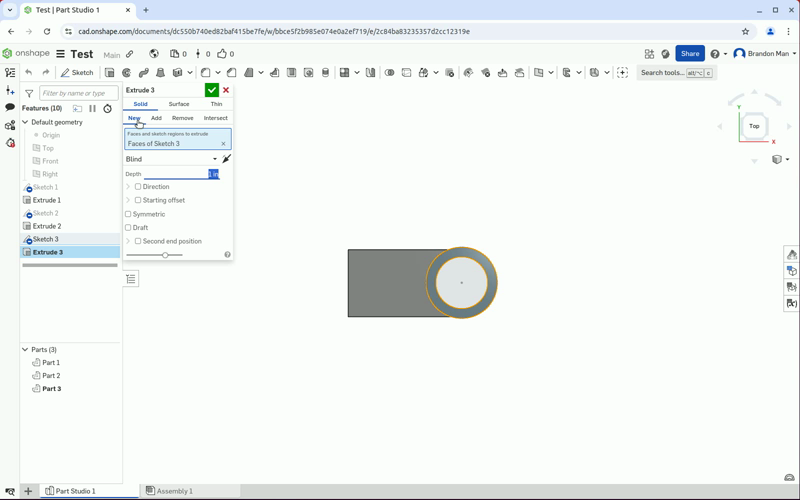
text(1.204)
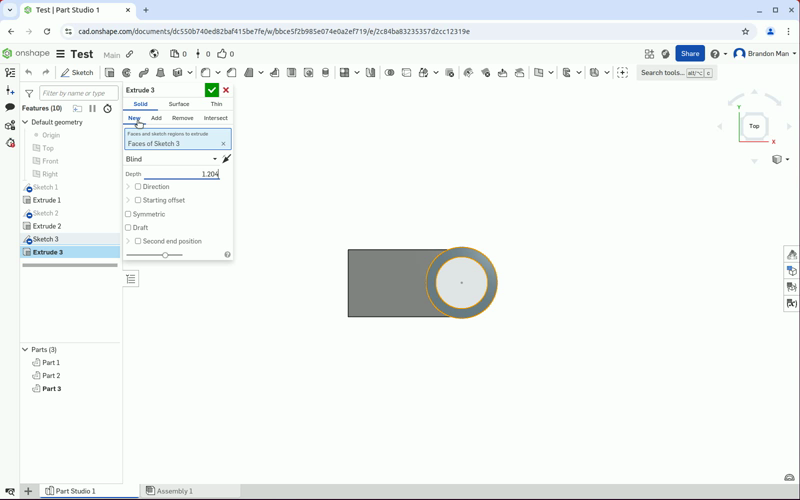
key(enter)
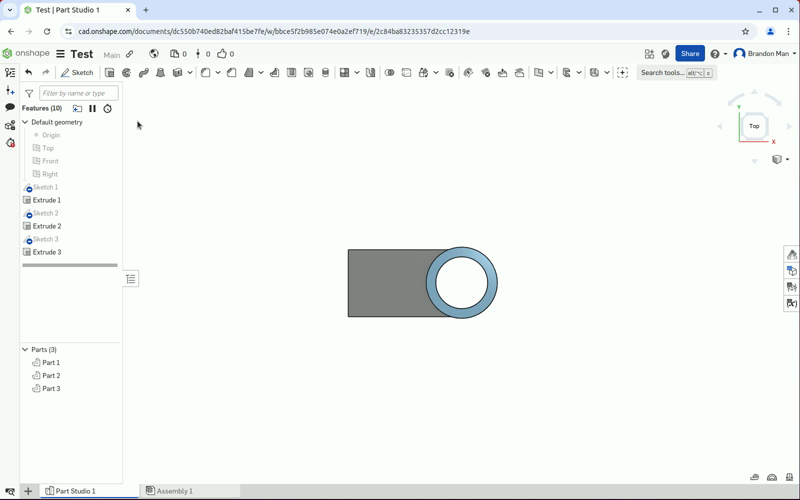
key(shift+h)
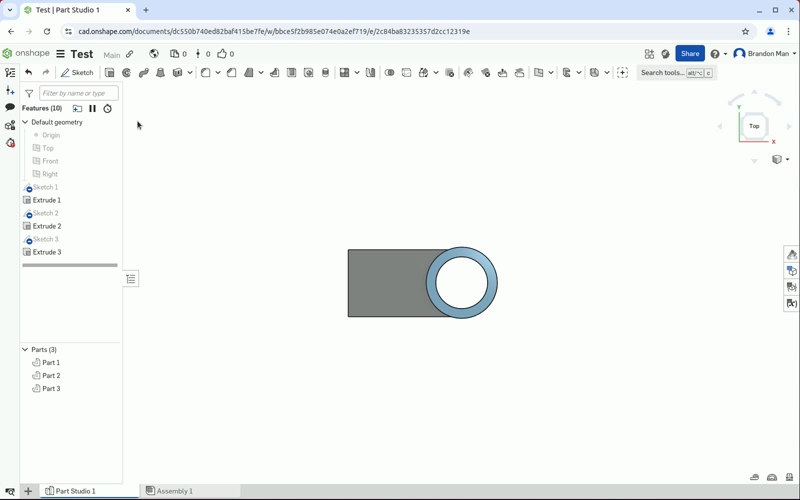
key(shift+h)
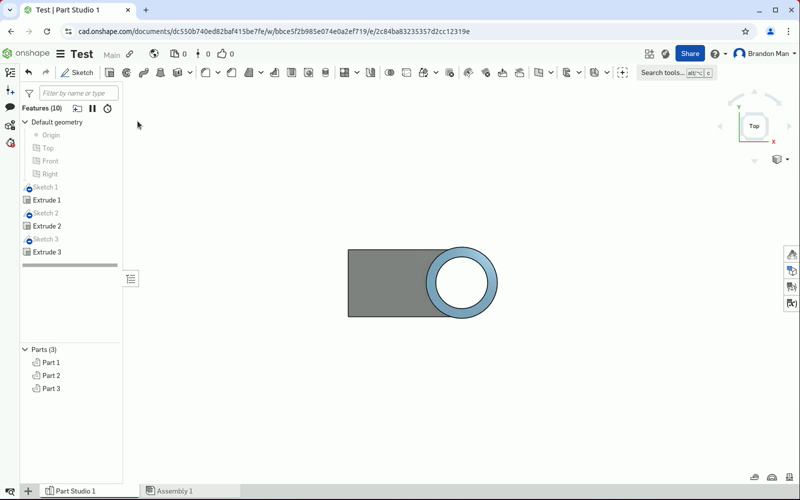
mouse_move(73, 189)
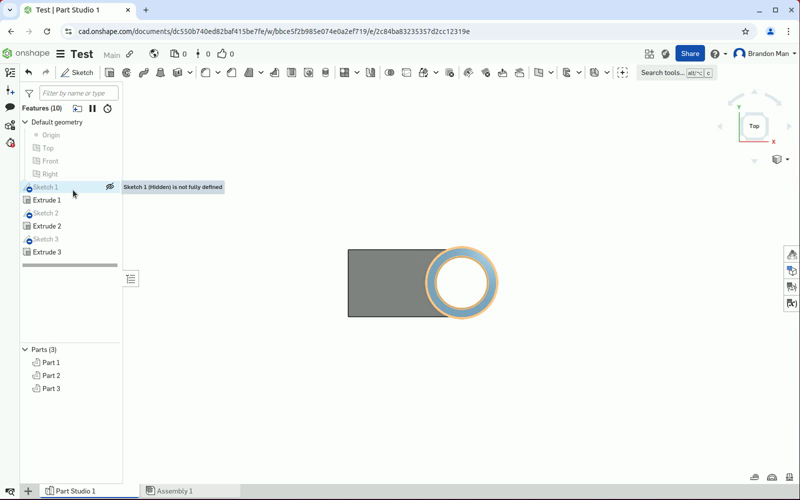
click(73, 189)
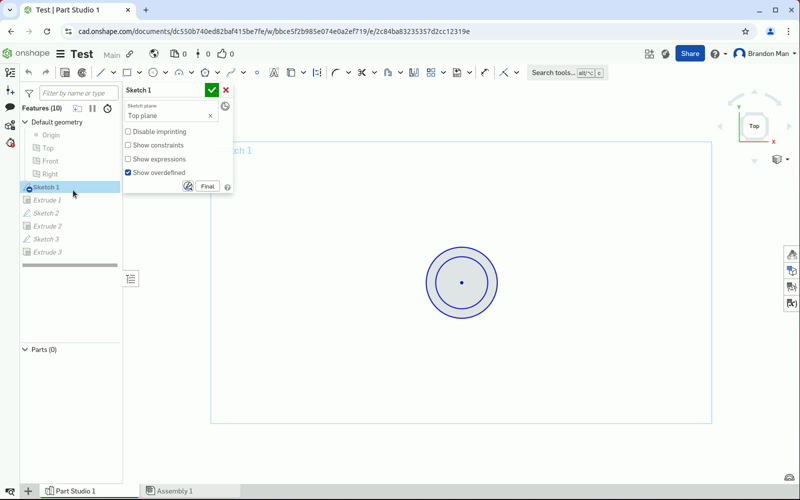
mouse_move(229, 92)
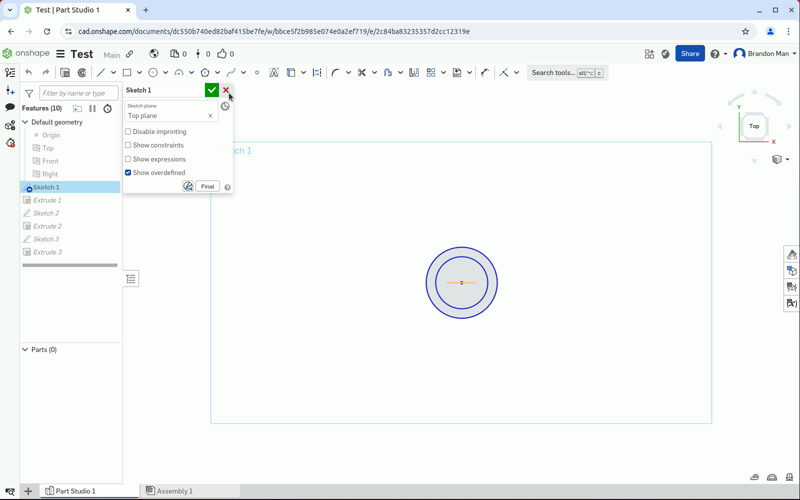
click(229, 92)
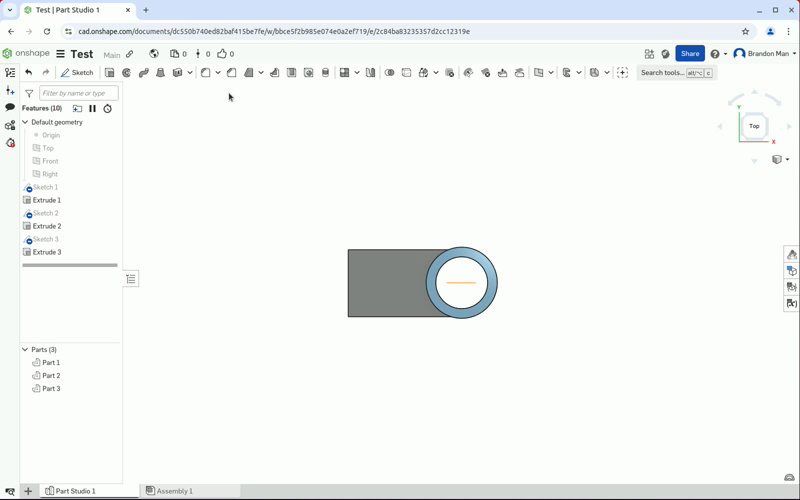
mouse_move(541, 75)
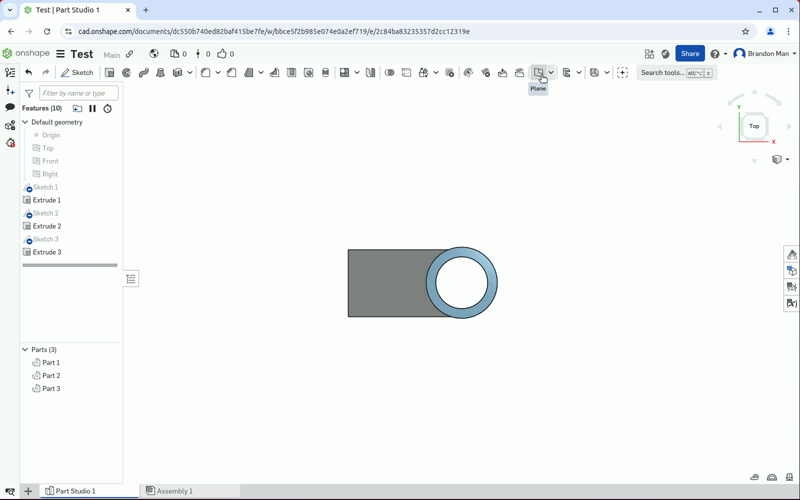
click(541, 75)
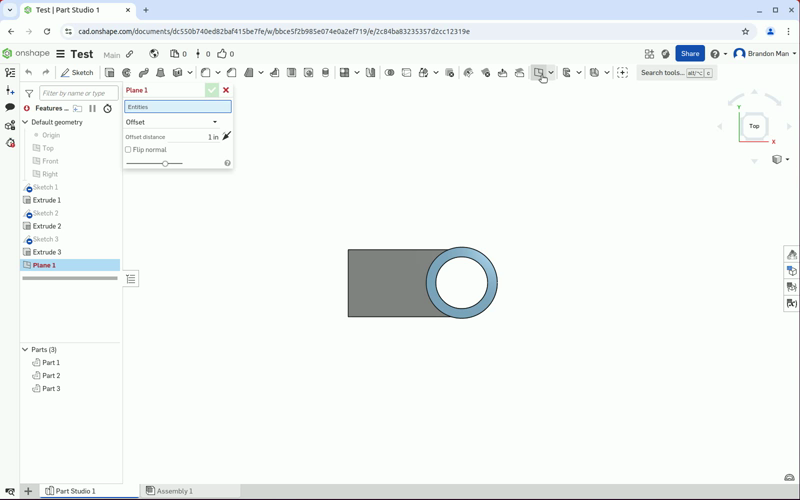
mouse_move(73, 150)
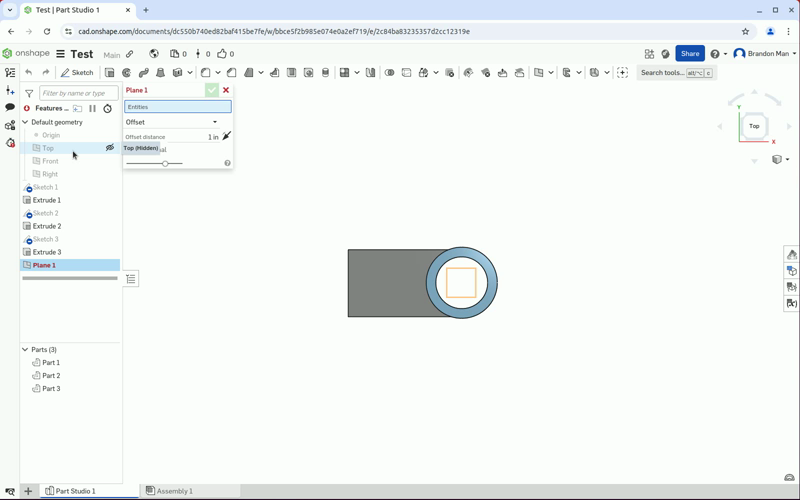
click(73, 150)
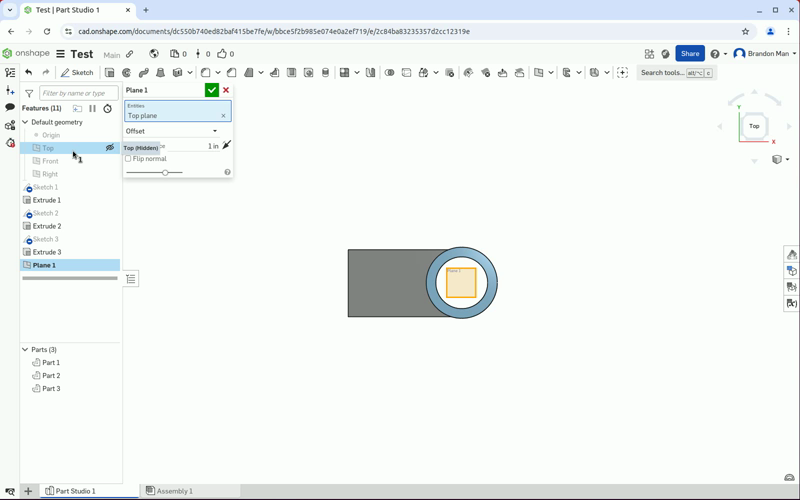
key(tab, 2)
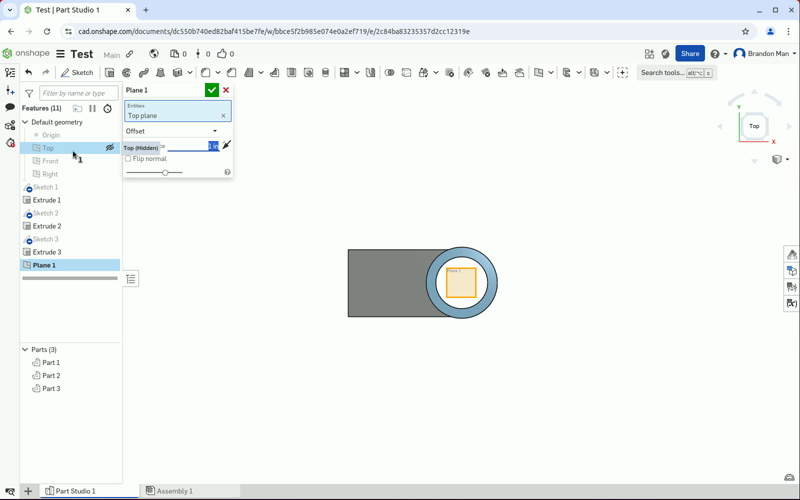
text(1.202)
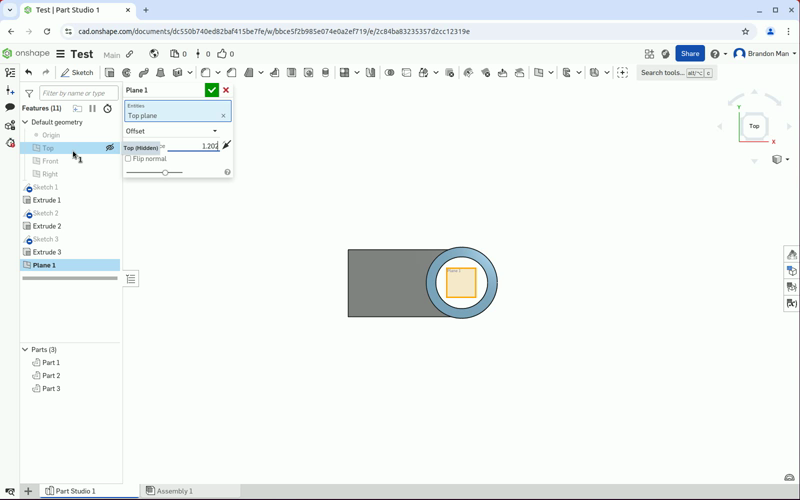
key(enter, 2)
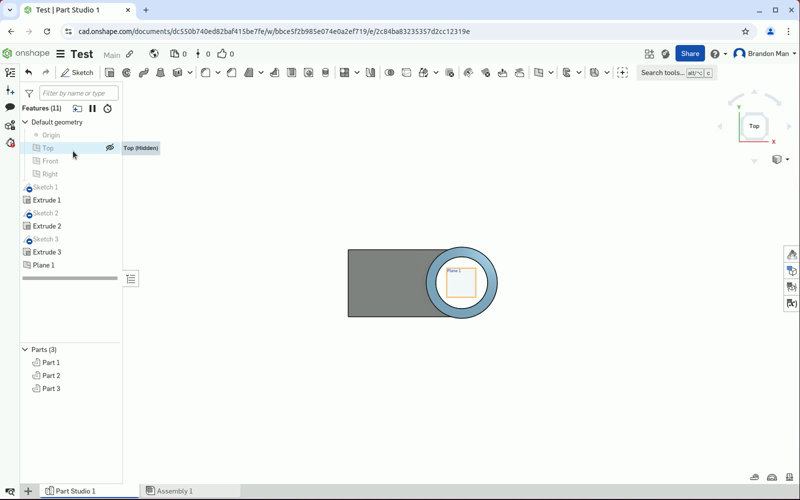
key(shift+s)
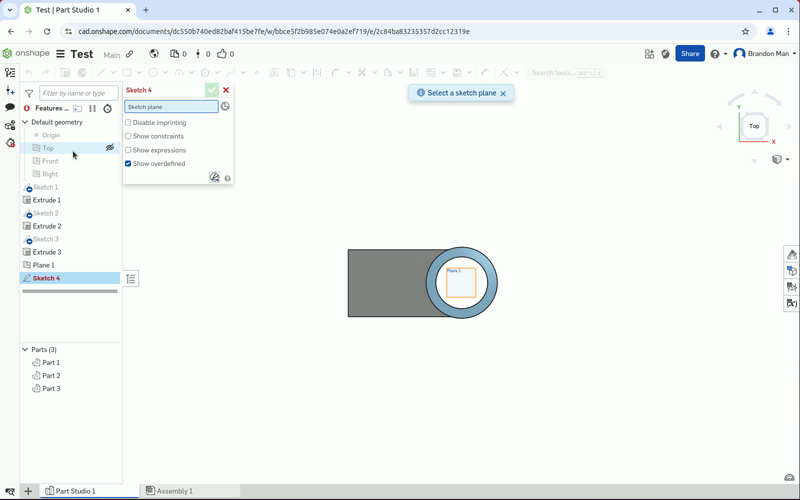
mouse_move(73, 267)
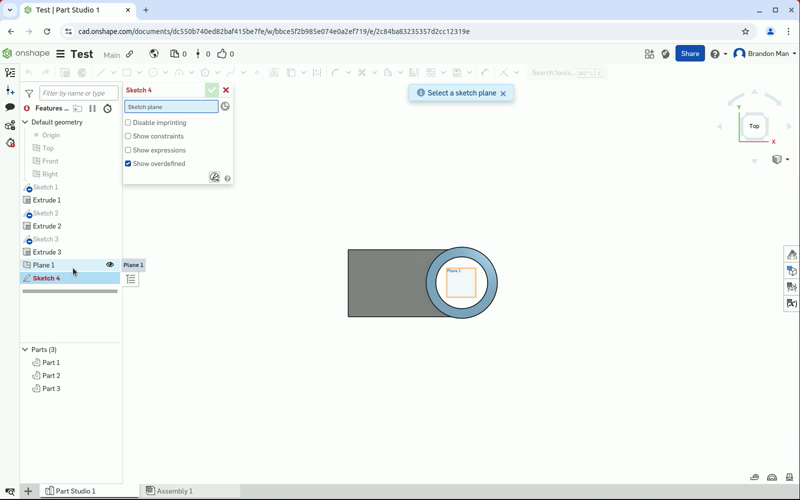
click(73, 267)
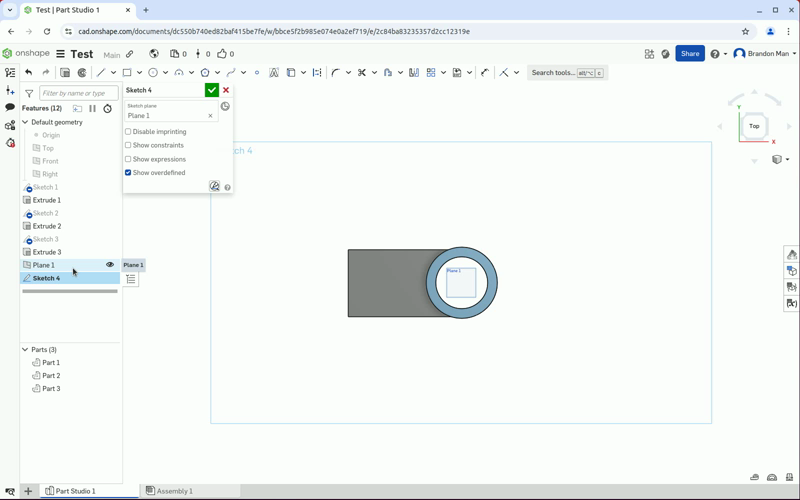
mouse_move(73, 352)
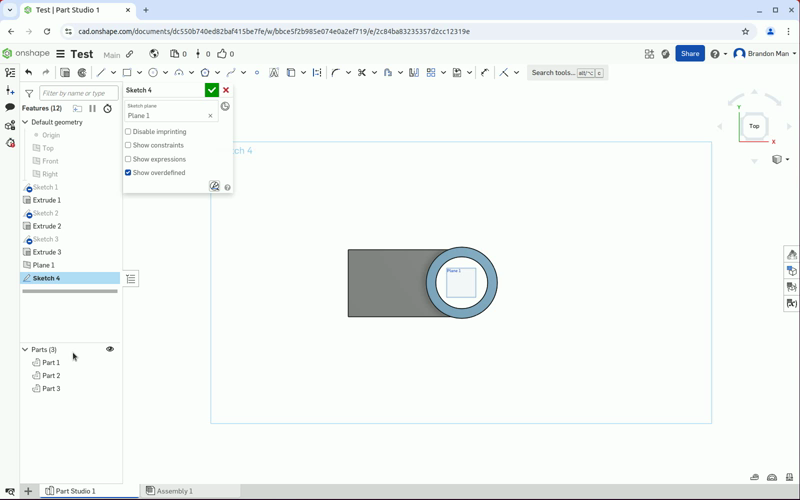
key(y)
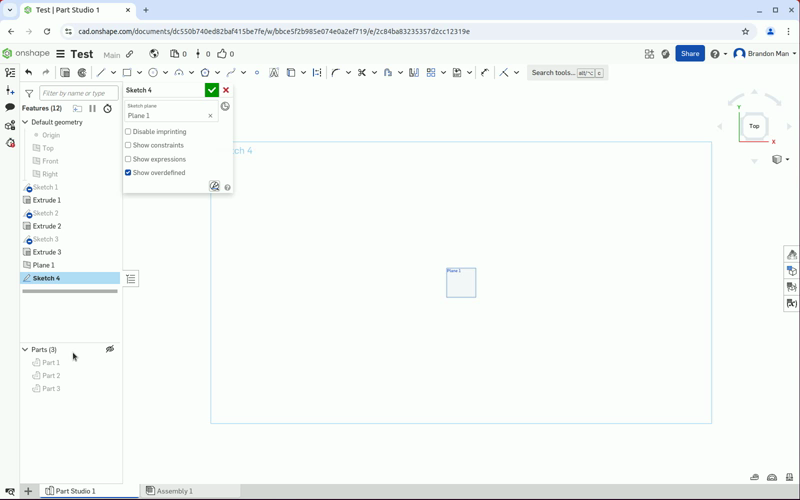
key(l)
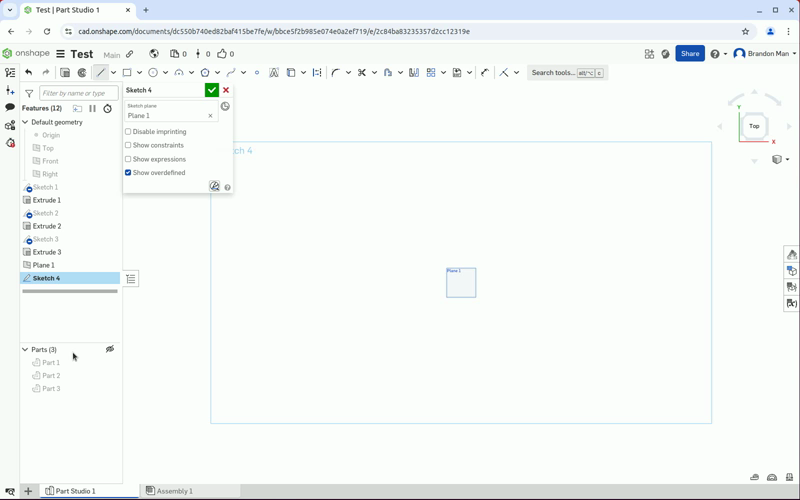
key_down(shift)
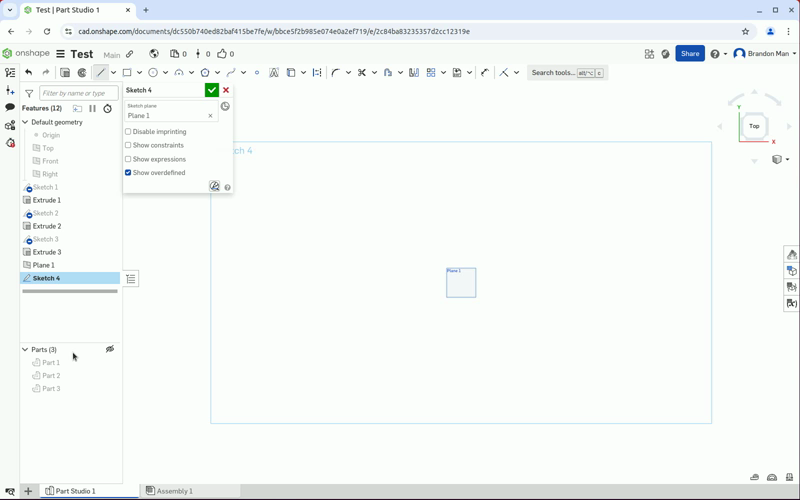
mouse_move(426, 282)
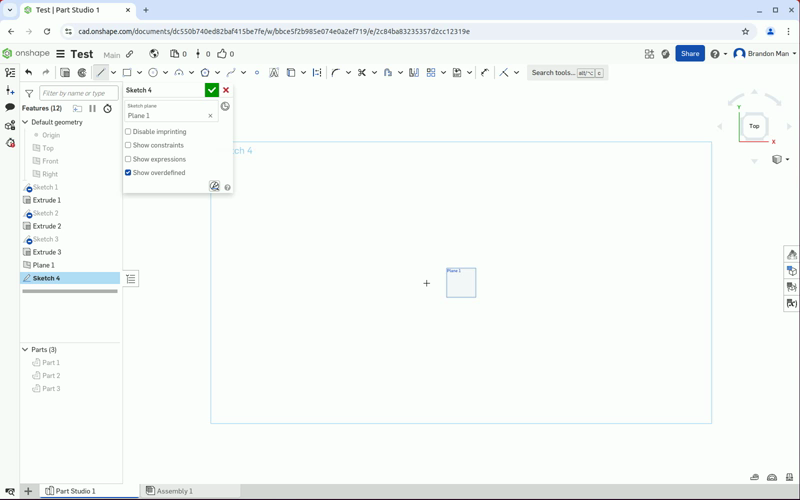
click(426, 282)
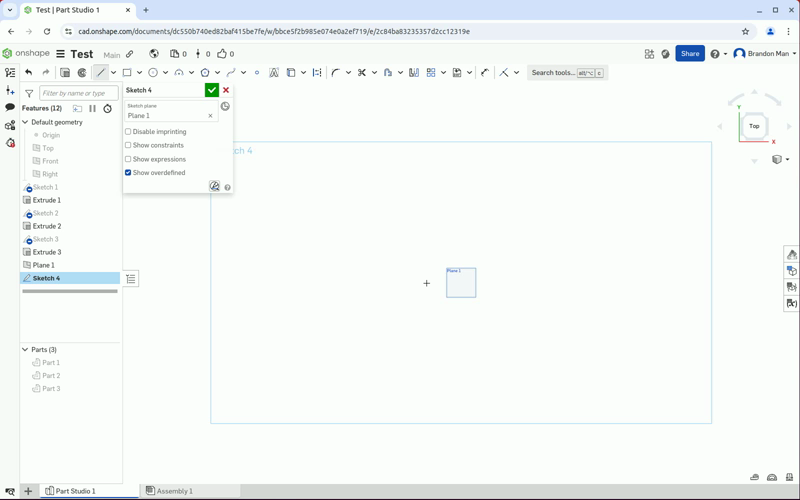
key_up(shift)
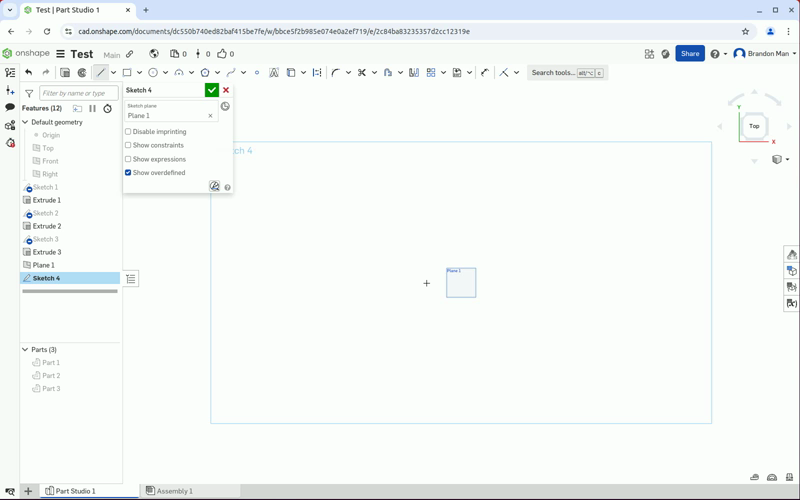
key_down(shift)
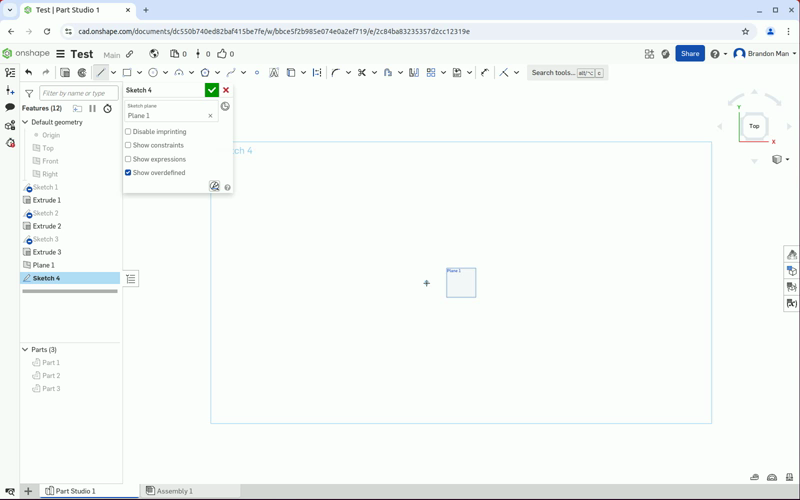
mouse_move(456, 282)
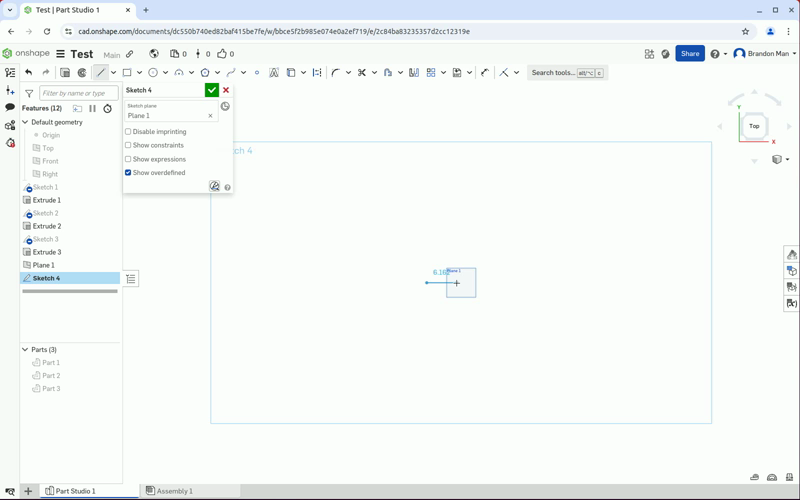
mouse_move(428, 282)
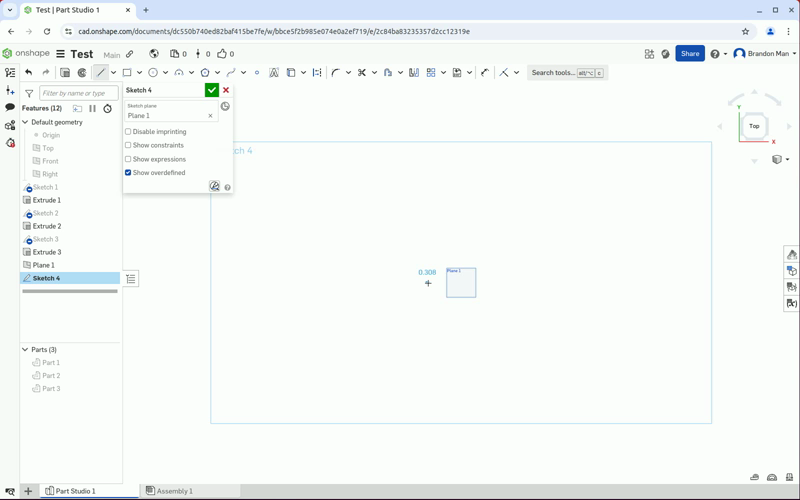
scroll(6)
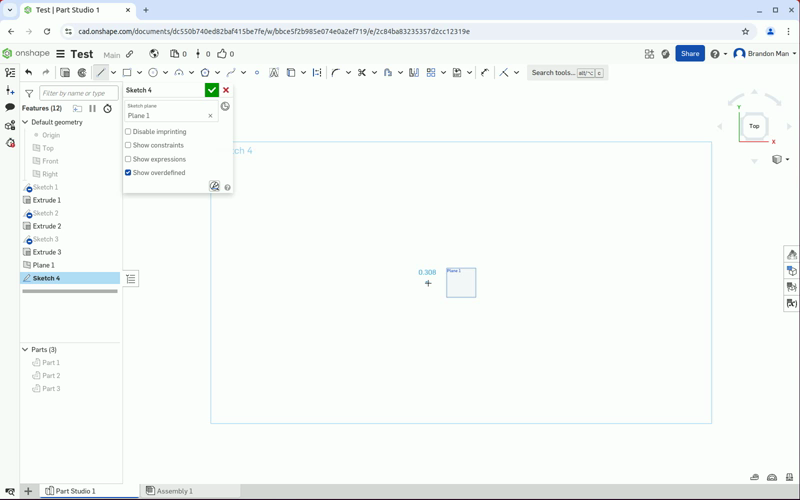
scroll(6)
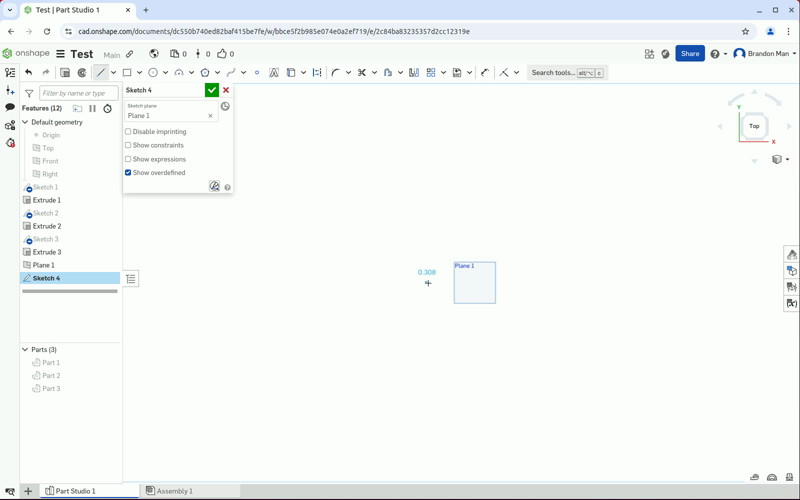
scroll(6)
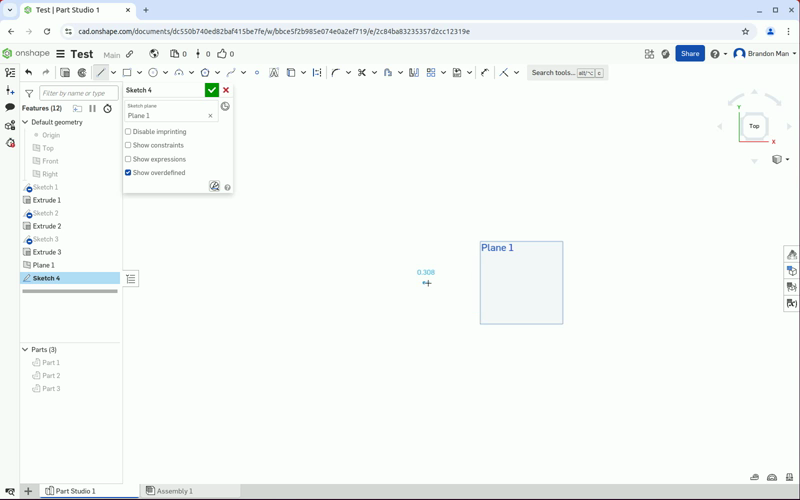
scroll(6)
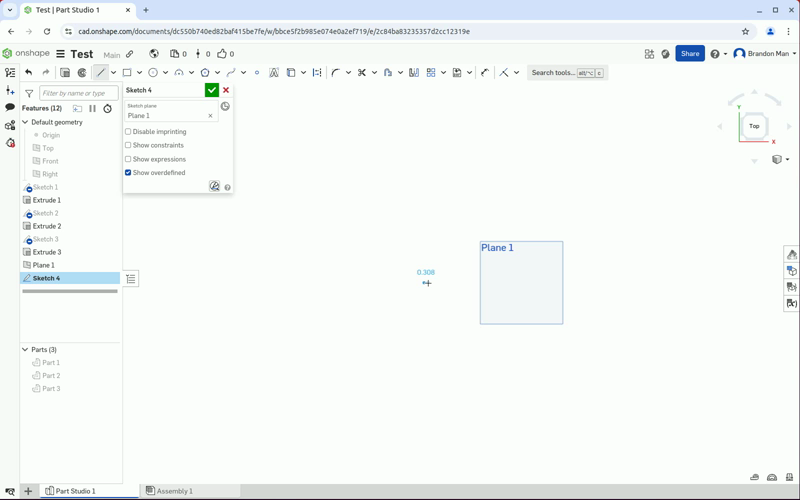
scroll(6)
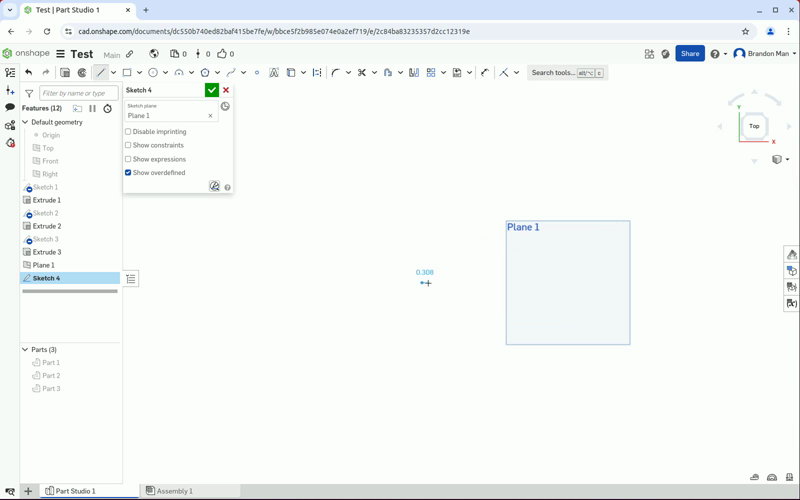
scroll(6)
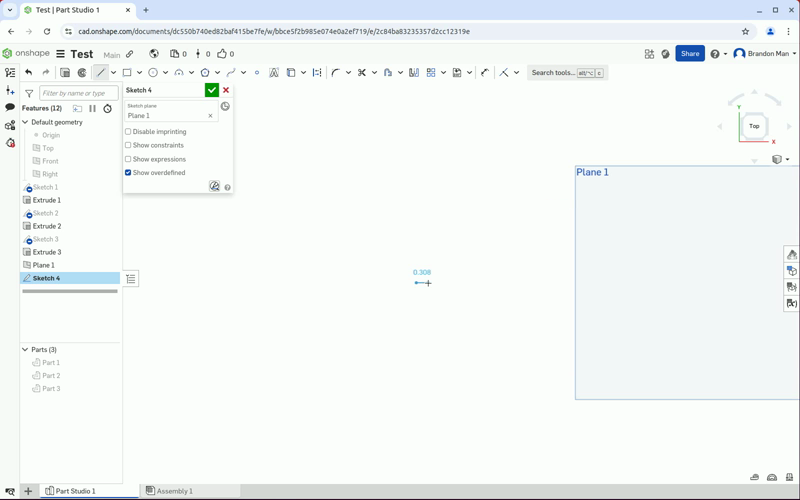
scroll(6)
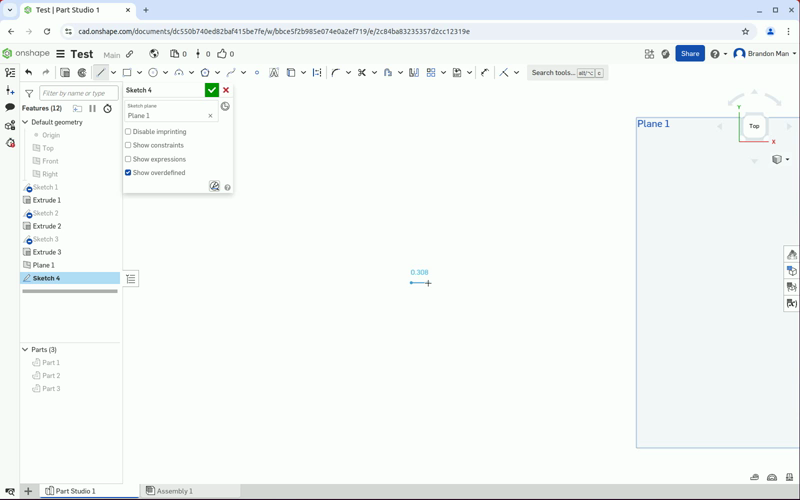
click(428, 282)
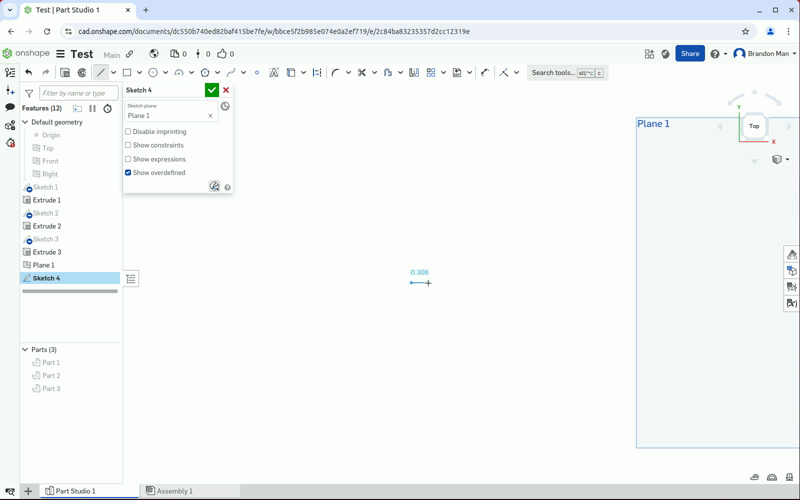
scroll(-6)
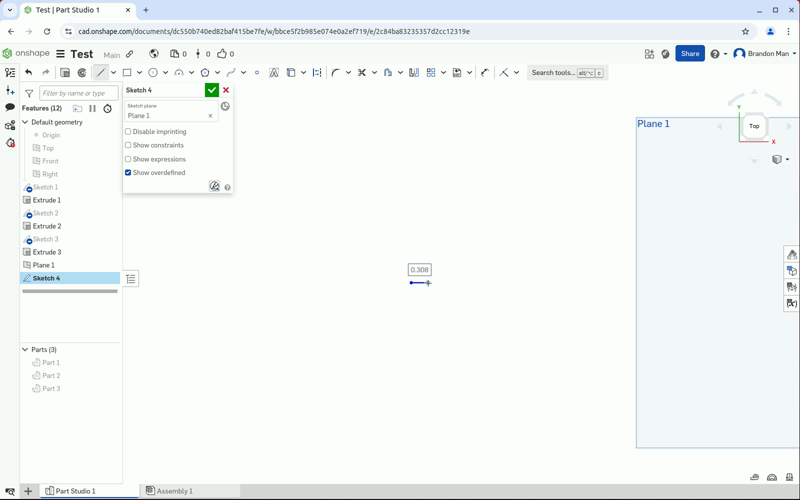
scroll(-6)
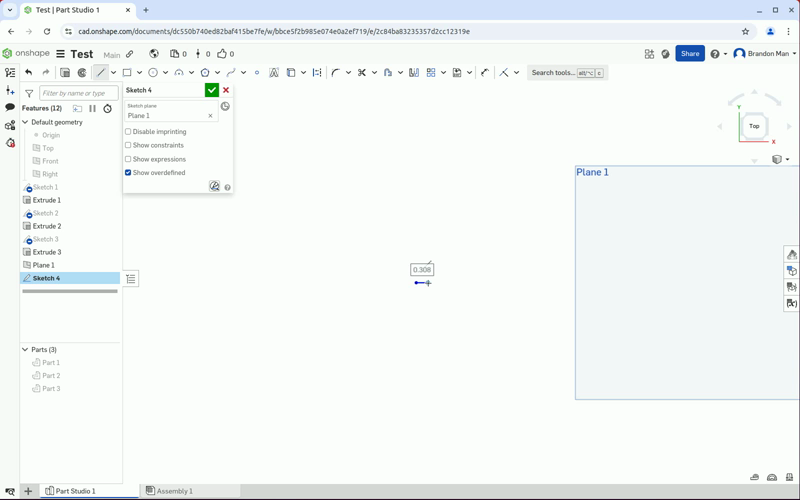
scroll(-6)
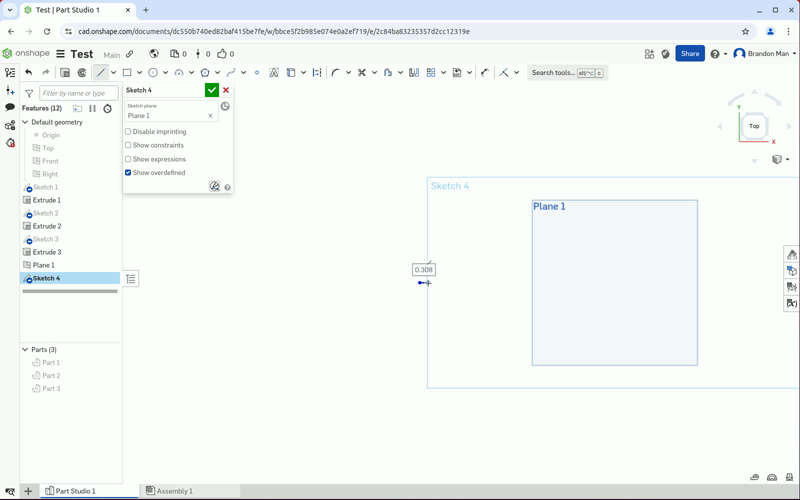
scroll(-6)
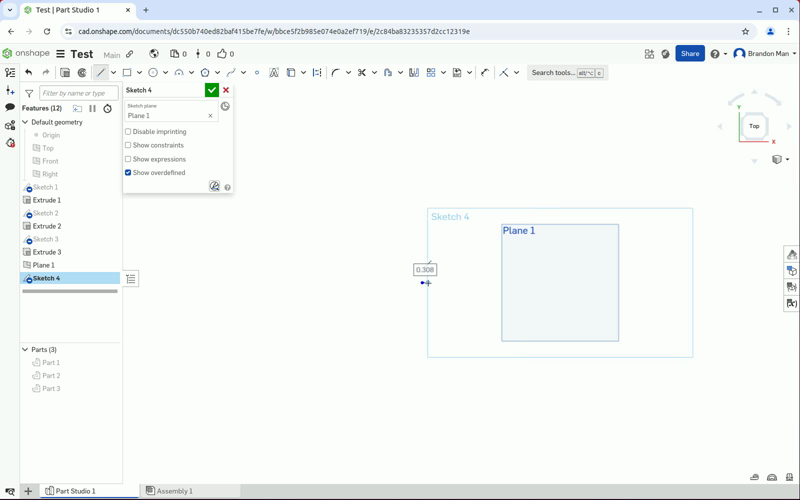
scroll(-6)
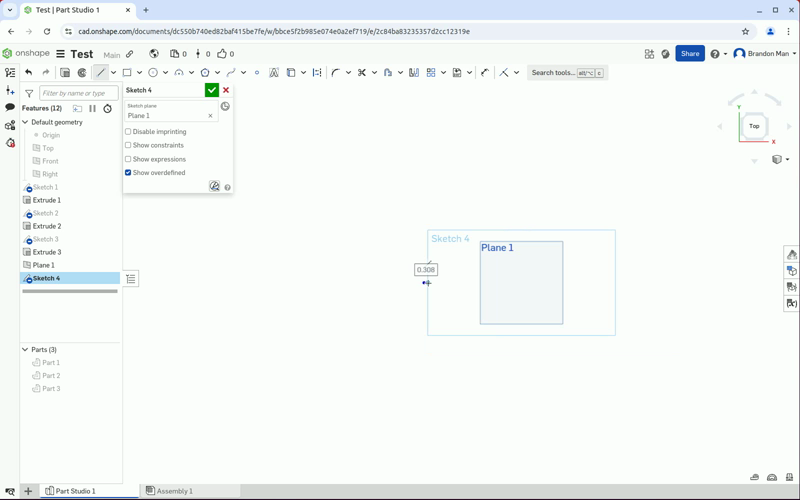
scroll(-6)
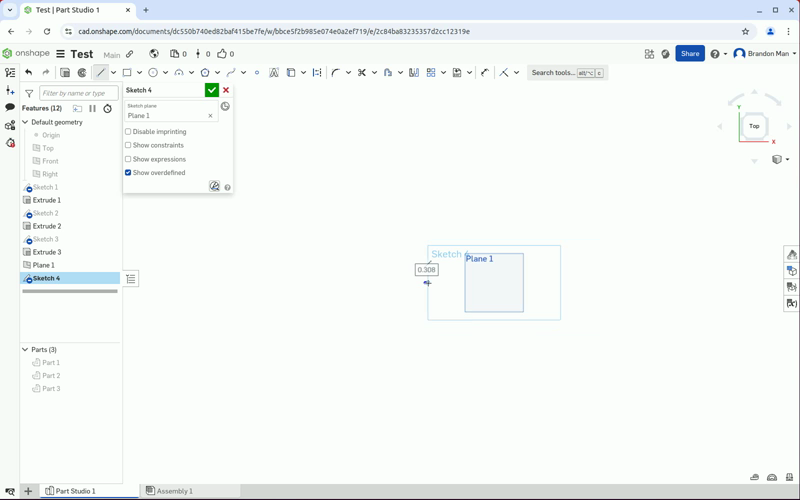
scroll(-6)
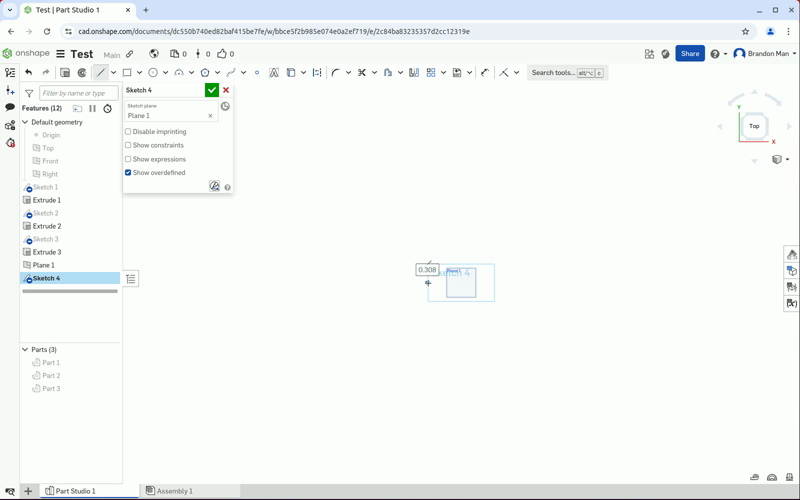
key_up(shift)
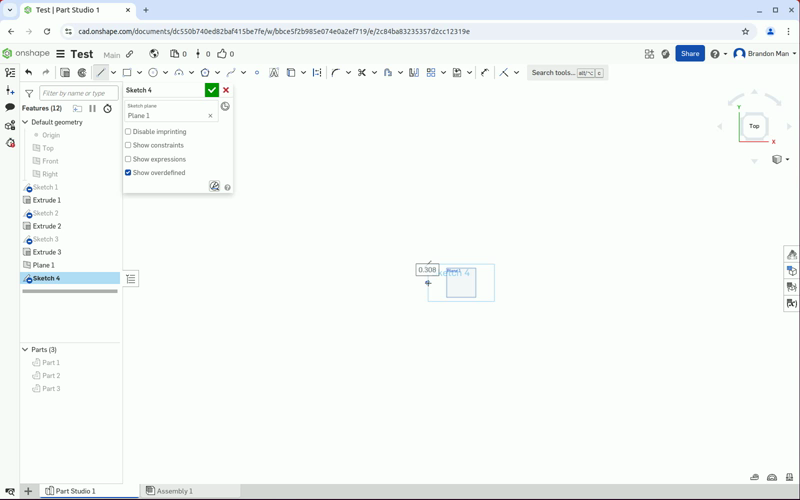
key_down(shift)
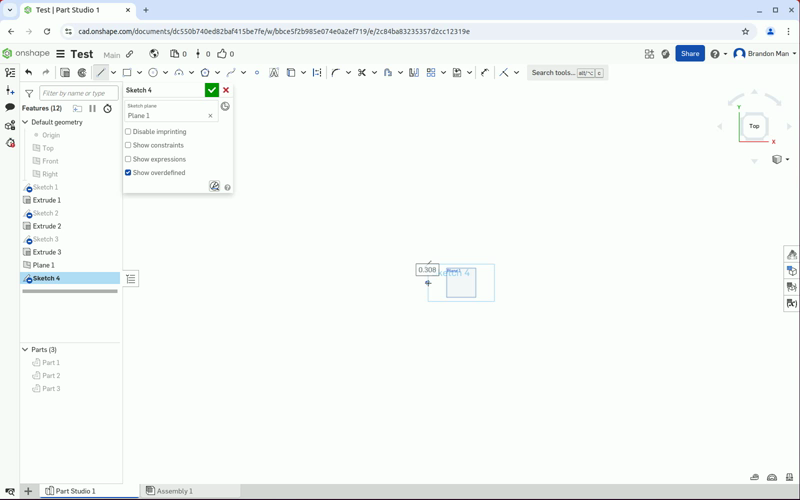
mouse_move(458, 282)
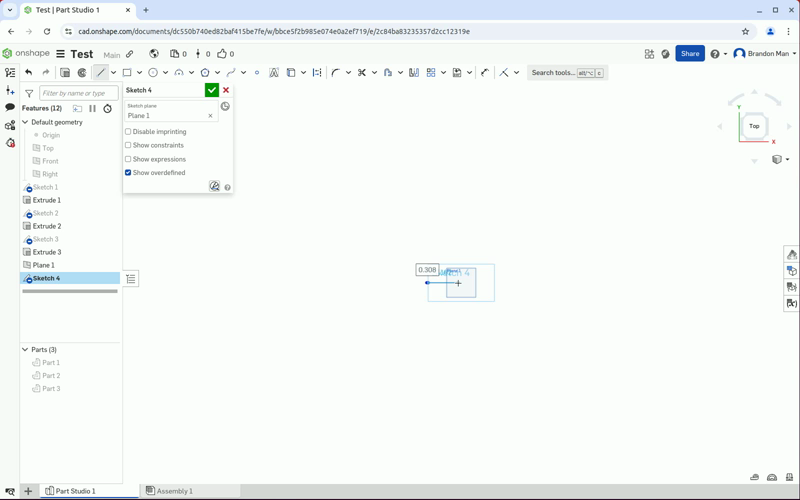
mouse_move(428, 271)
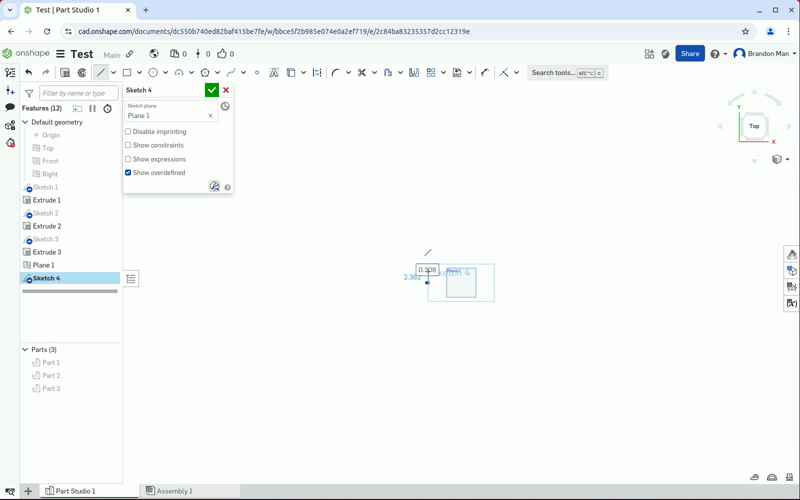
click(428, 271)
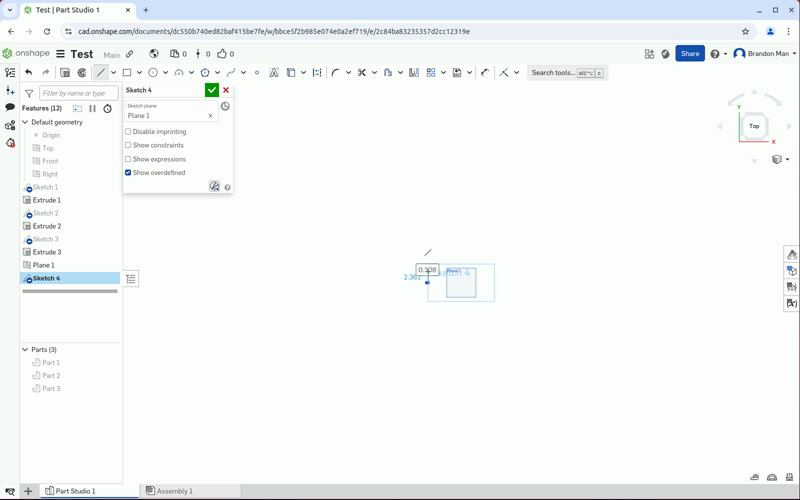
key_up(shift)
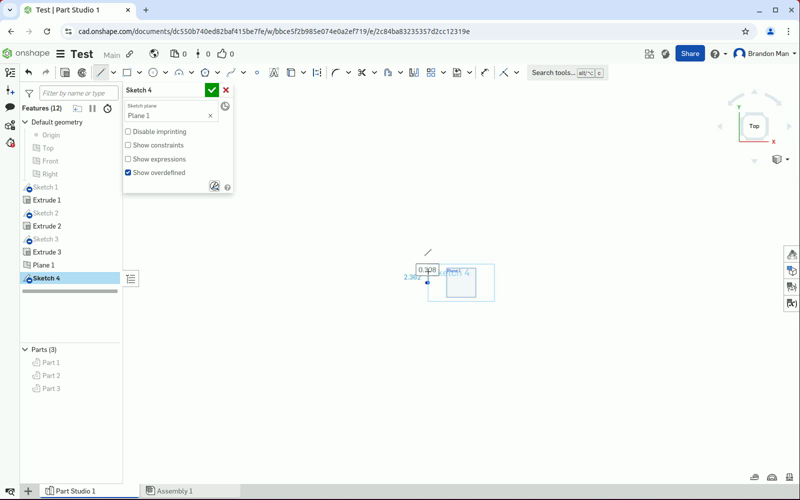
key(esc)
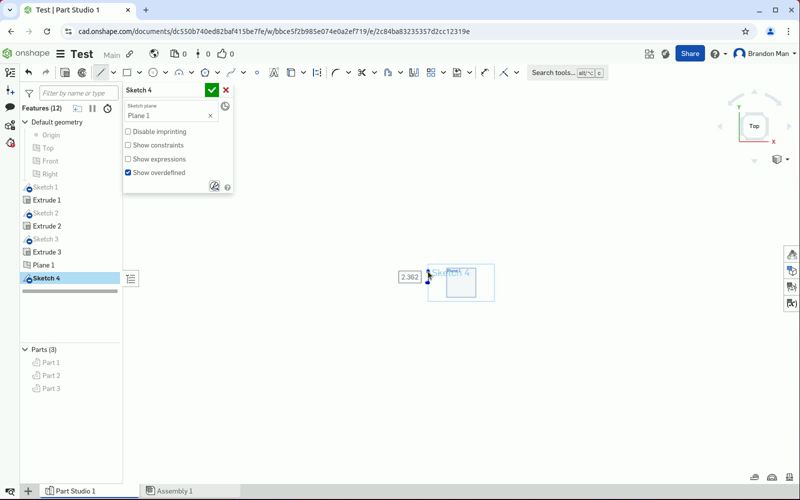
key(a)
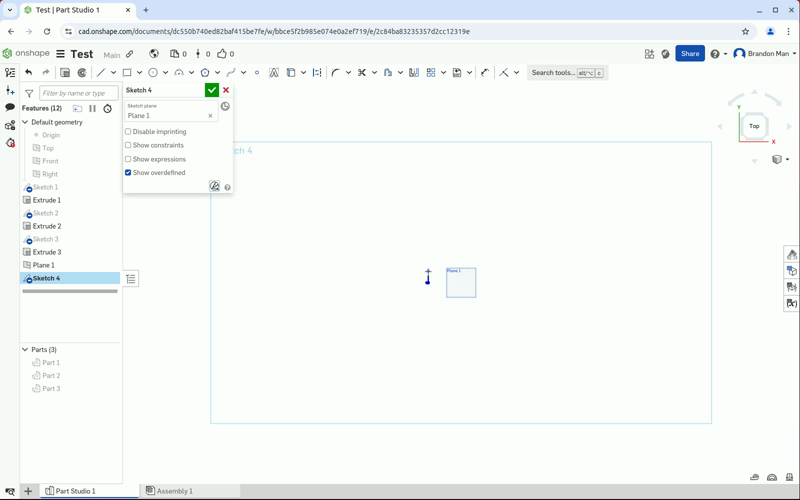
mouse_move(428, 271)
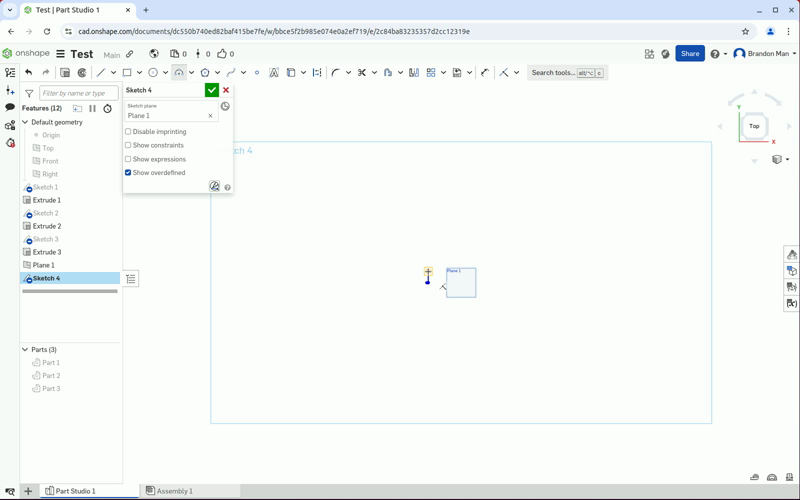
click(428, 271)
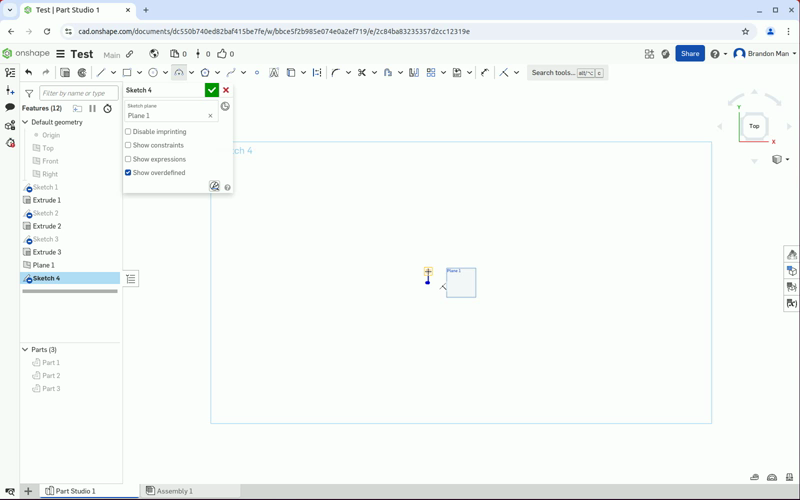
mouse_move(426, 282)
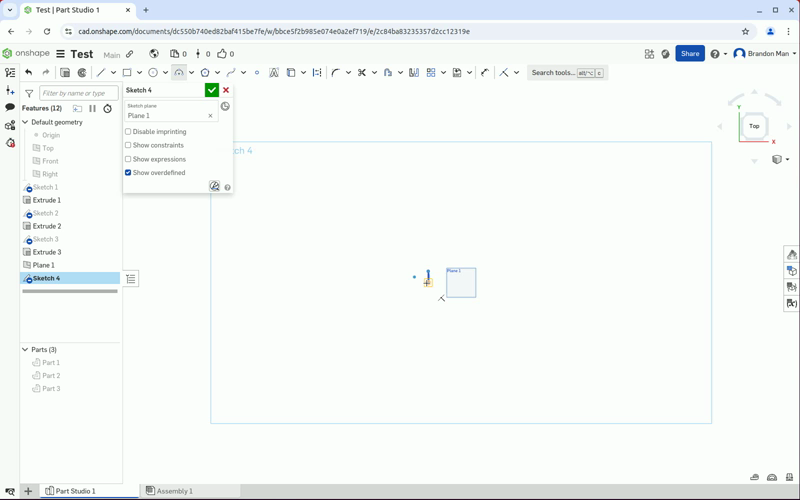
scroll(6)
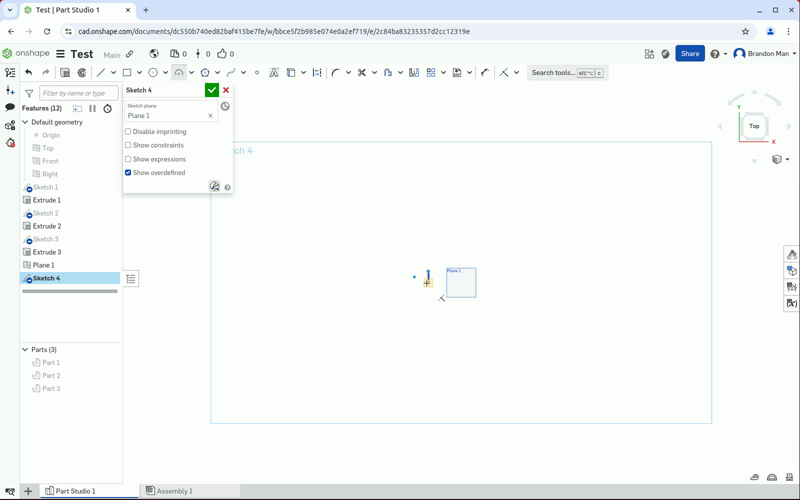
scroll(6)
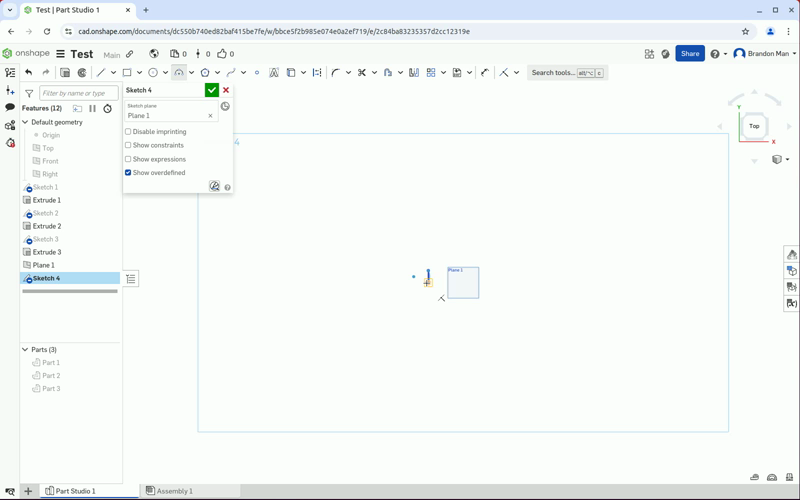
scroll(6)
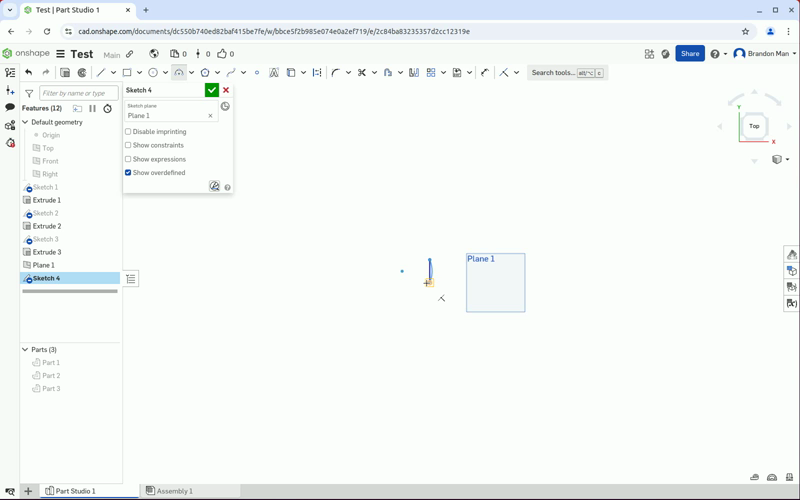
scroll(6)
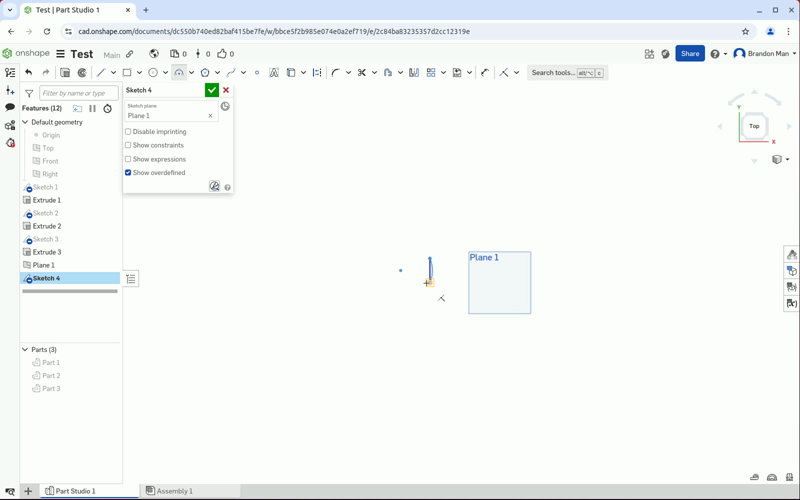
scroll(6)
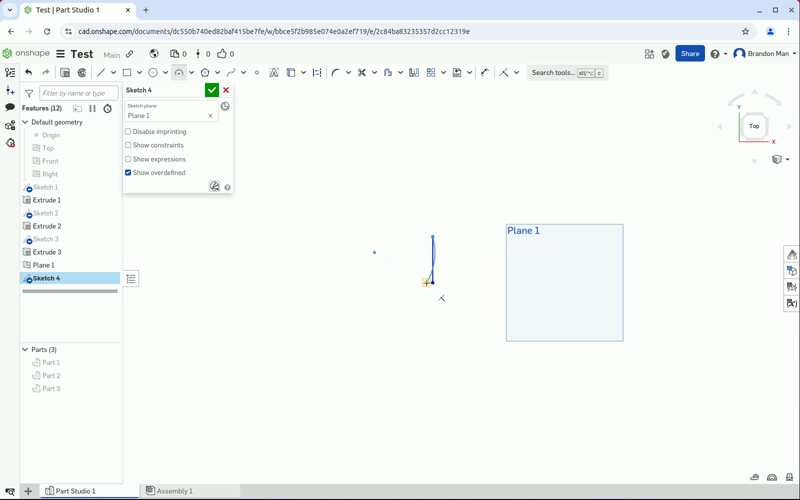
scroll(6)
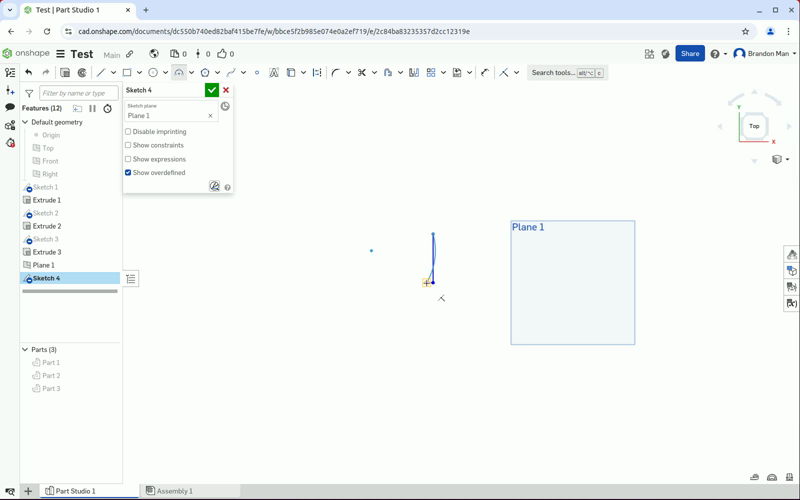
scroll(6)
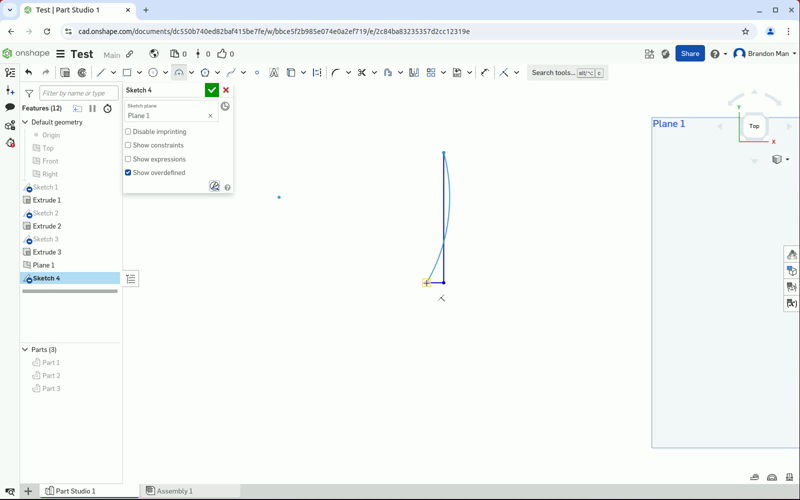
click(426, 282)
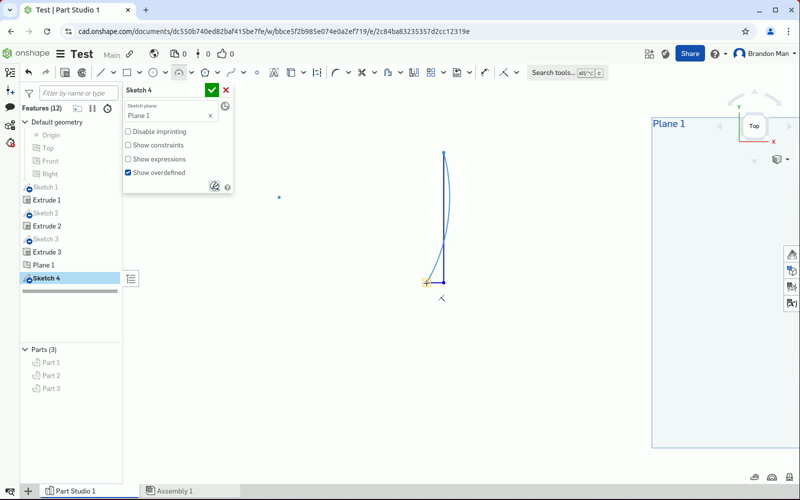
scroll(-6)
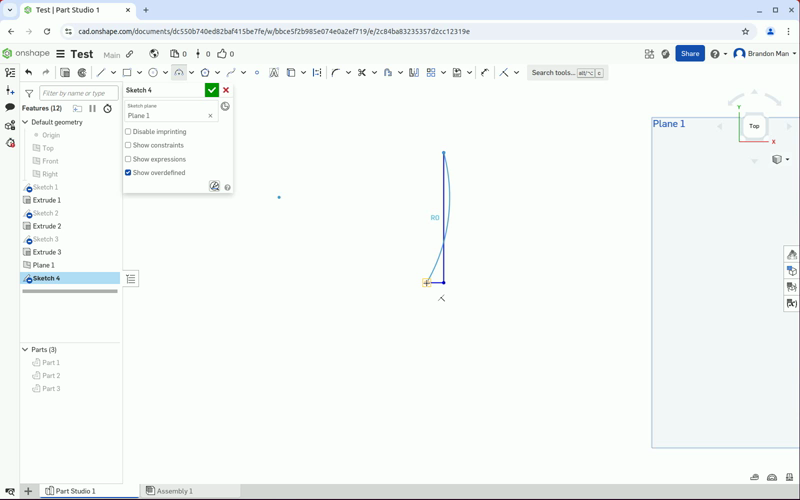
scroll(-6)
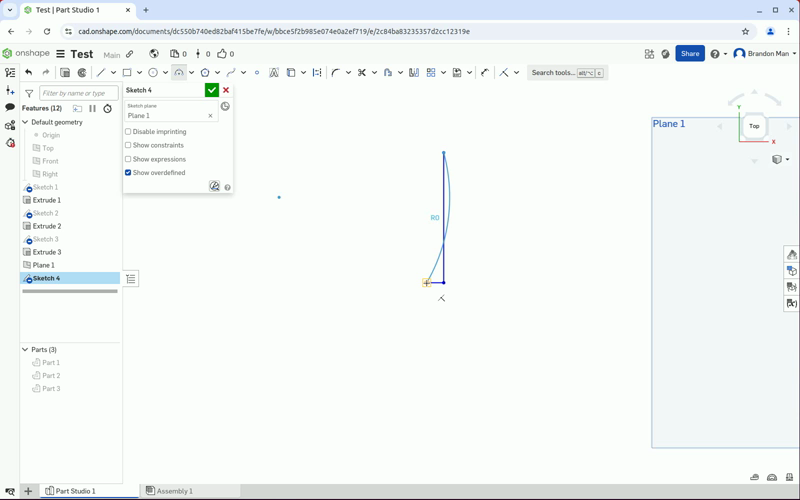
scroll(-6)
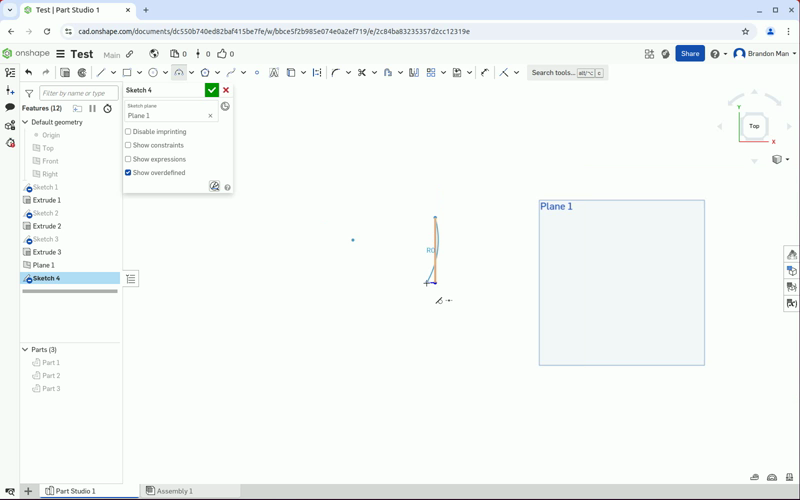
scroll(-6)
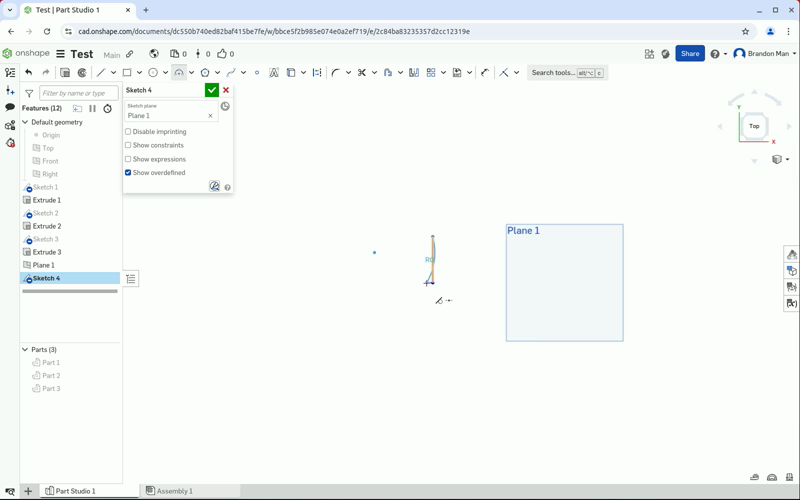
scroll(-6)
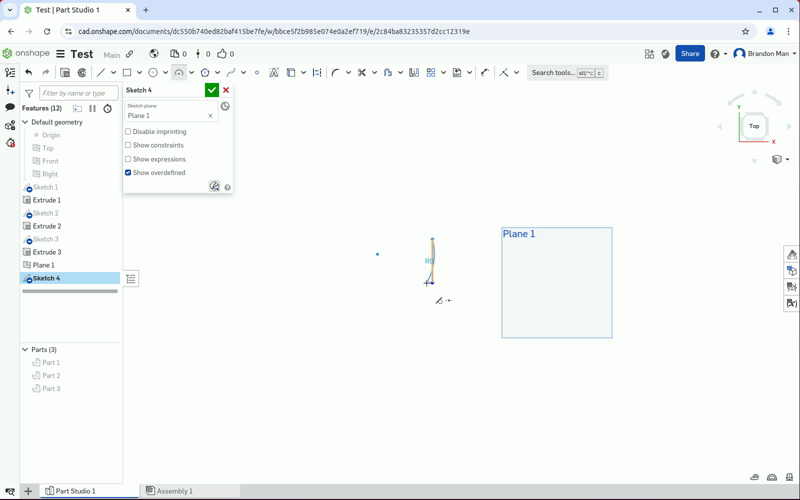
scroll(-6)
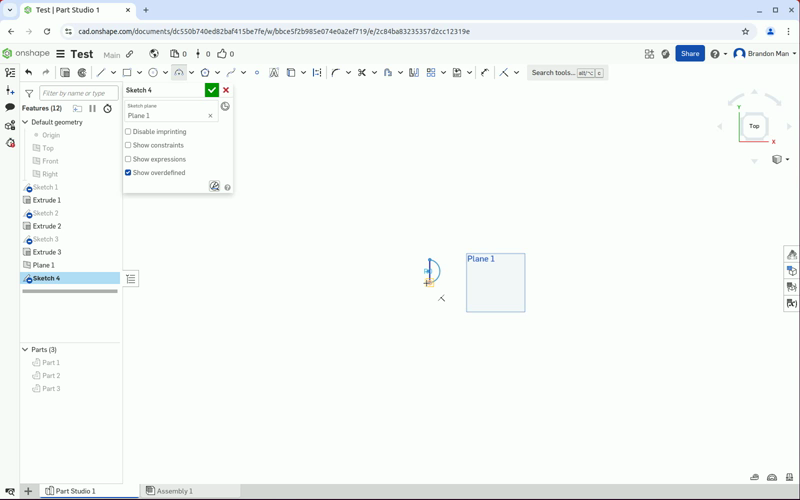
scroll(-6)
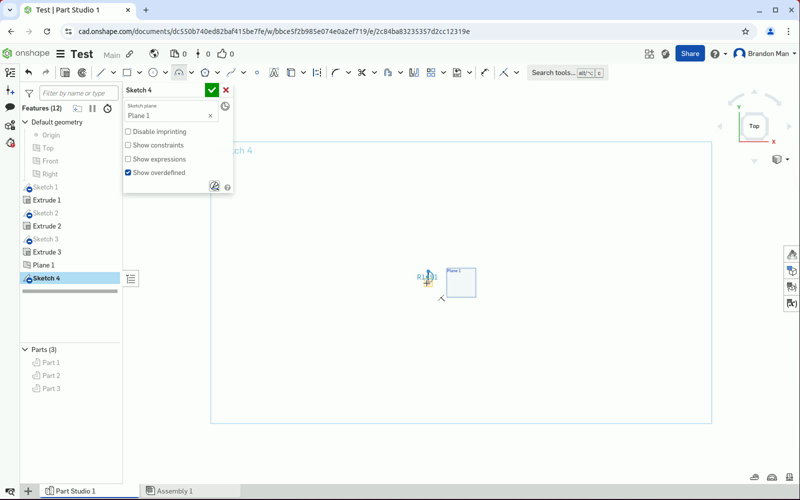
key_down(shift)
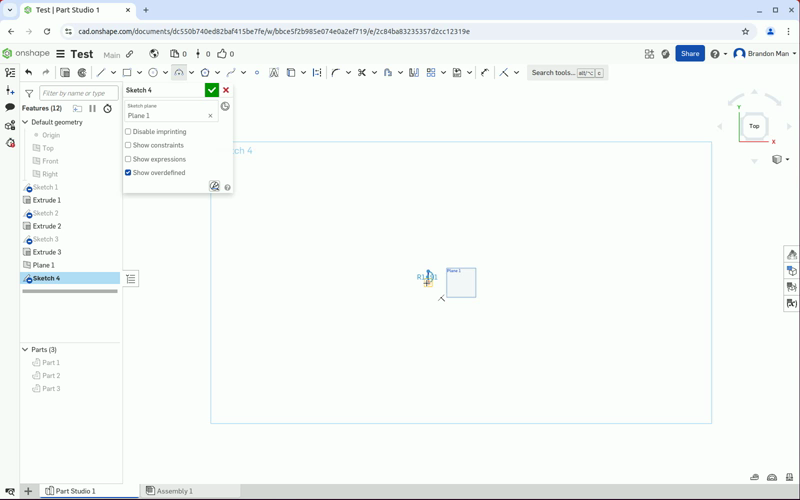
mouse_move(427, 276)
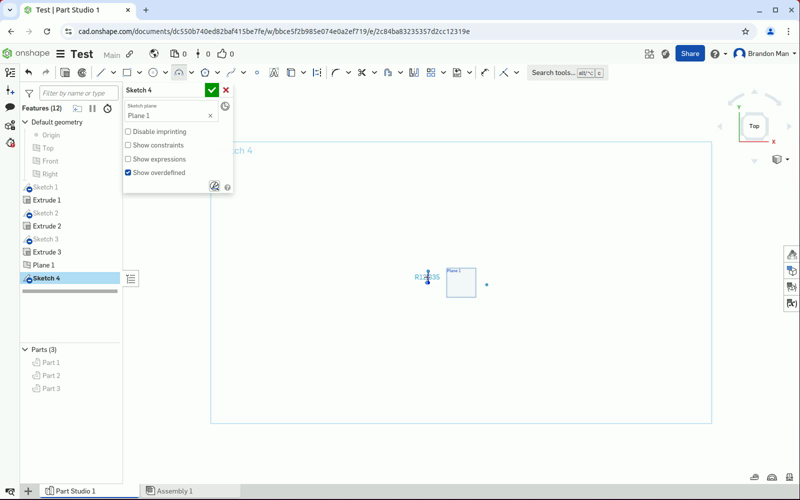
click(427, 276)
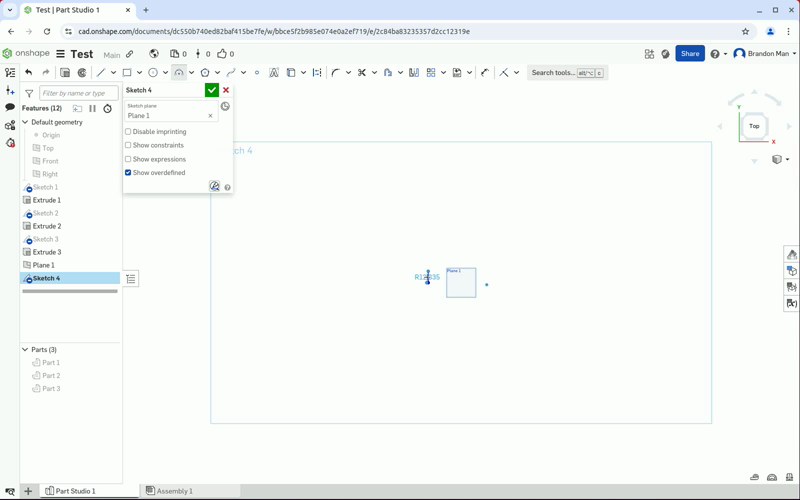
key_up(shift)
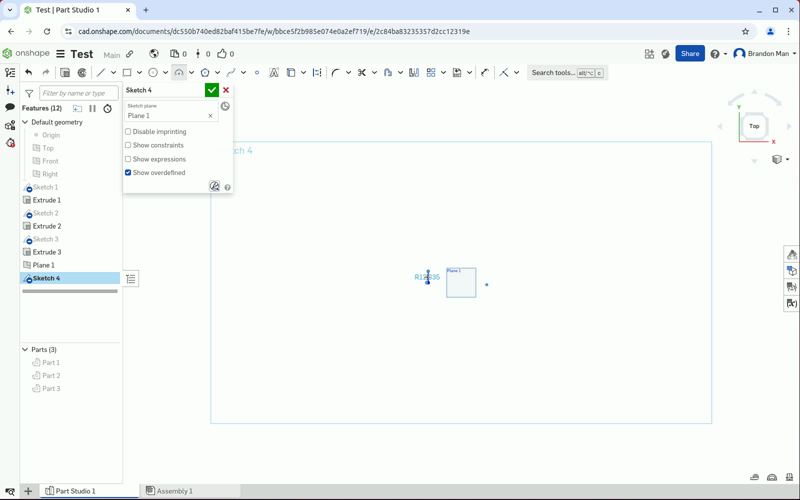
key(esc)
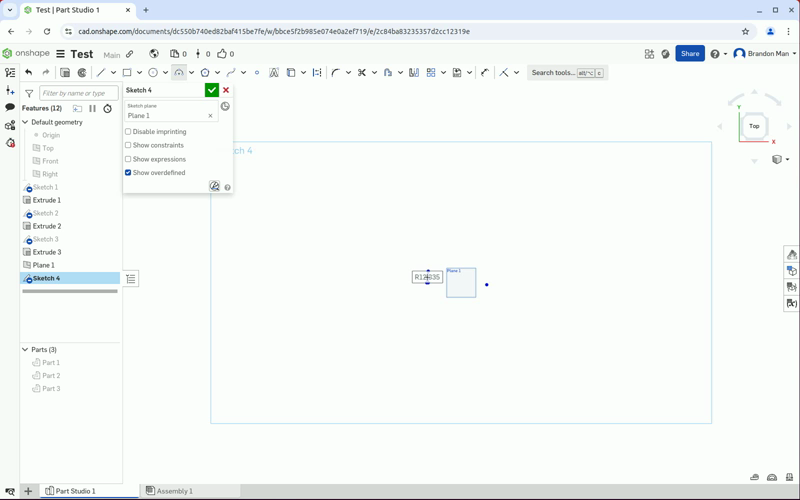
mouse_move(427, 282)
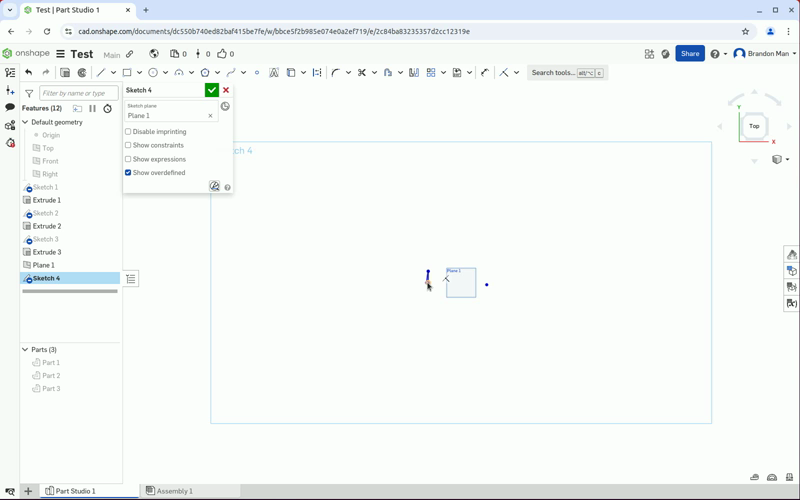
scroll(6)
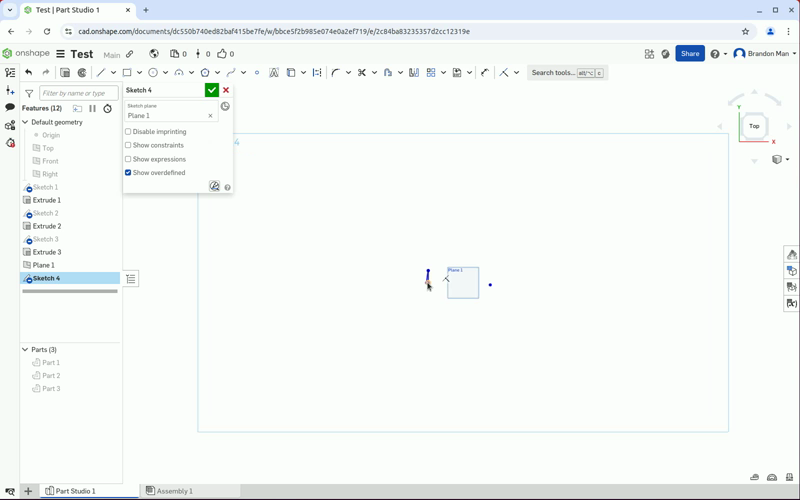
scroll(6)
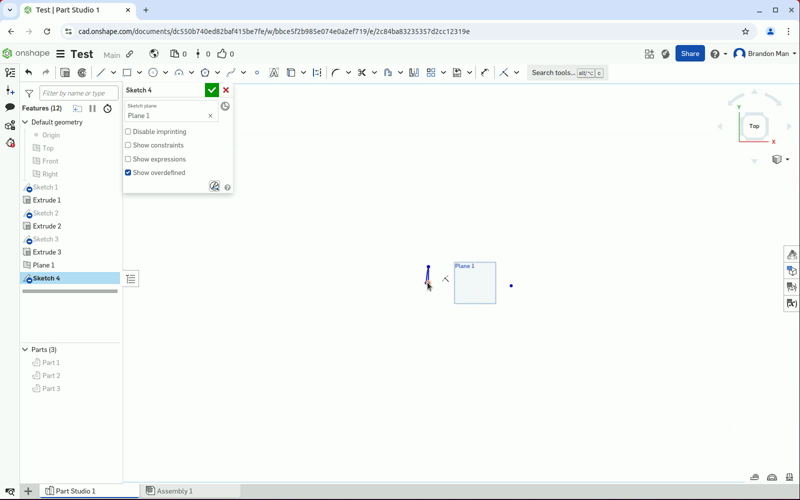
scroll(6)
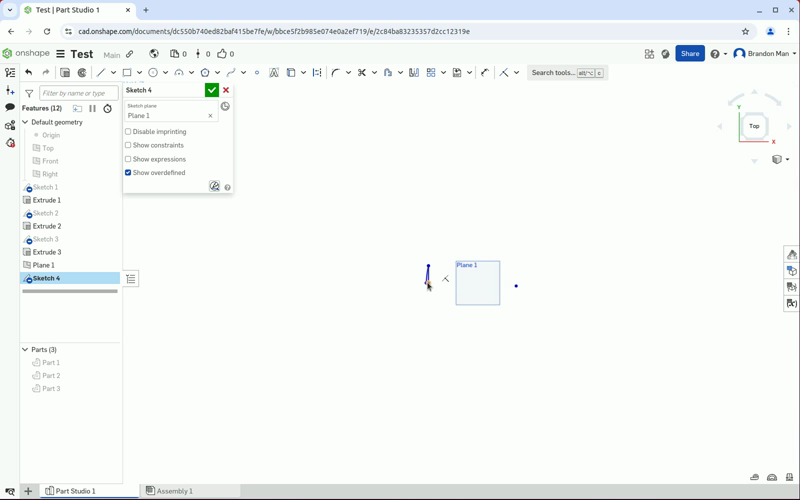
scroll(6)
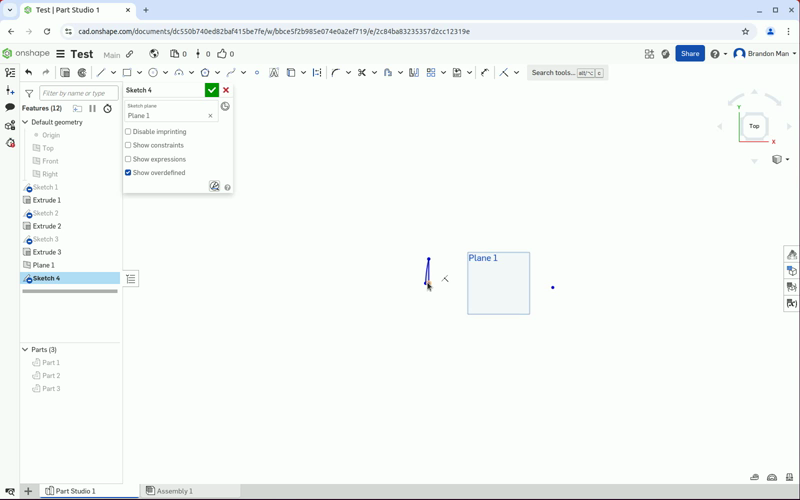
scroll(6)
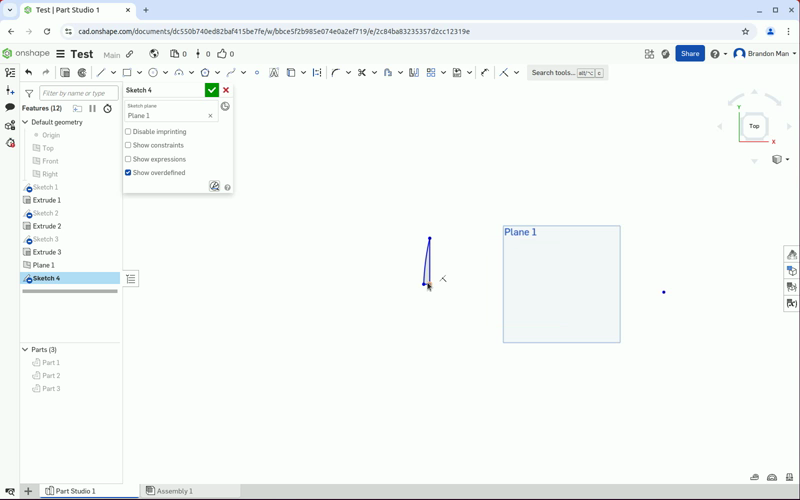
scroll(6)
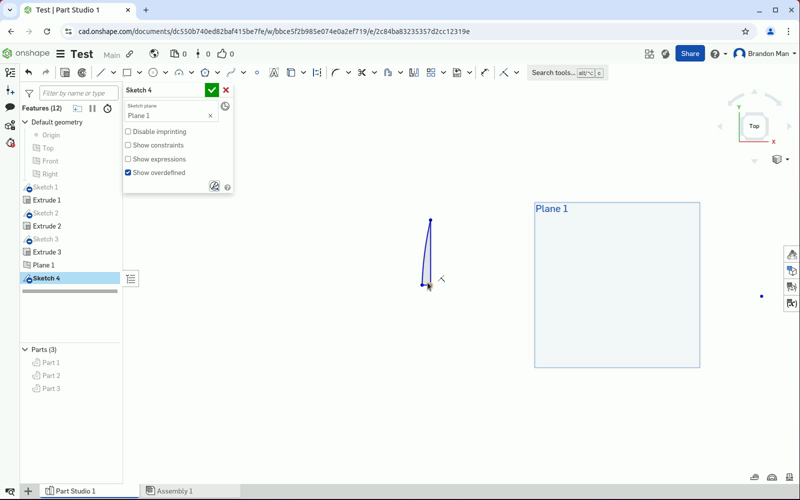
scroll(6)
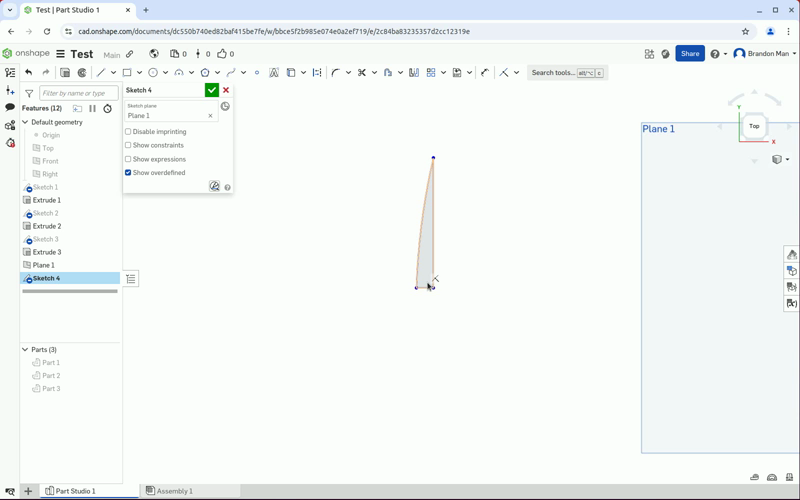
click(427, 282)
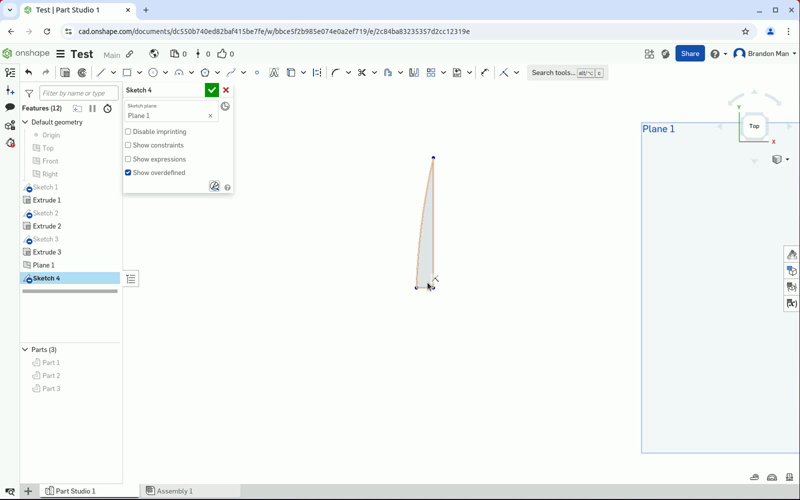
scroll(-6)
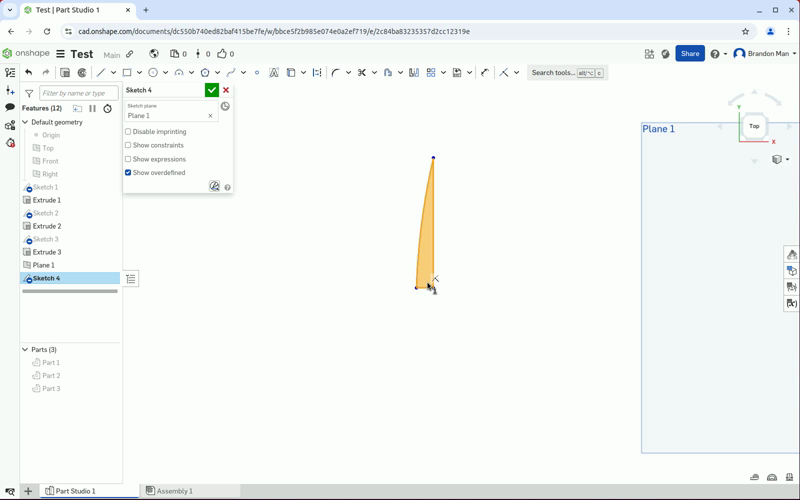
scroll(-6)
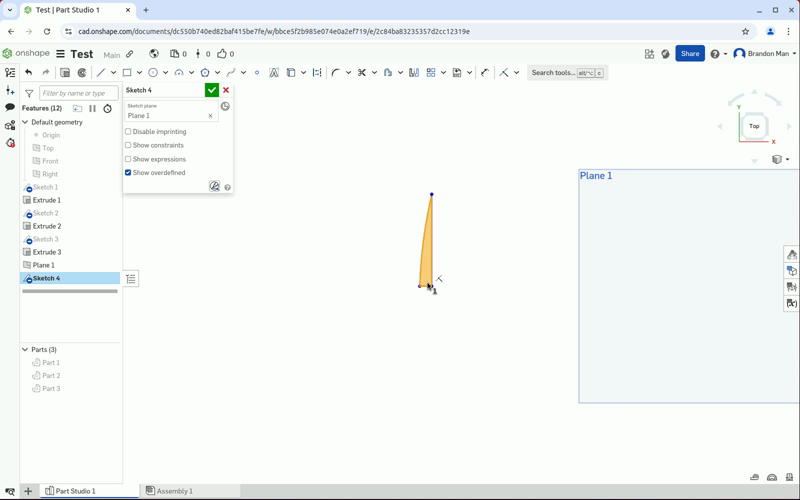
scroll(-6)
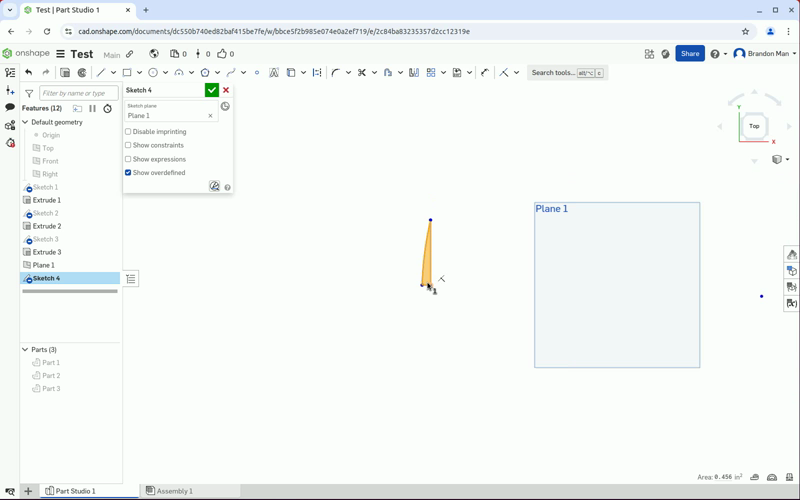
scroll(-6)
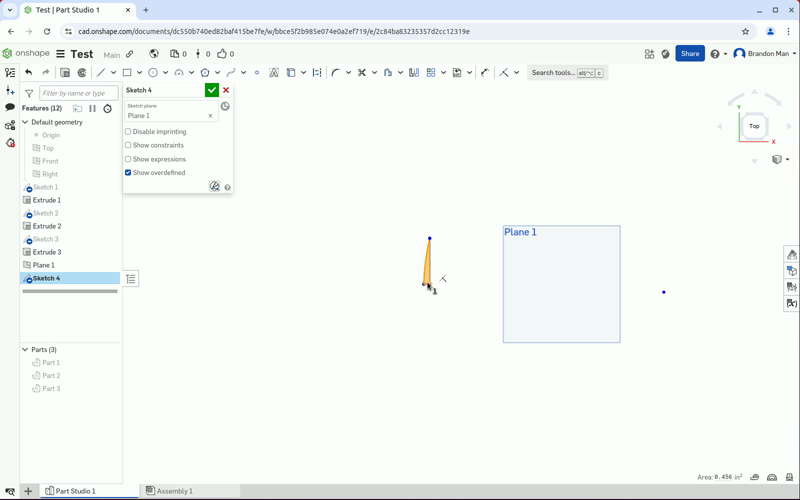
scroll(-6)
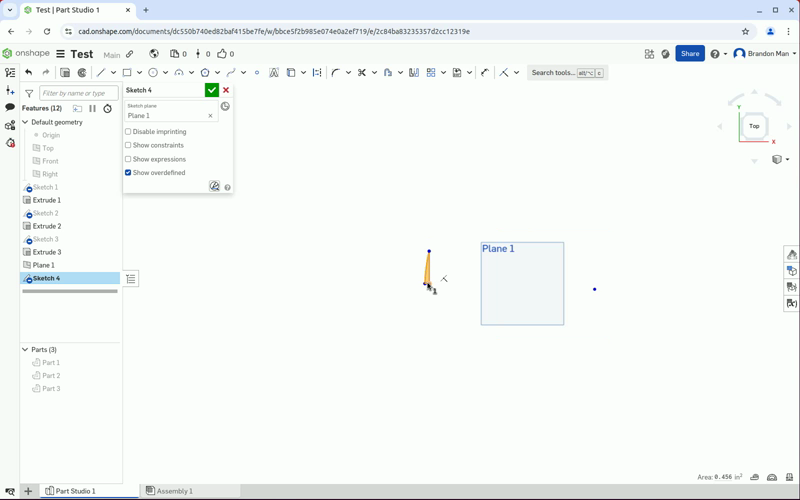
scroll(-6)
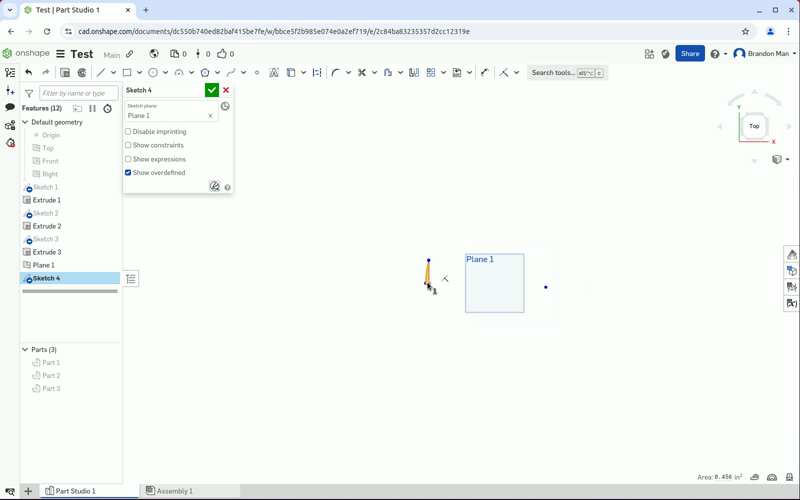
scroll(-6)
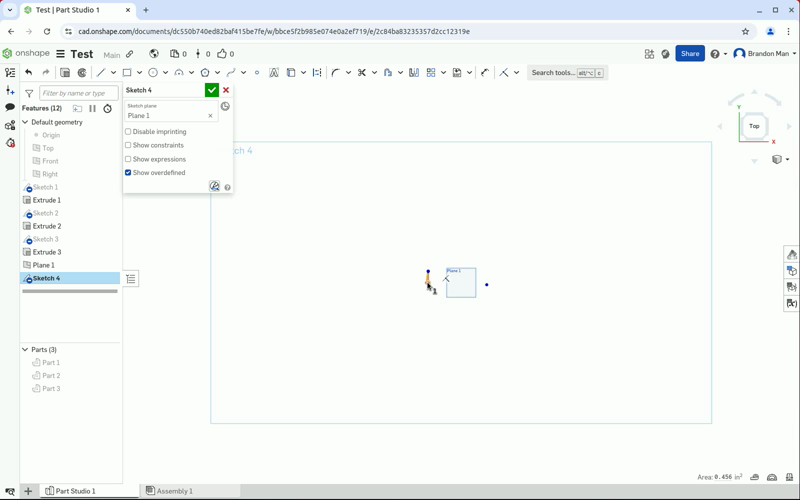
mouse_move(73, 352)
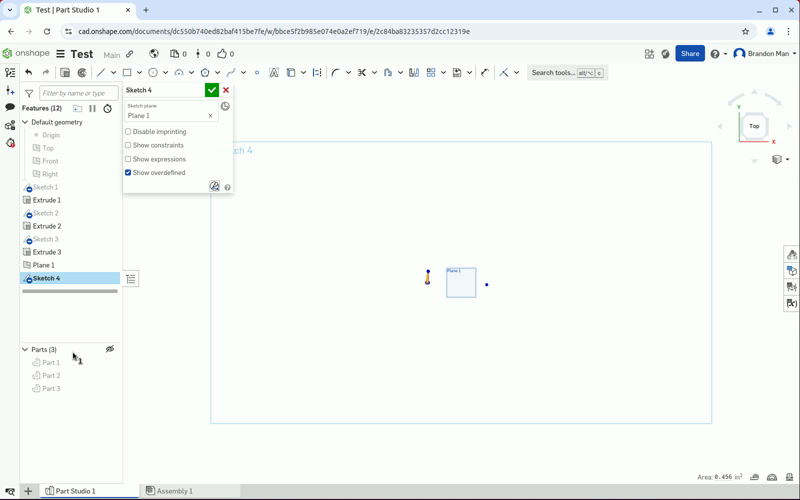
key(shift+y)
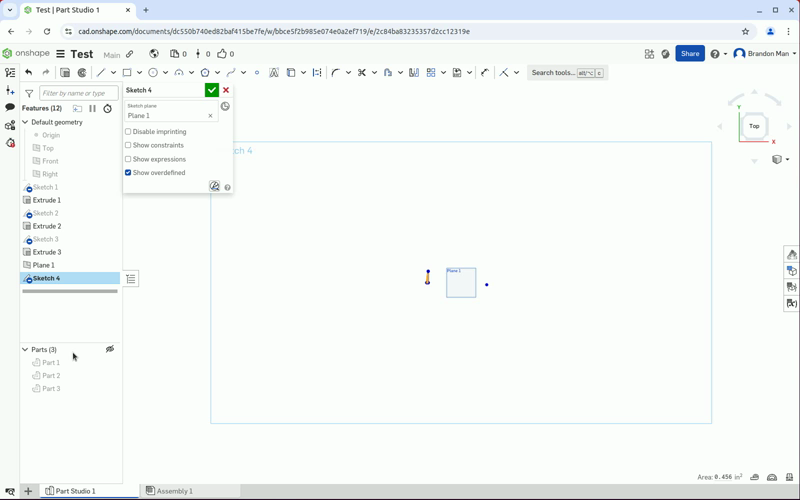
key(shift+e)
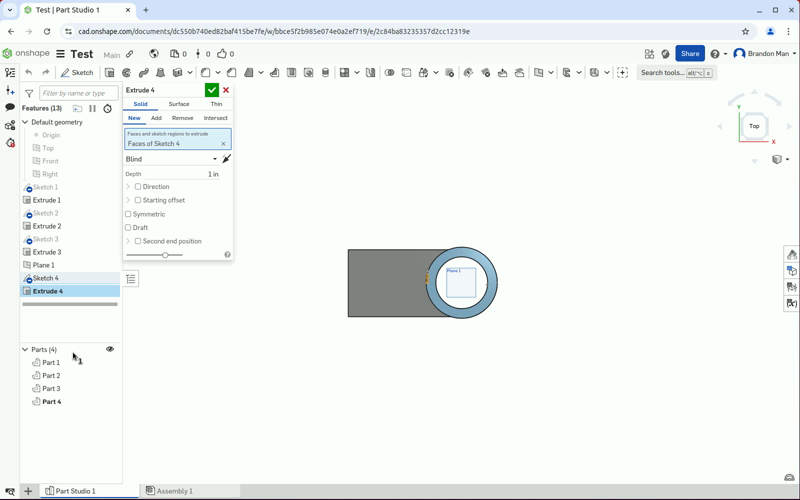
mouse_move(143, 106)
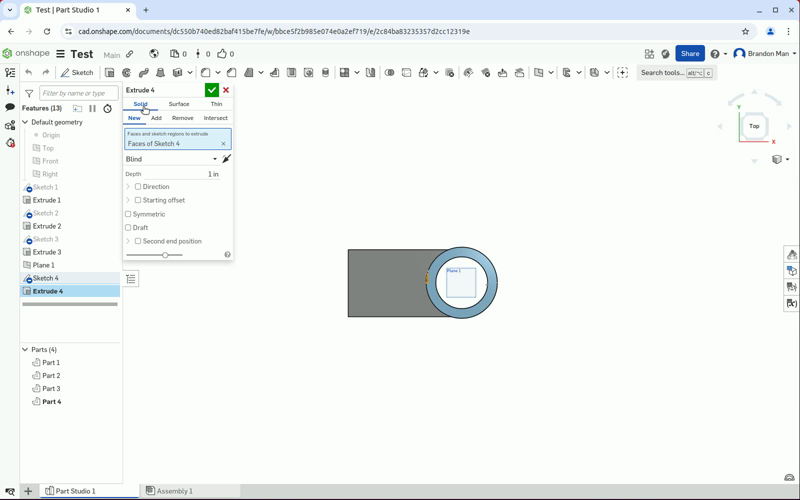
click(143, 106)
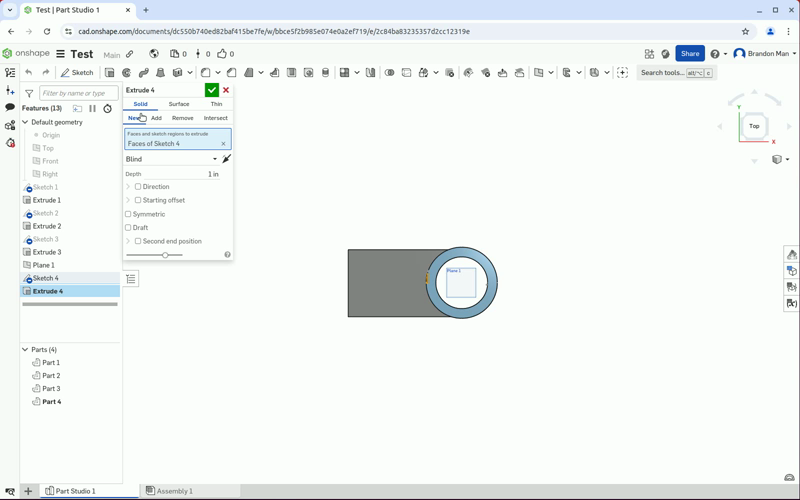
mouse_move(137, 120)
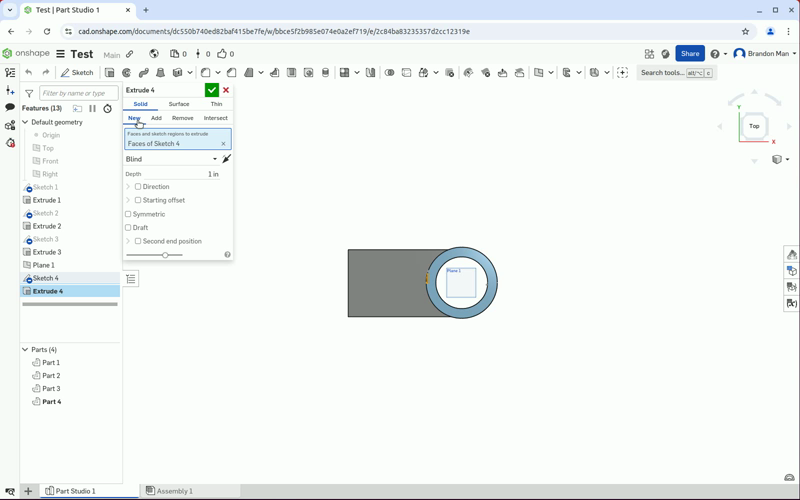
click(137, 120)
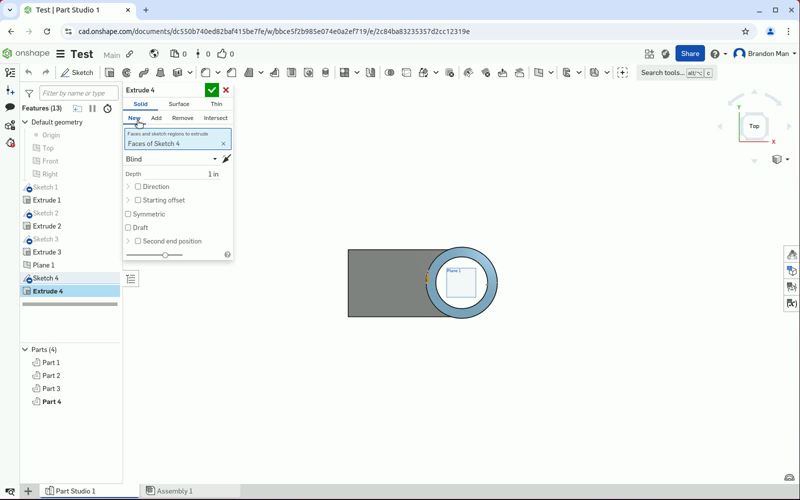
key(tab, 4)
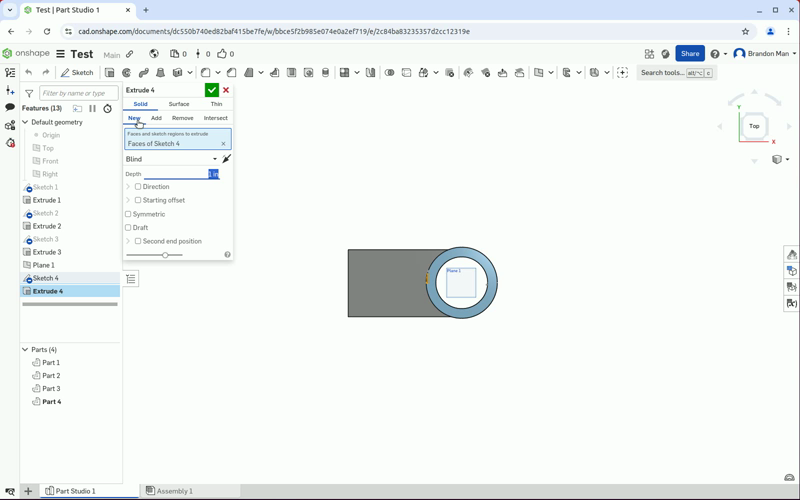
text(2.889)
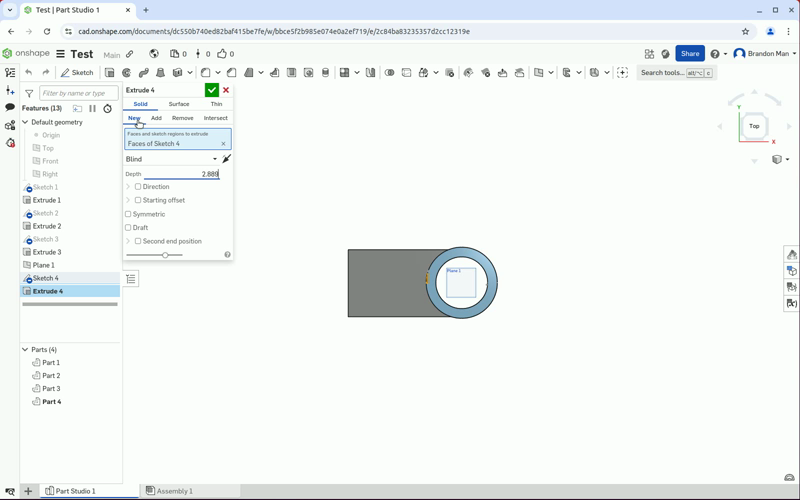
key(enter)
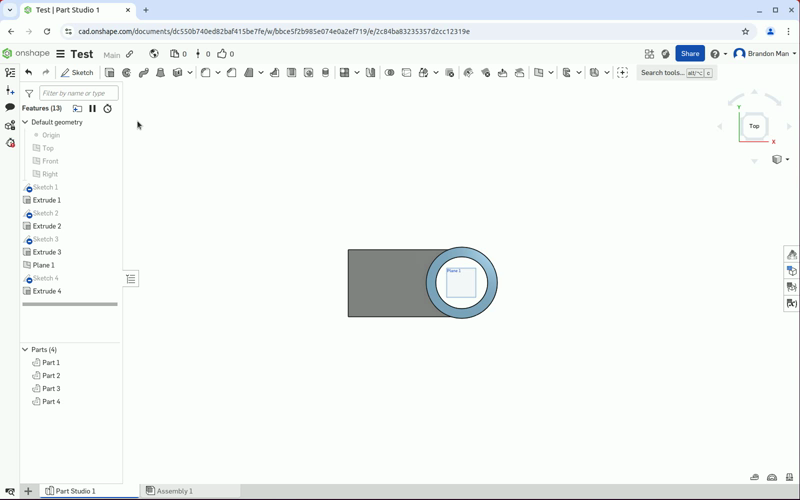
key(shift+h)
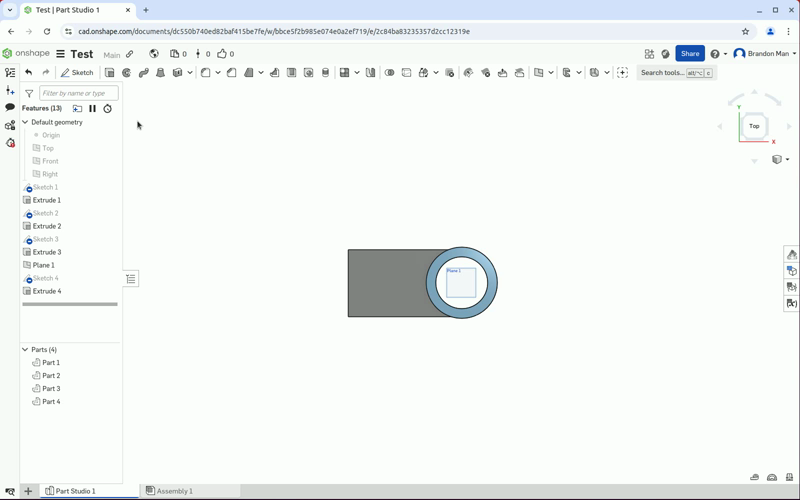
key(shift+h)
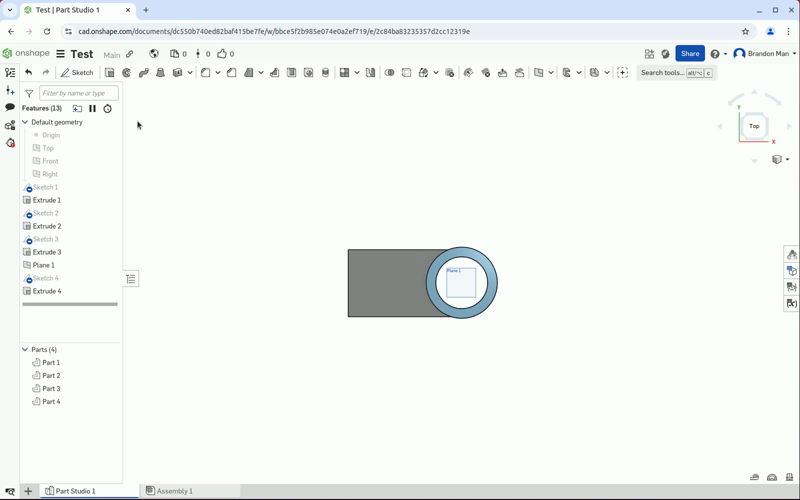
mouse_move(73, 189)
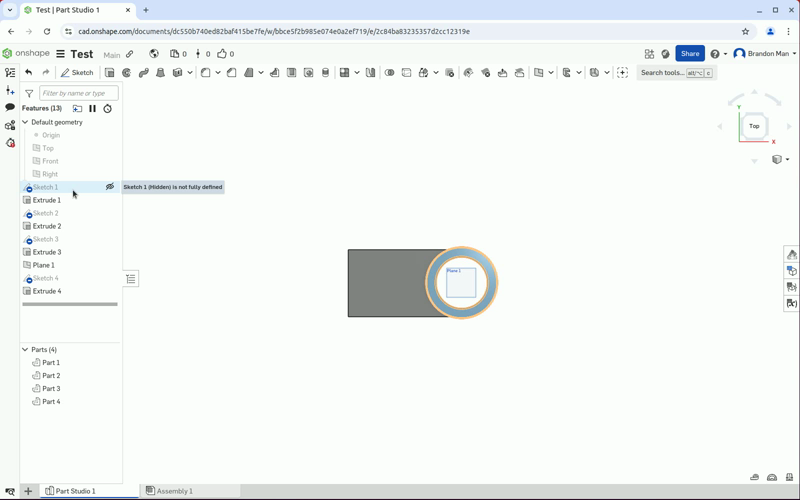
click(73, 189)
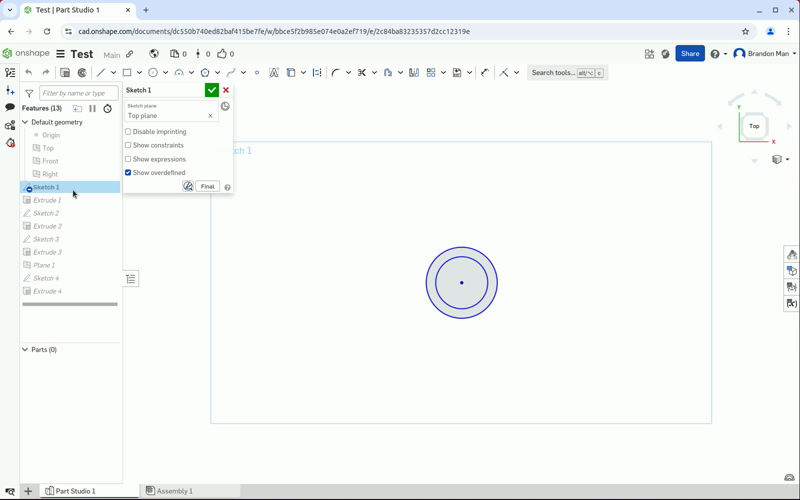
mouse_move(229, 92)
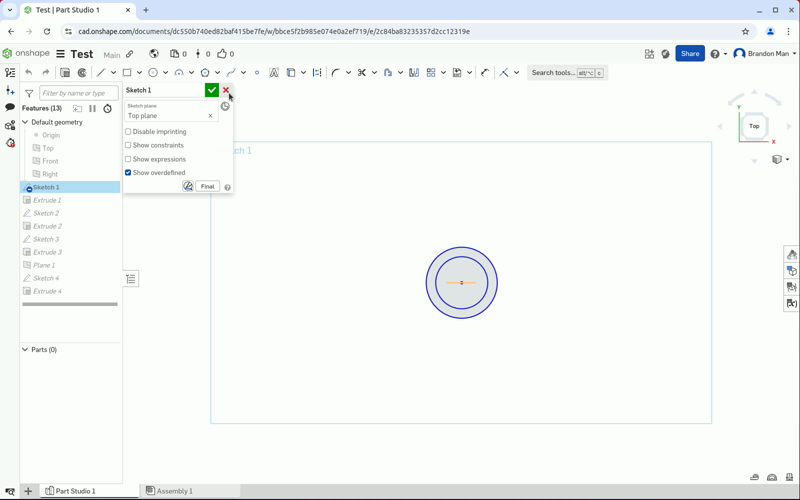
click(229, 92)
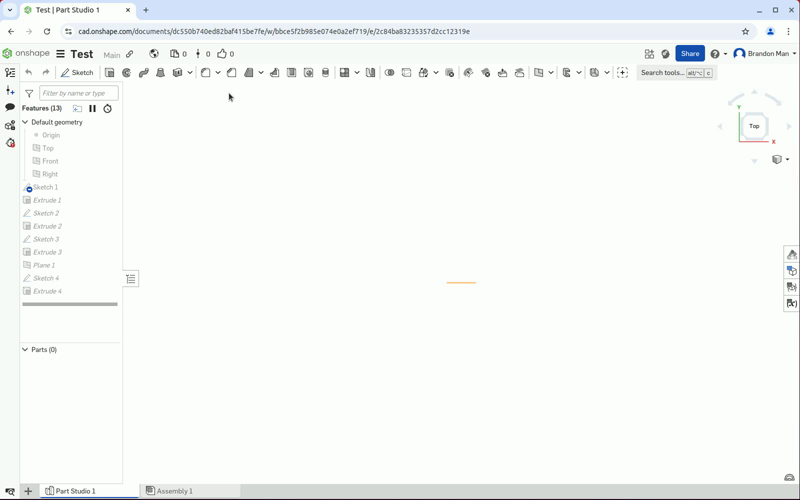
key(shift+s)
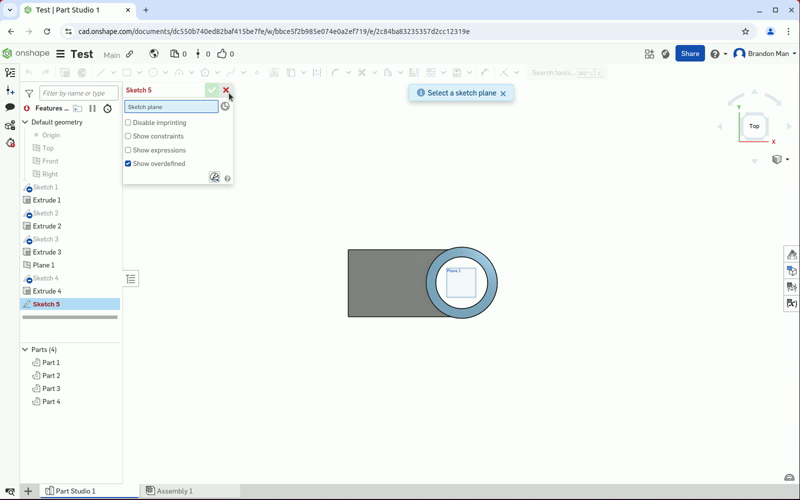
mouse_move(73, 267)
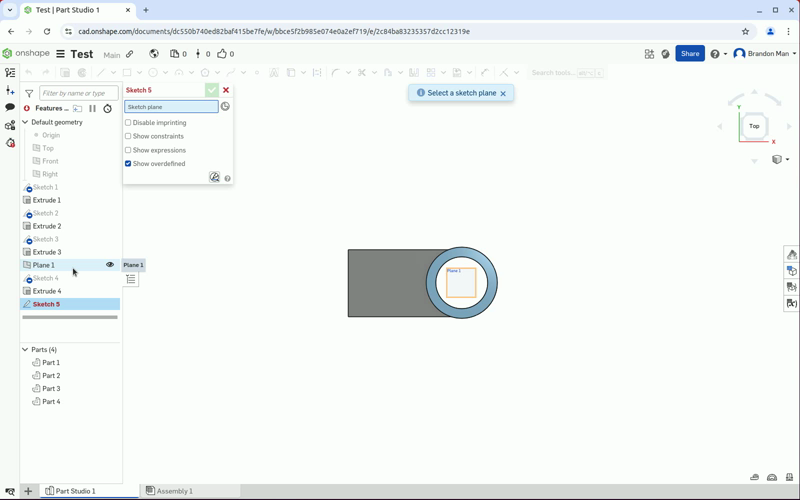
click(73, 267)
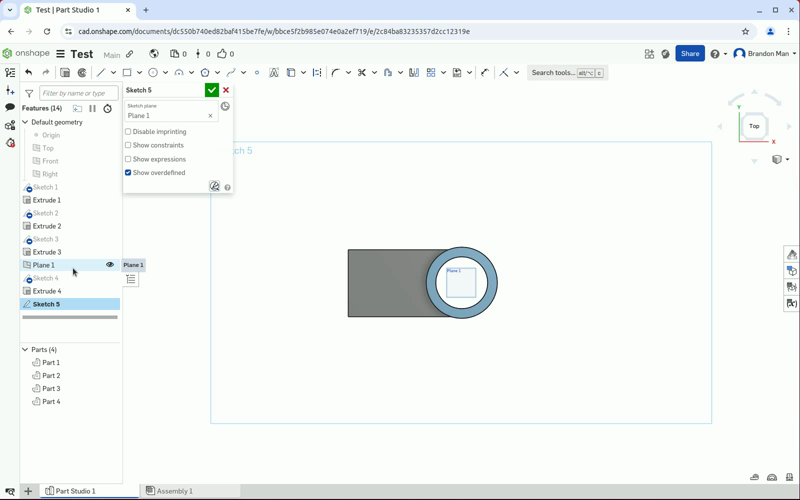
mouse_move(73, 352)
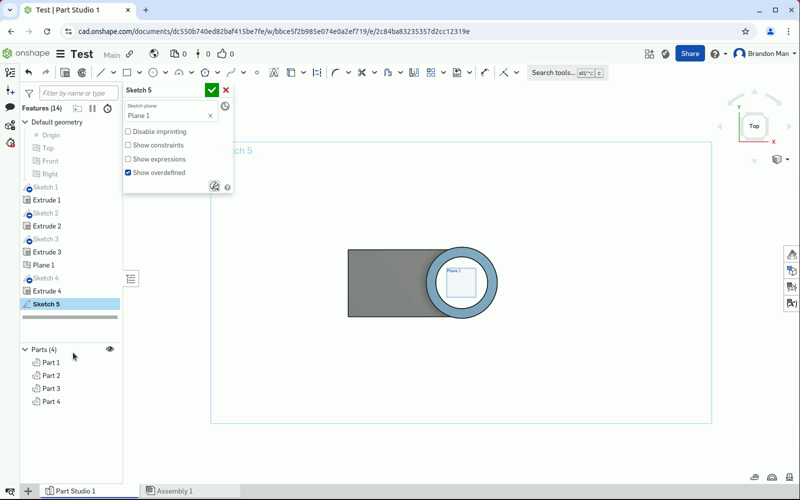
key(y)
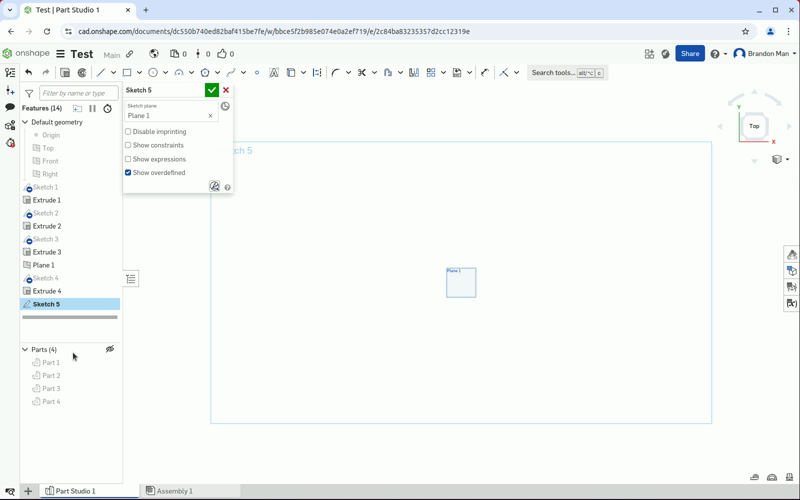
key(l)
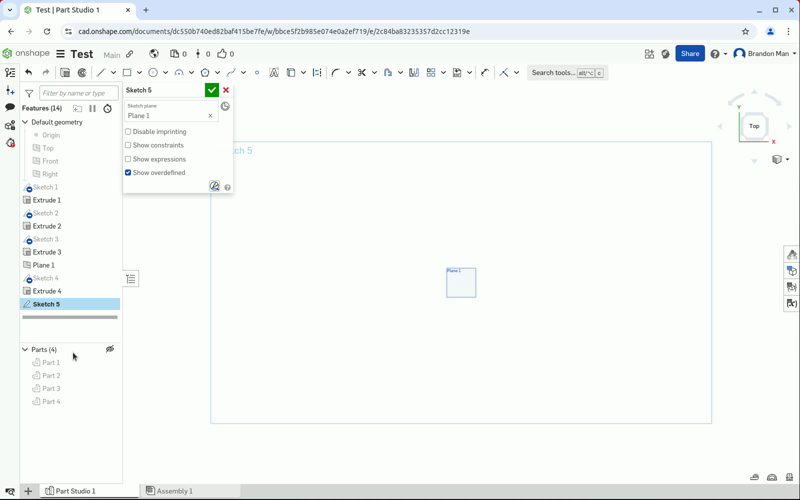
key_down(shift)
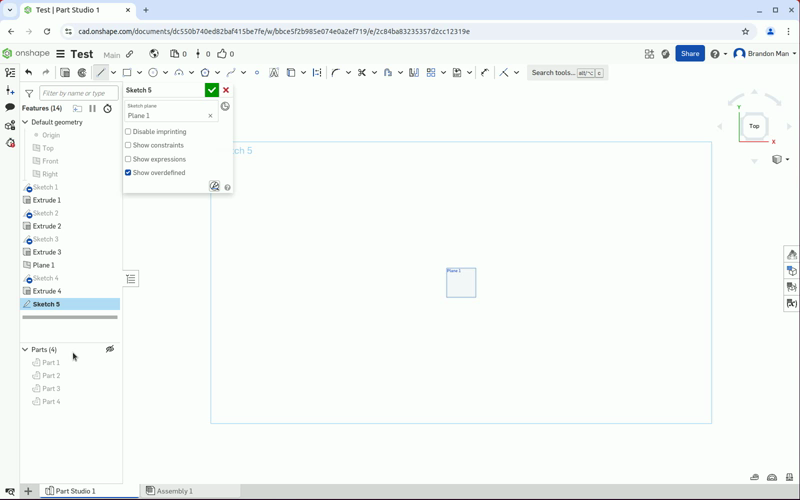
mouse_move(385, 282)
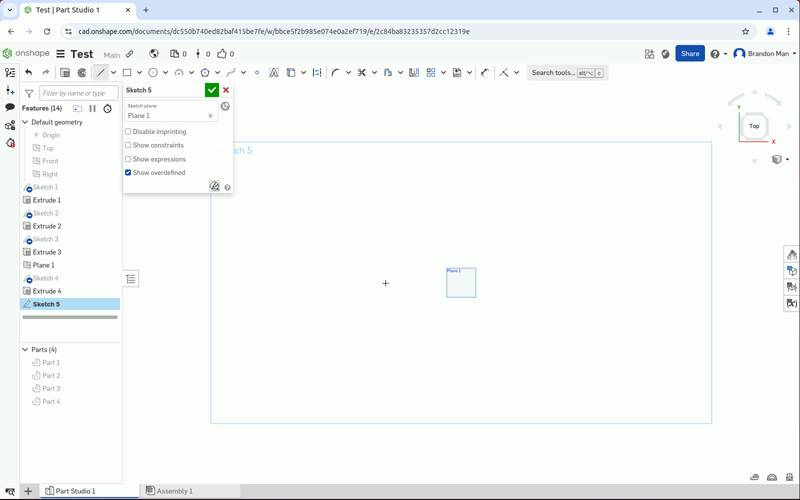
click(385, 282)
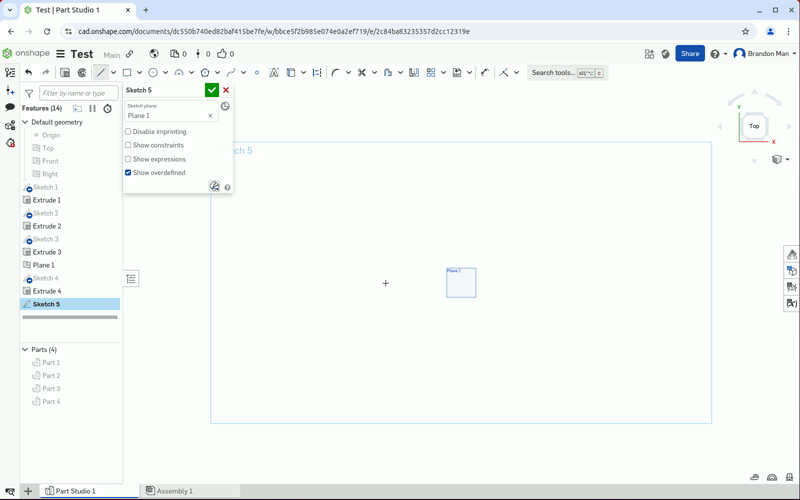
key_up(shift)
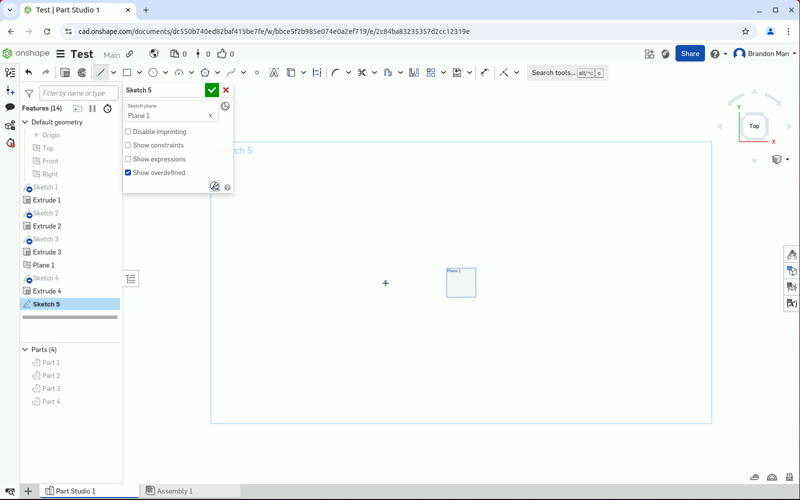
key_down(shift)
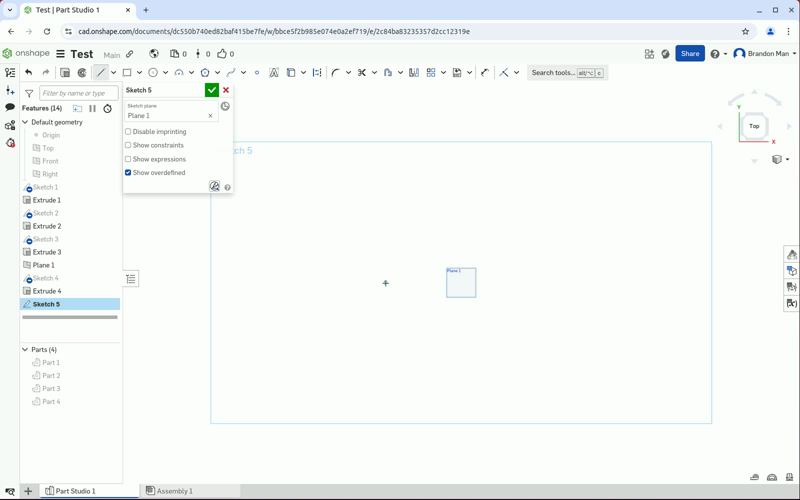
mouse_move(415, 282)
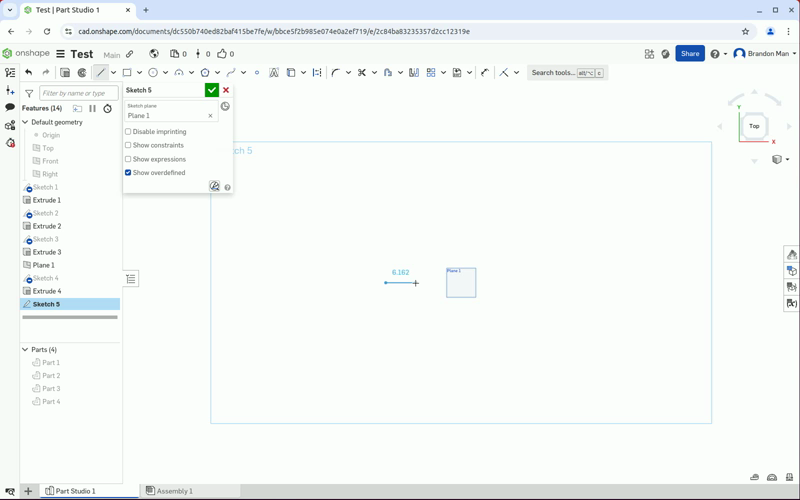
mouse_move(427, 282)
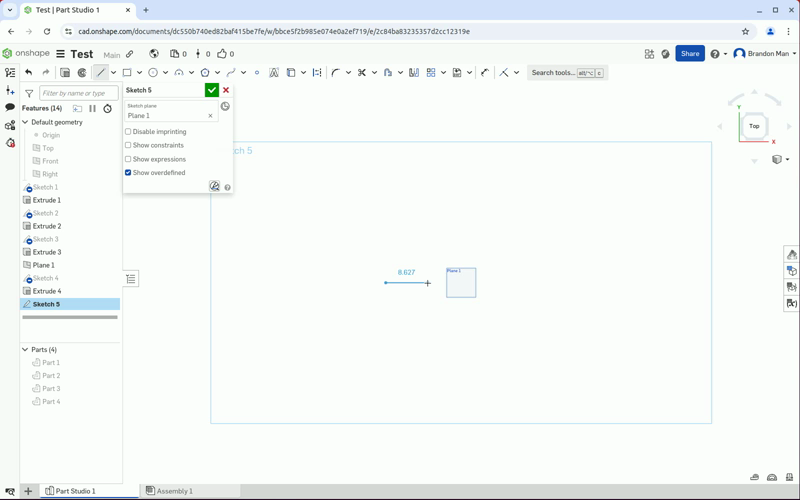
click(427, 282)
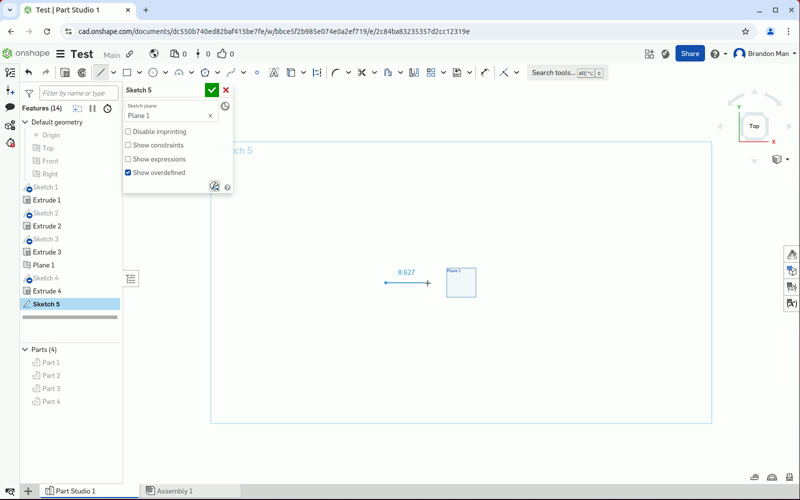
key_up(shift)
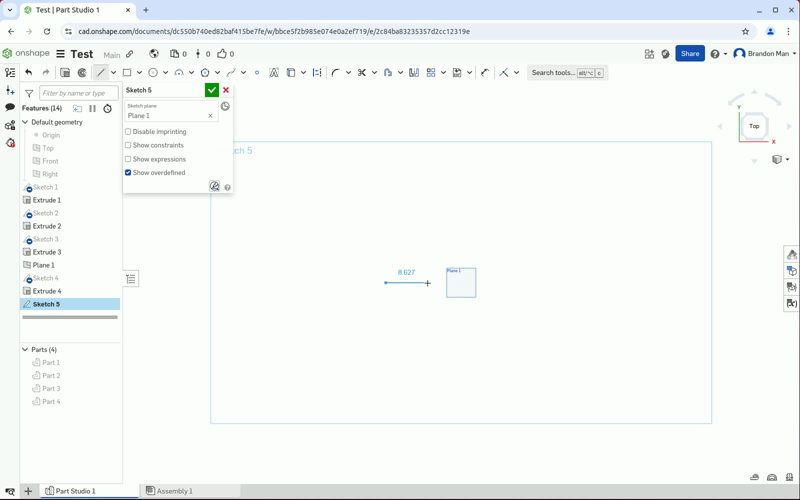
key(esc)
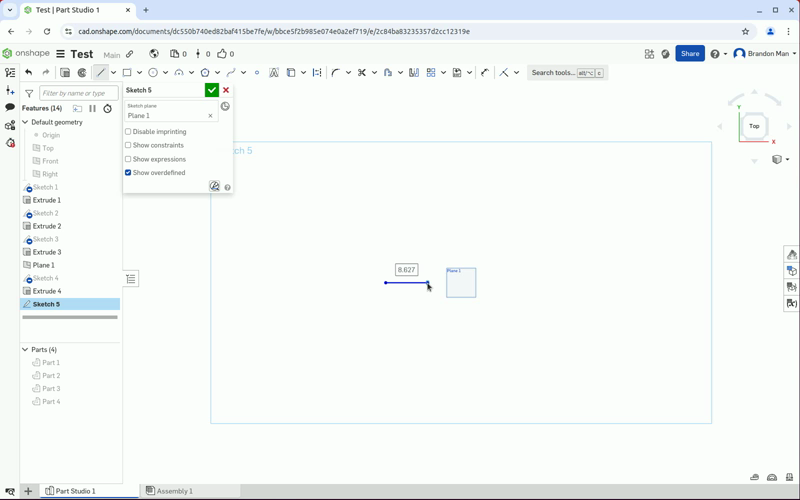
key(a)
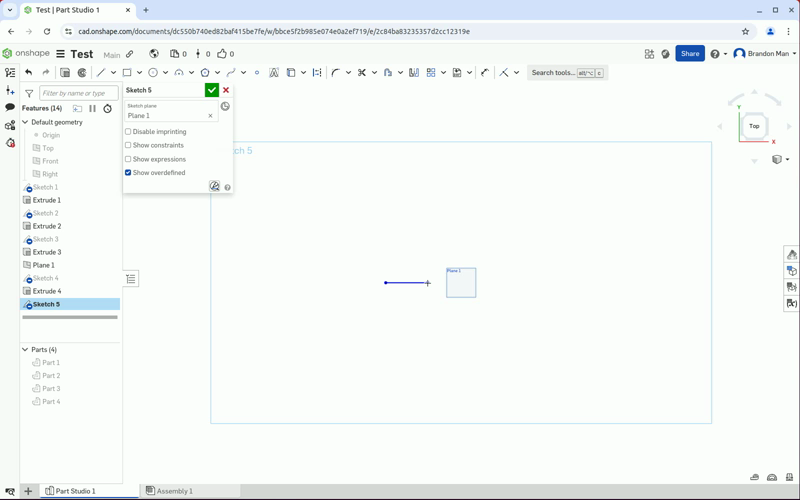
mouse_move(427, 282)
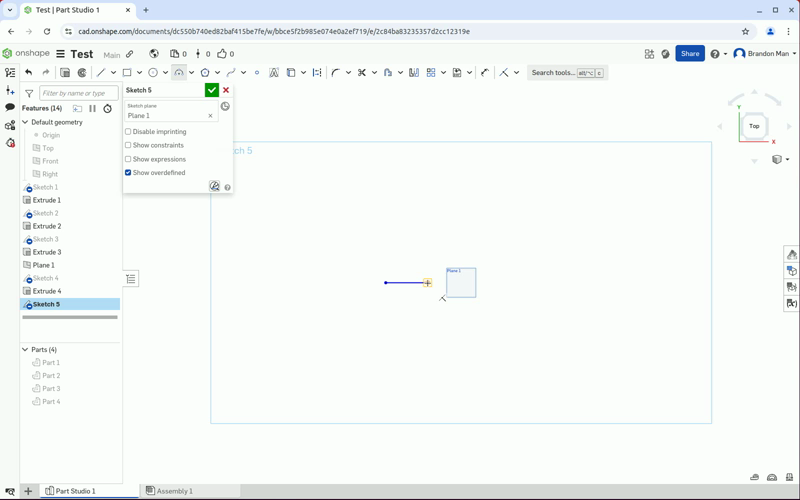
click(427, 282)
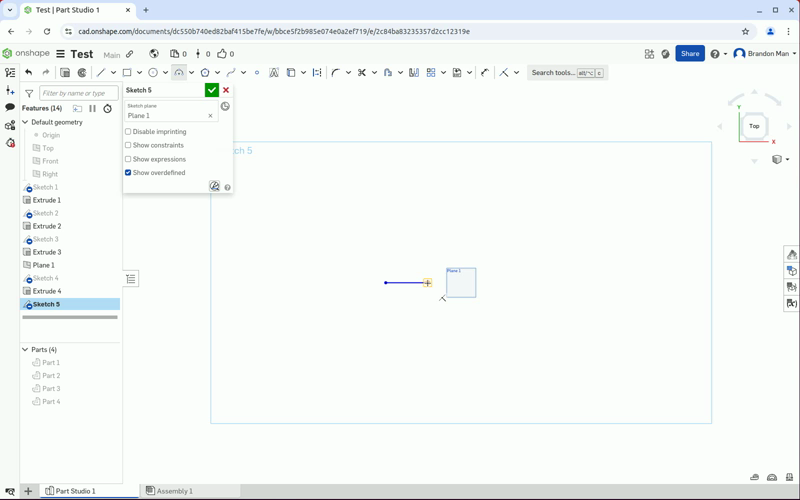
key_down(shift)
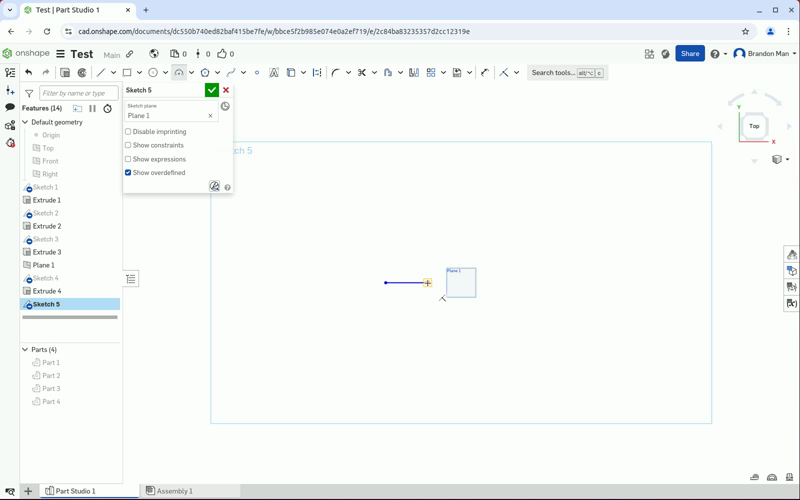
mouse_move(428, 272)
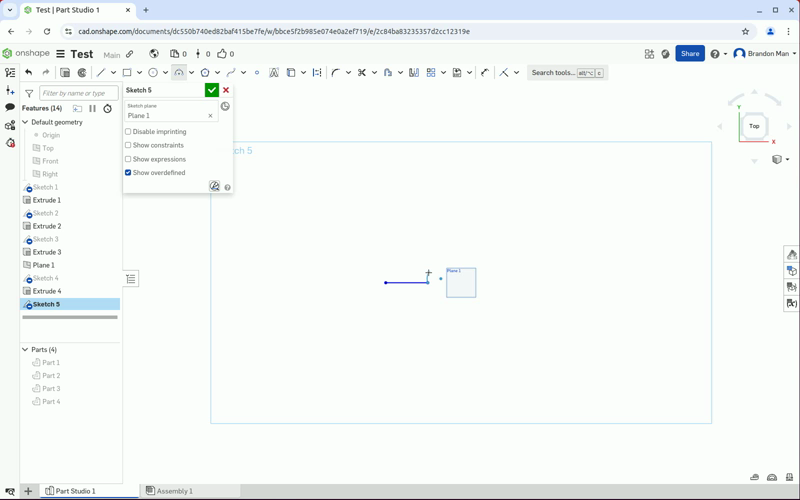
click(428, 272)
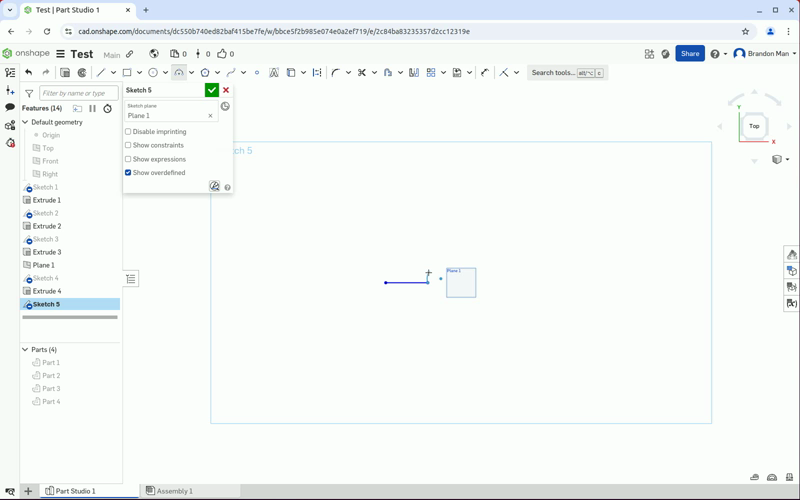
mouse_move(426, 277)
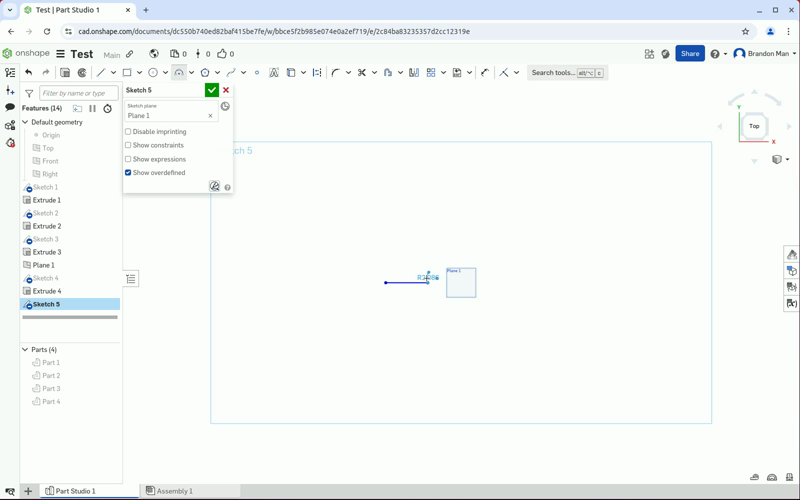
click(426, 277)
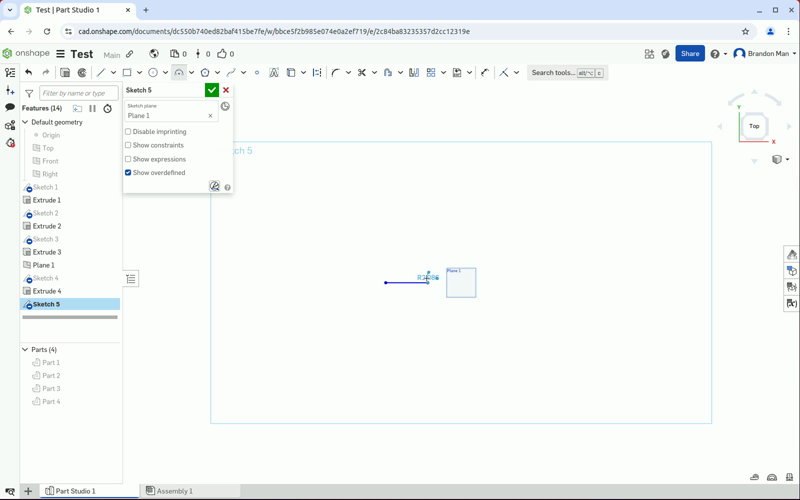
key_up(shift)
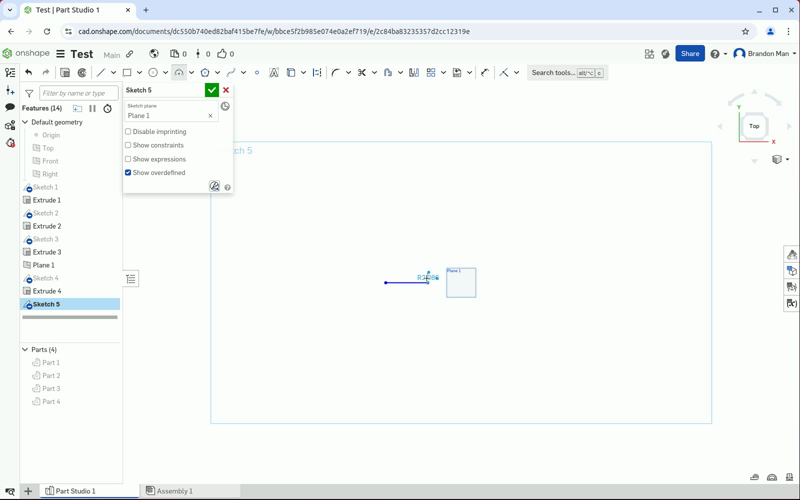
key(esc)
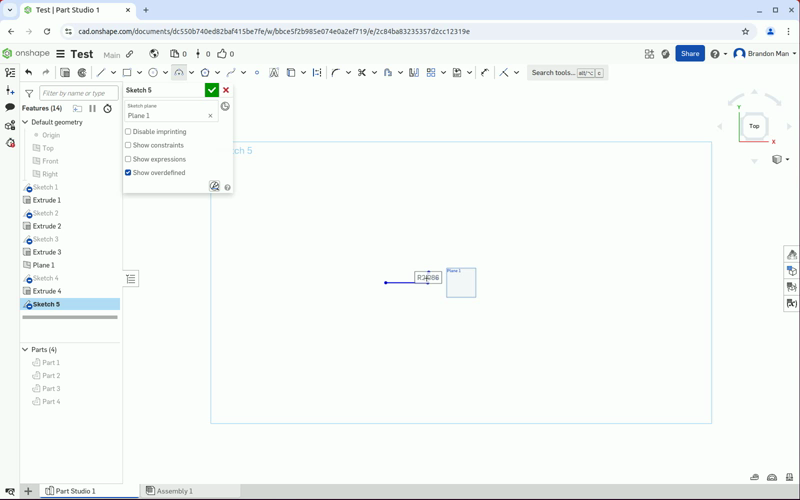
key(l)
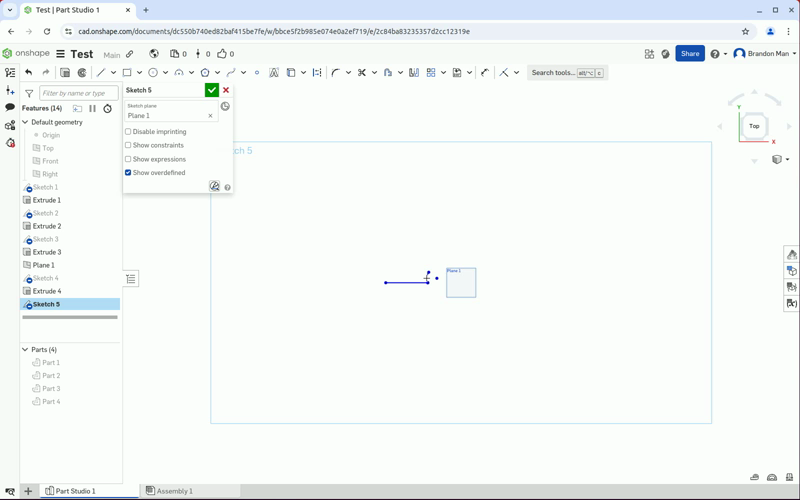
mouse_move(428, 272)
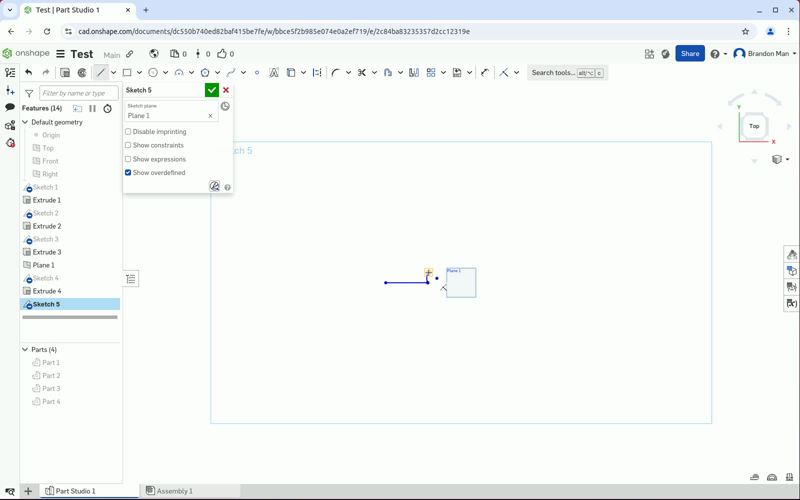
click(428, 272)
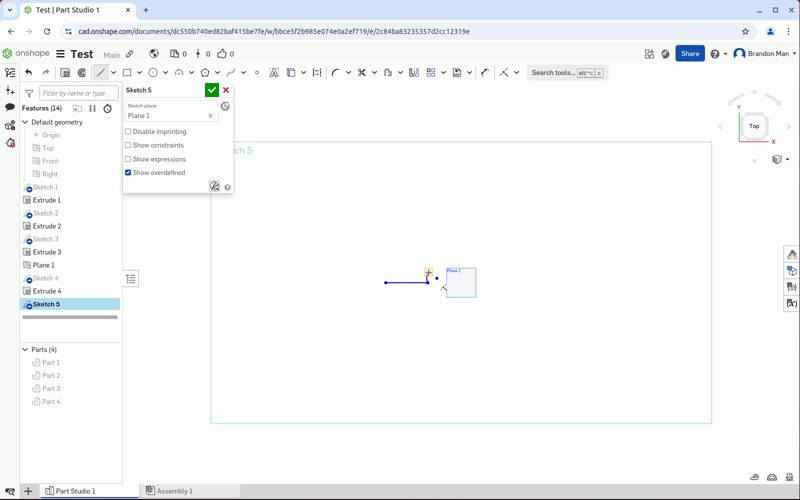
key_down(shift)
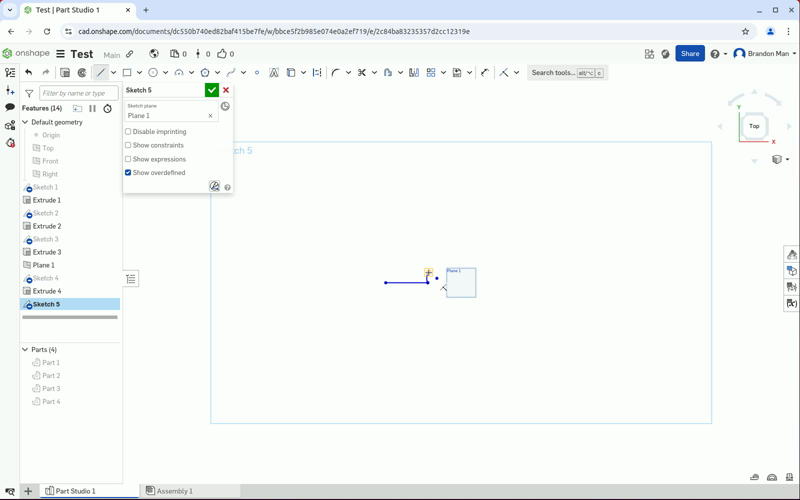
mouse_move(458, 272)
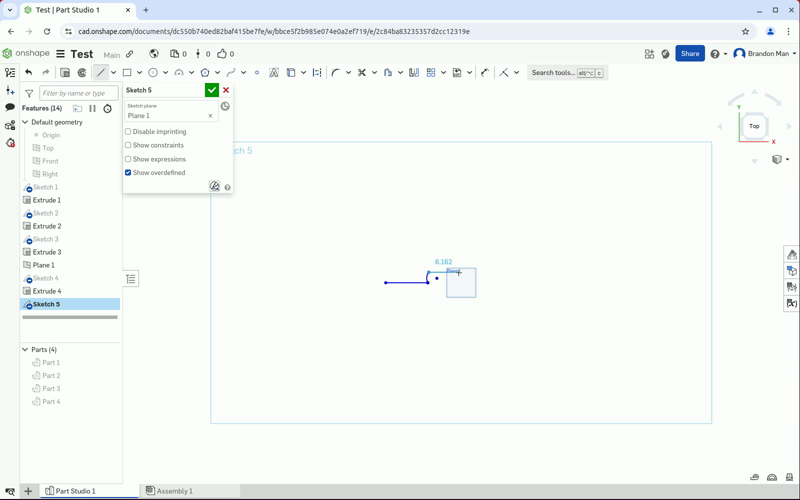
mouse_move(385, 272)
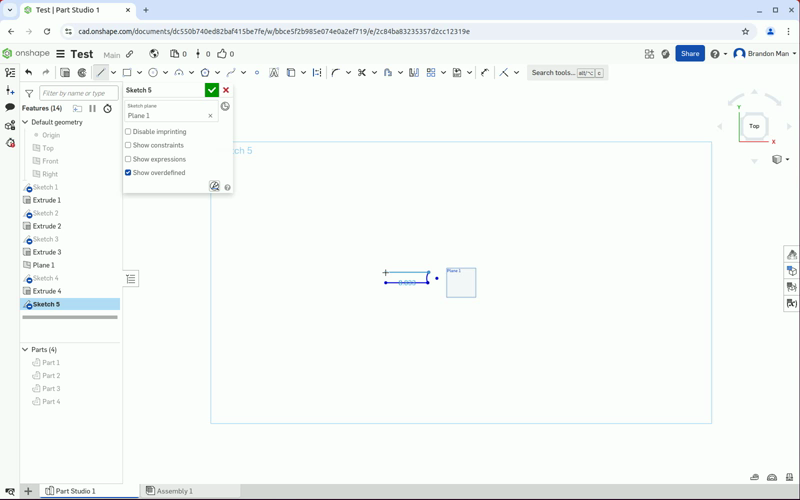
click(385, 272)
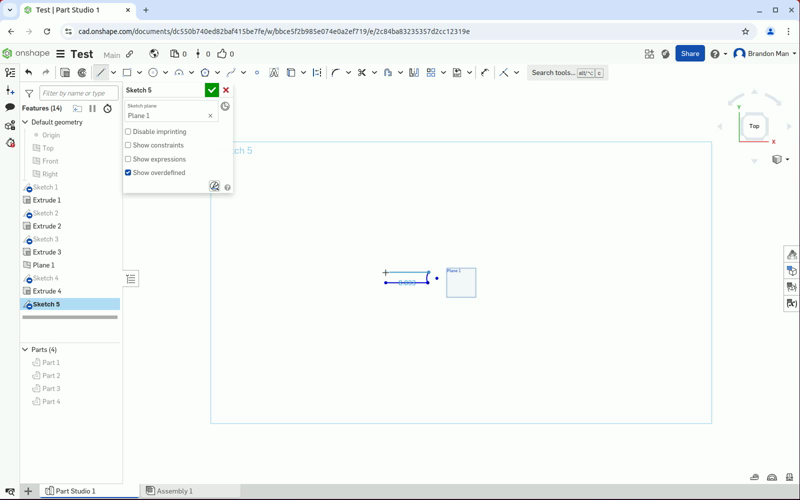
key_up(shift)
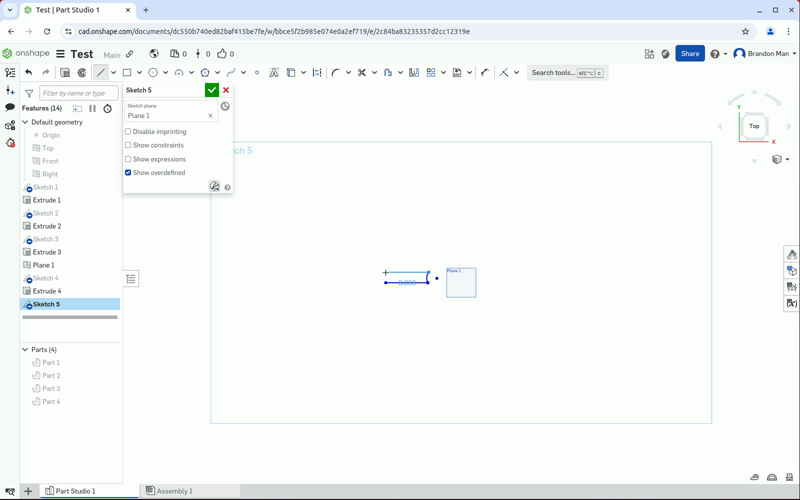
mouse_move(415, 272)
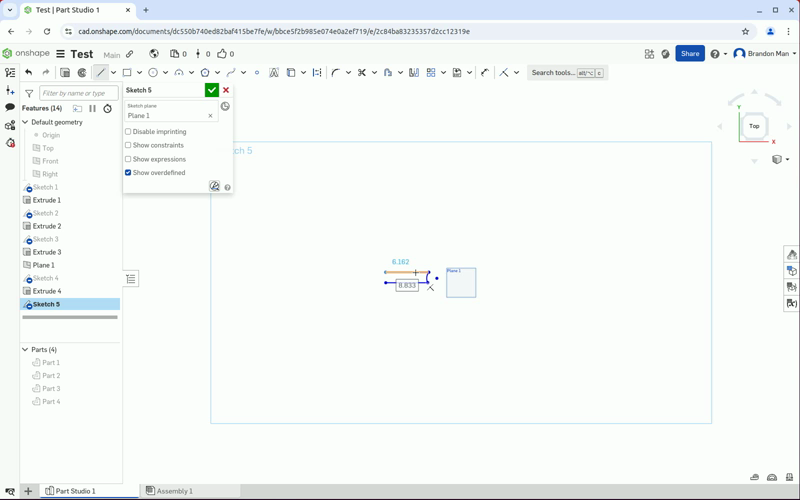
key_down(shift)
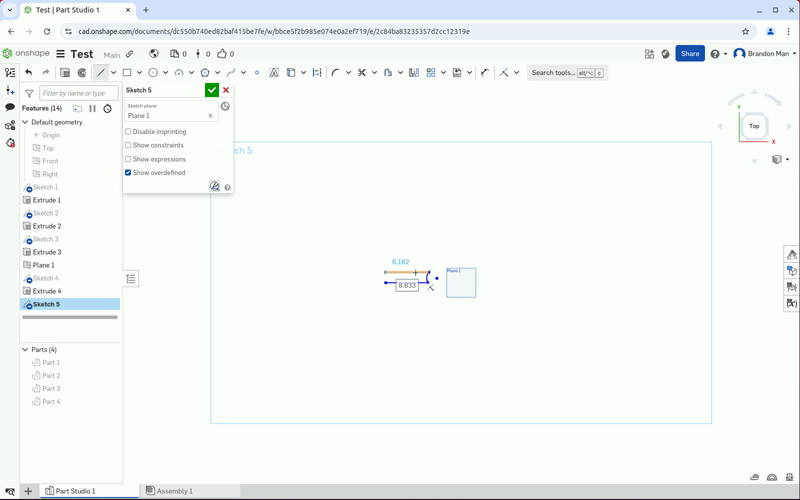
mouse_move(385, 282)
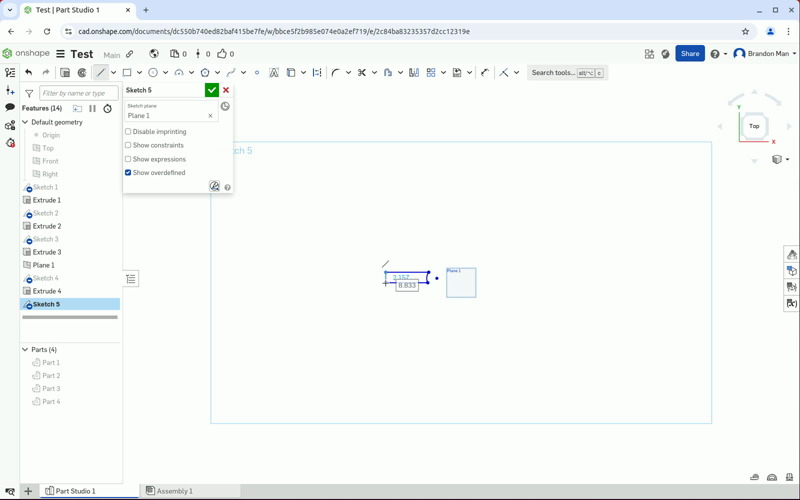
key_up(shift)
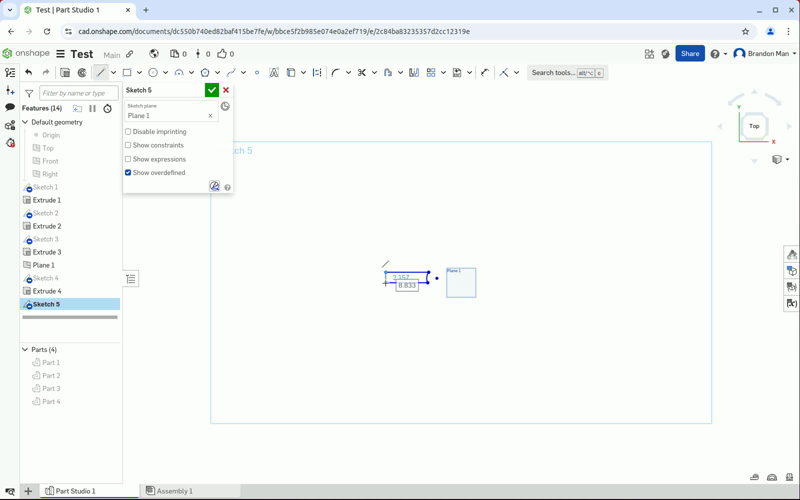
click(385, 282)
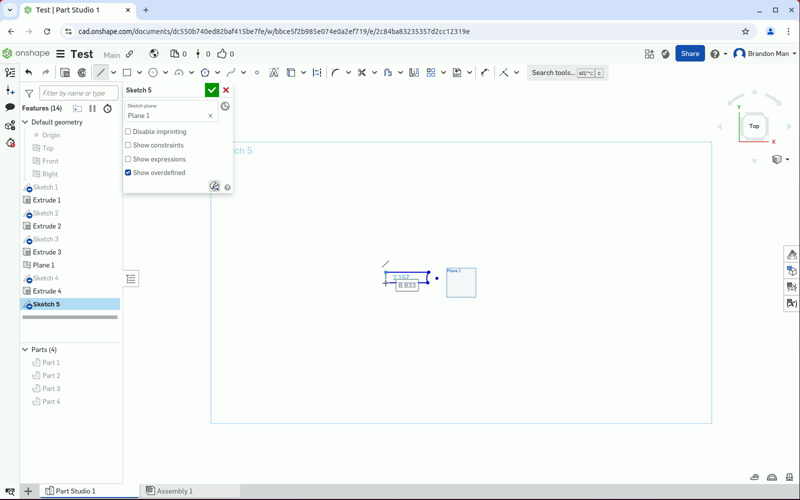
key(esc)
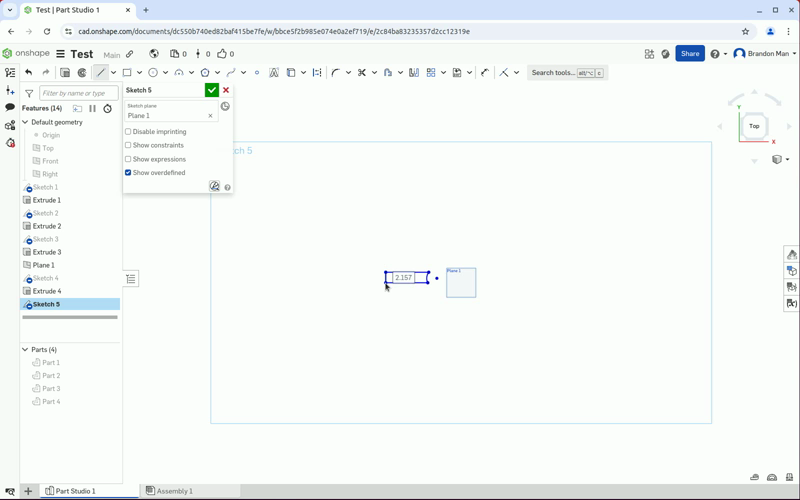
mouse_move(412, 273)
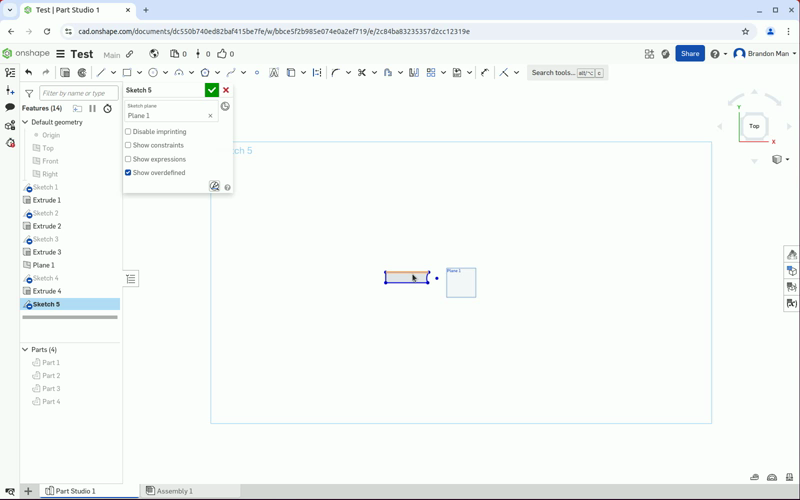
scroll(6)
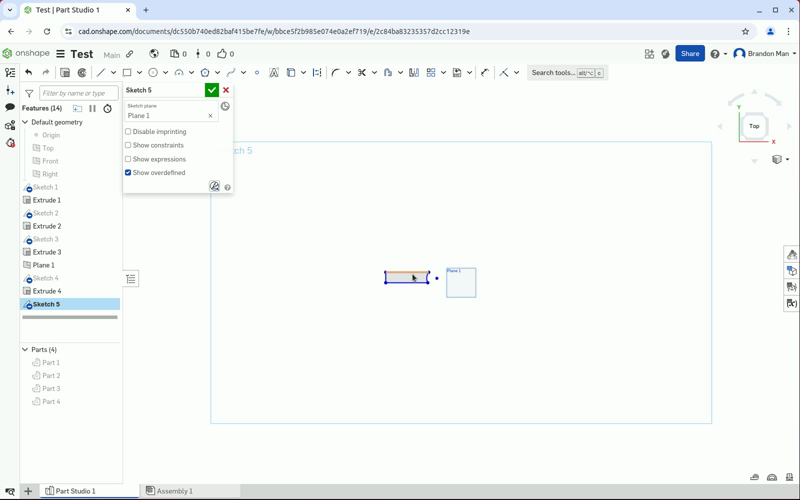
scroll(6)
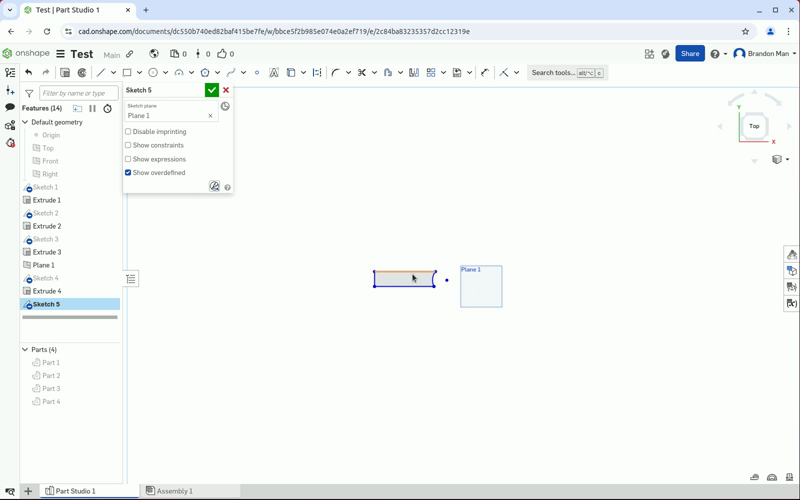
scroll(6)
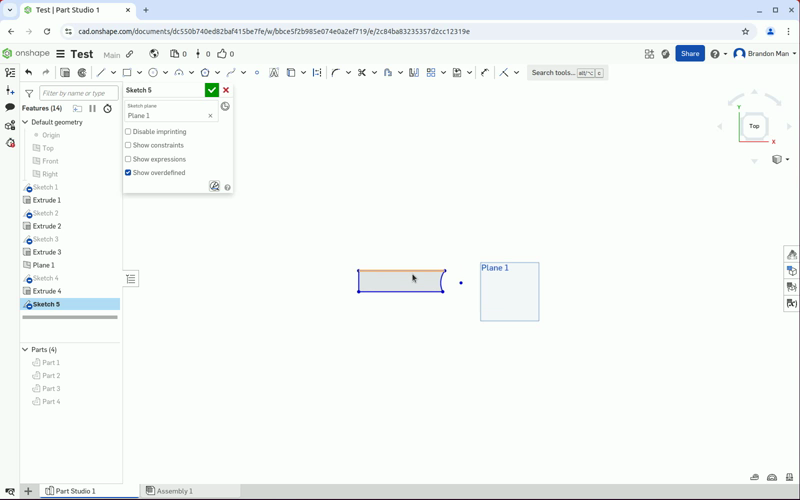
scroll(6)
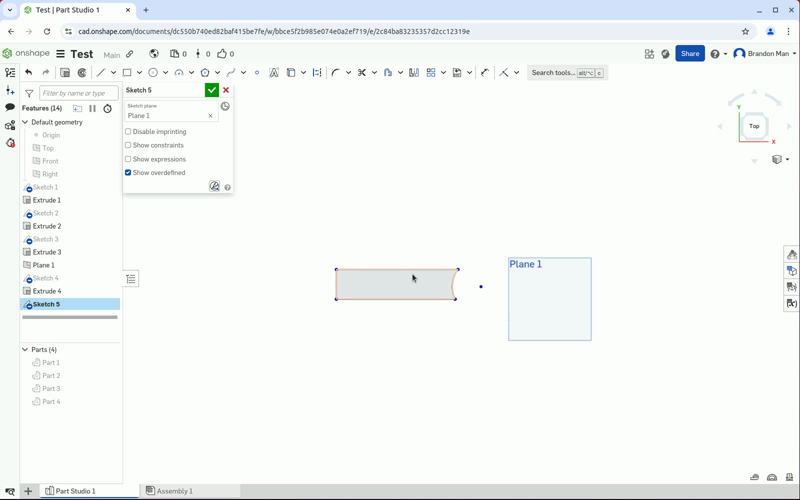
scroll(6)
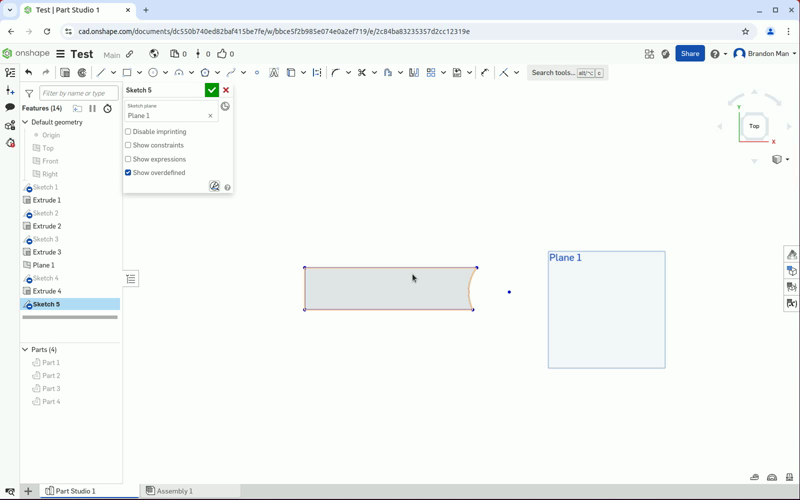
scroll(6)
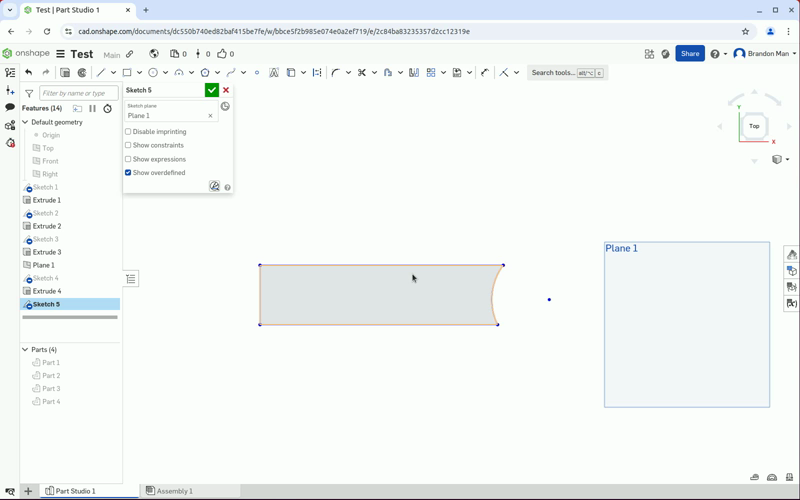
scroll(6)
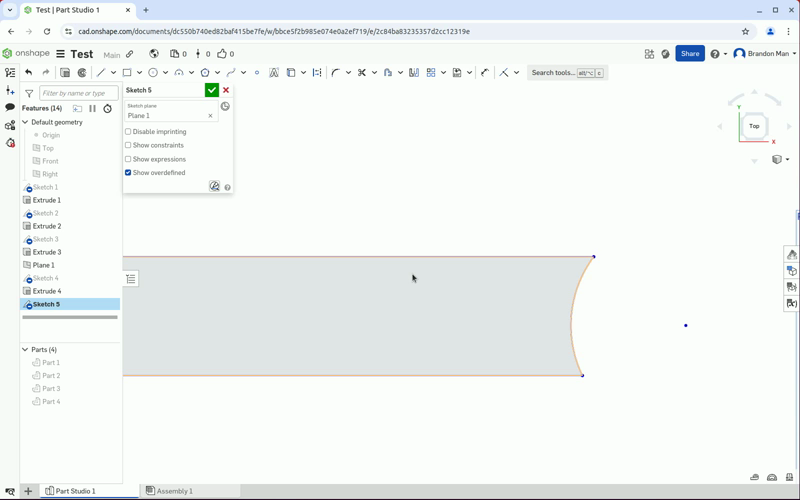
click(412, 273)
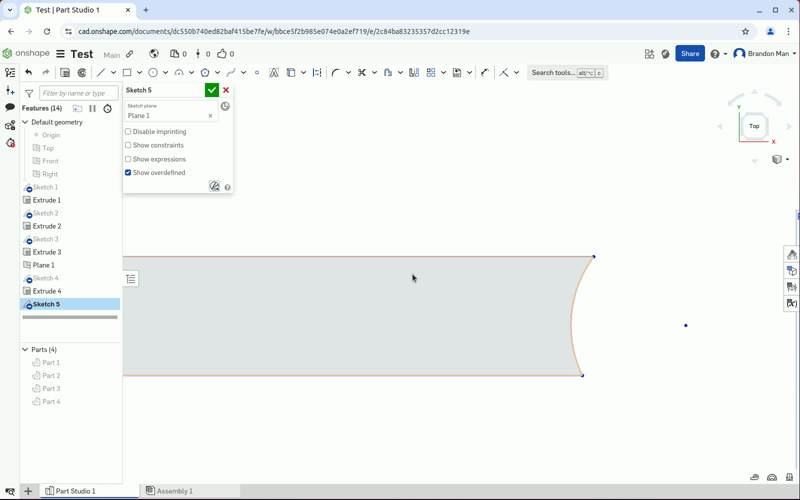
scroll(-6)
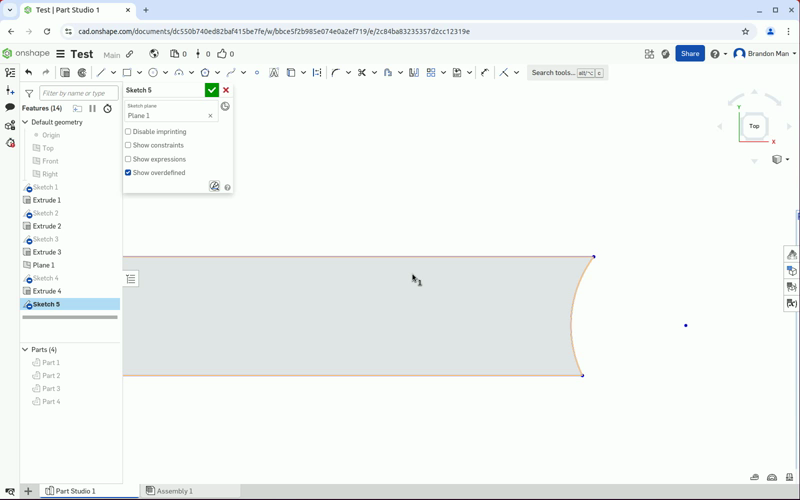
scroll(-6)
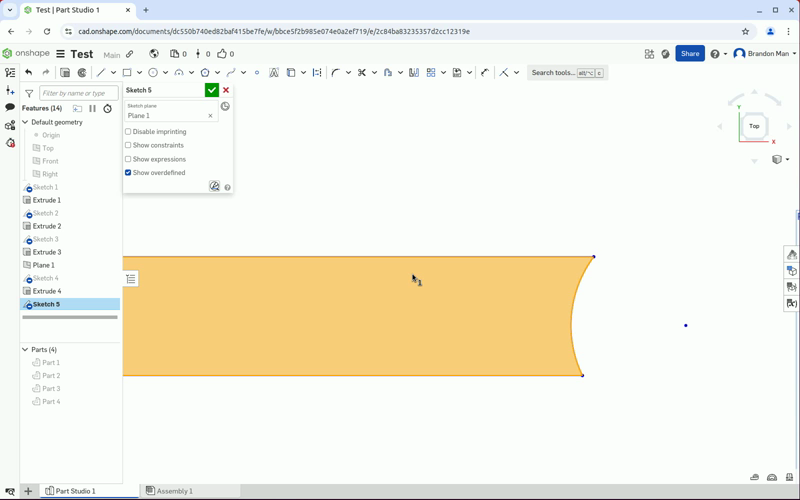
scroll(-6)
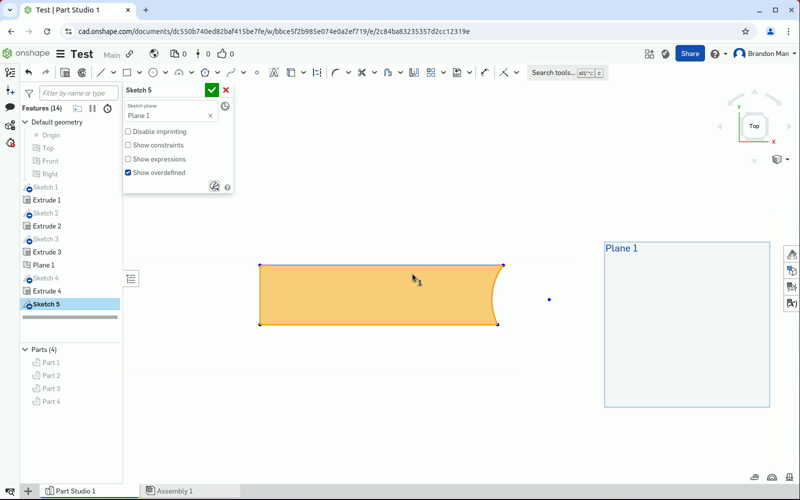
scroll(-6)
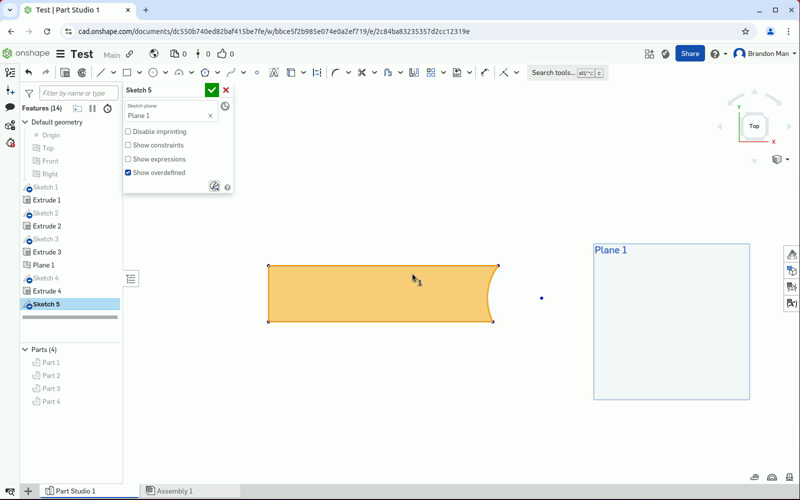
scroll(-6)
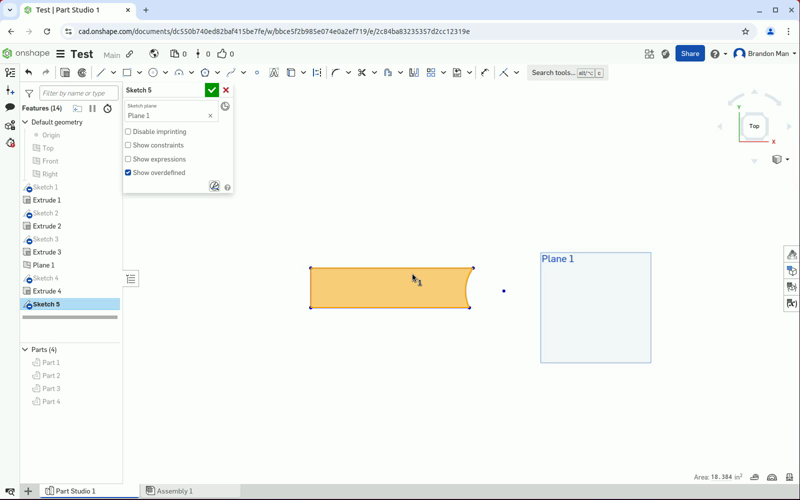
scroll(-6)
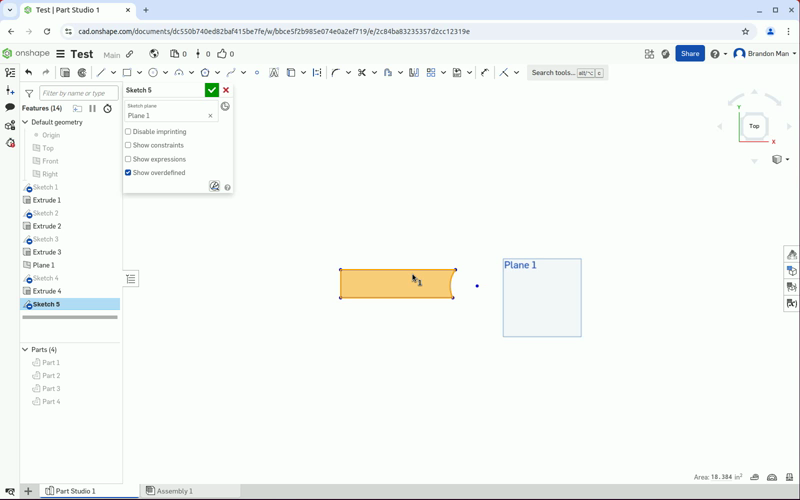
scroll(-6)
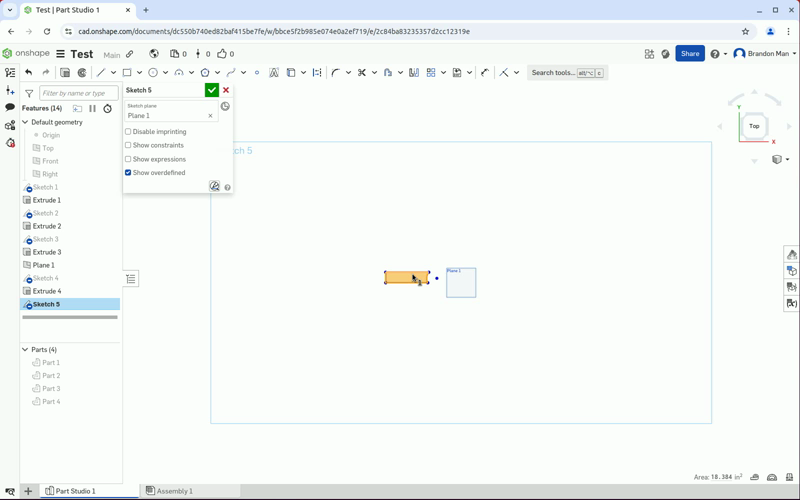
mouse_move(73, 352)
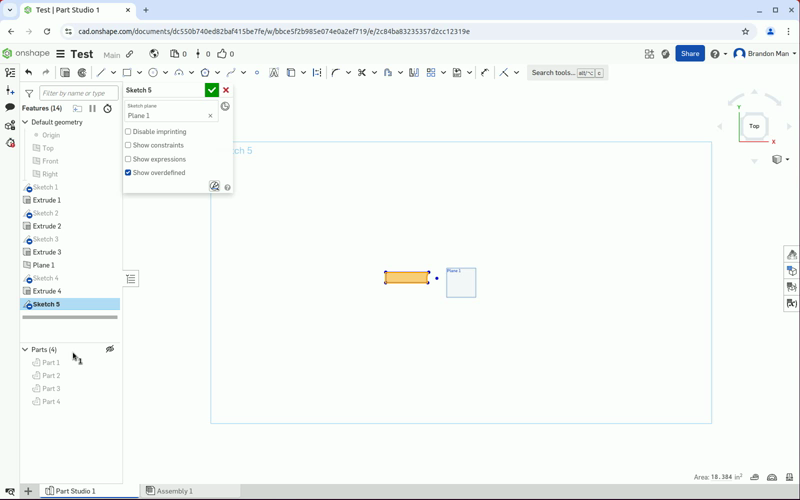
key(shift+y)
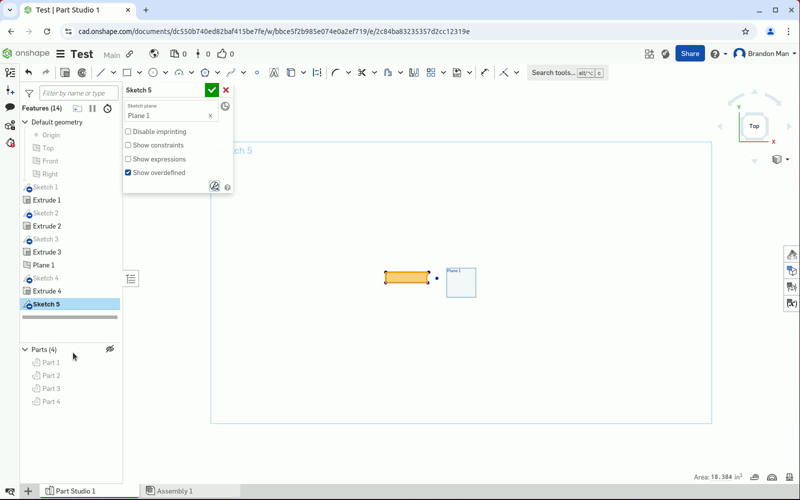
key(shift+e)
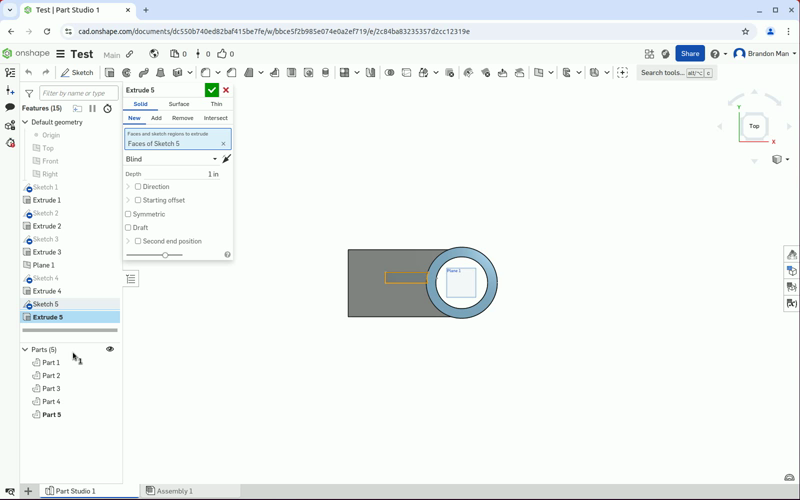
mouse_move(143, 106)
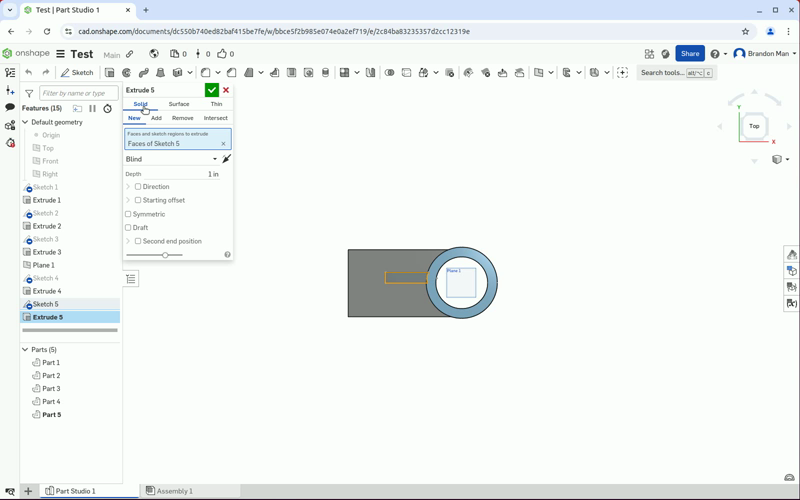
click(143, 106)
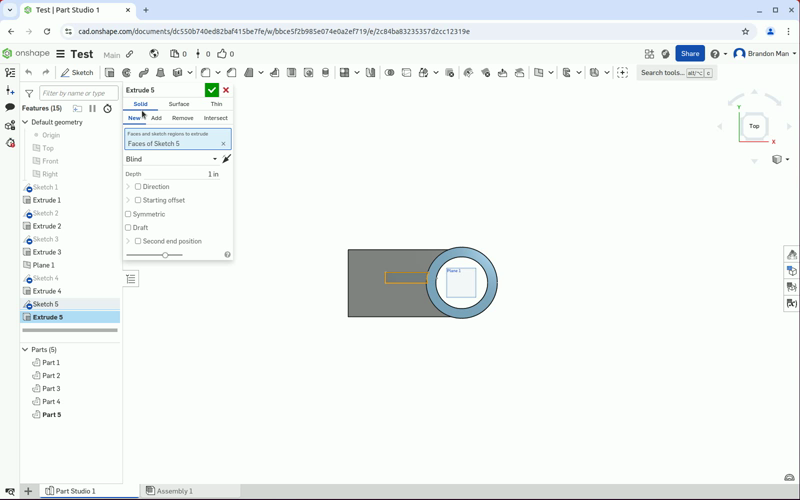
mouse_move(137, 120)
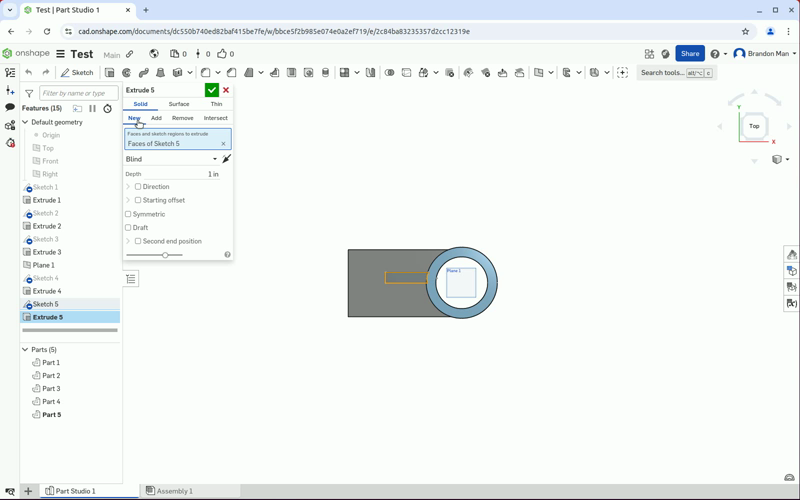
click(137, 120)
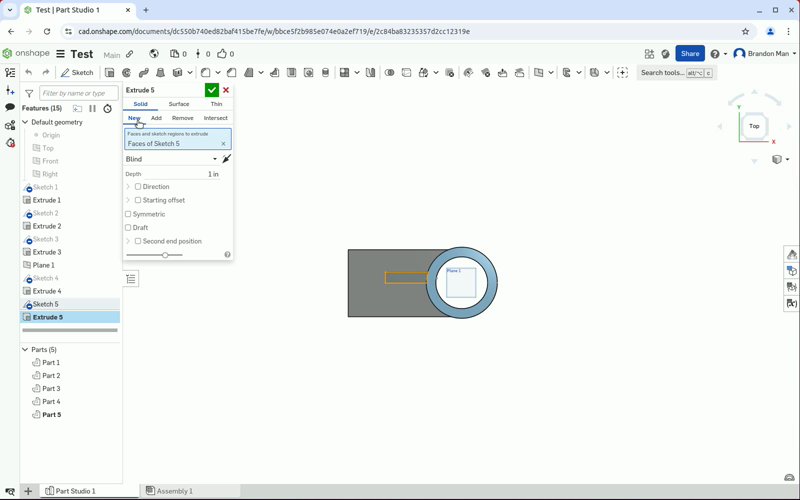
key(tab, 4)
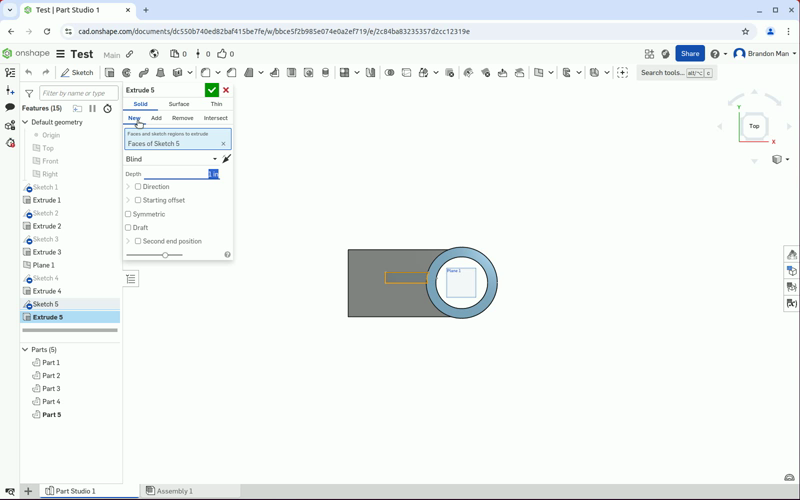
text(2.889)
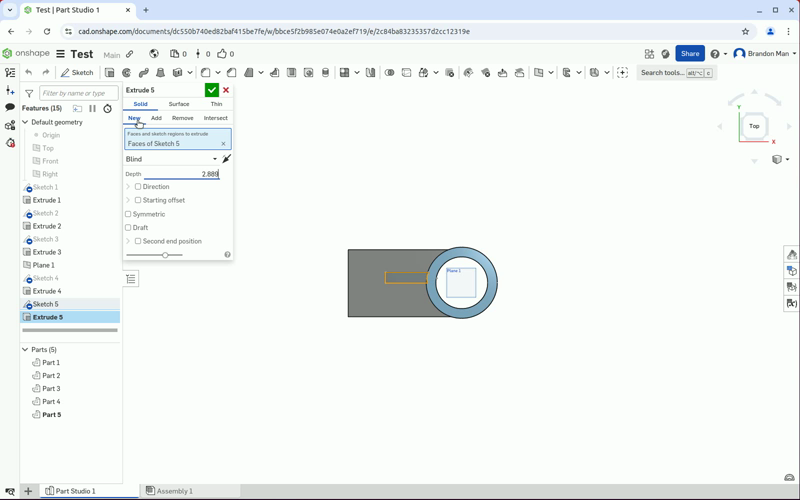
key(enter)
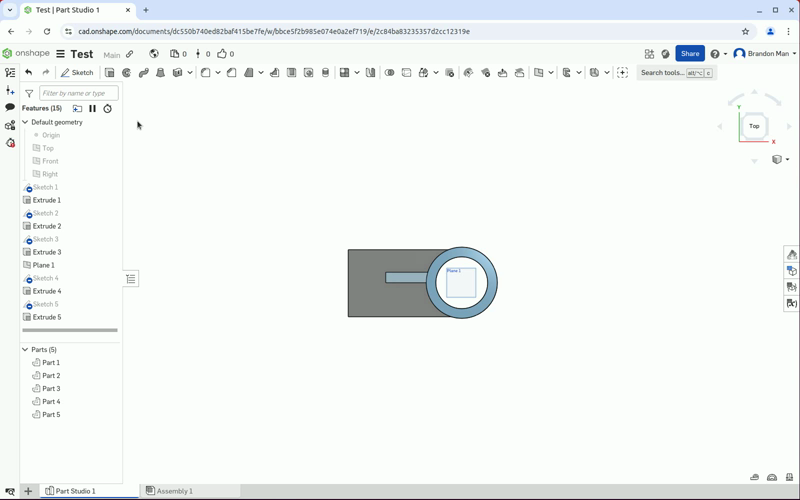
key(shift+h)
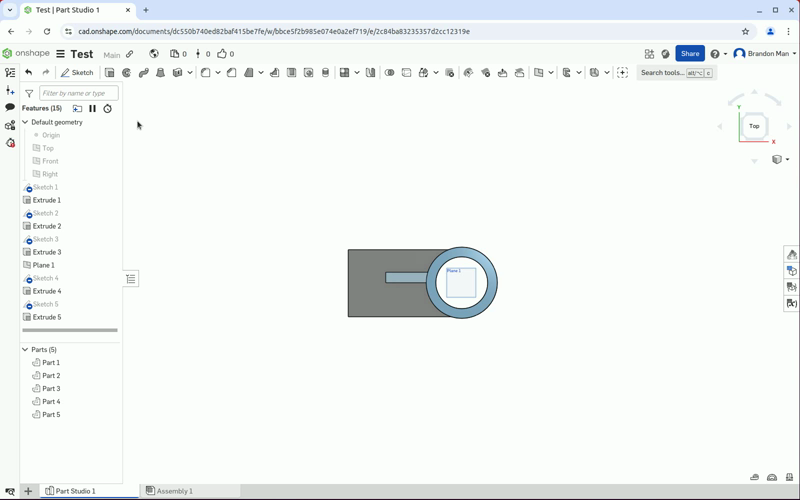
key(shift+h)
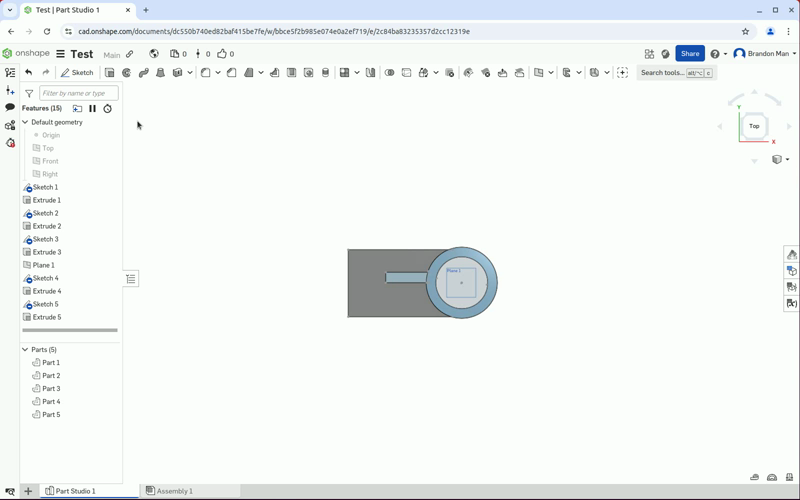
key(shift+7)
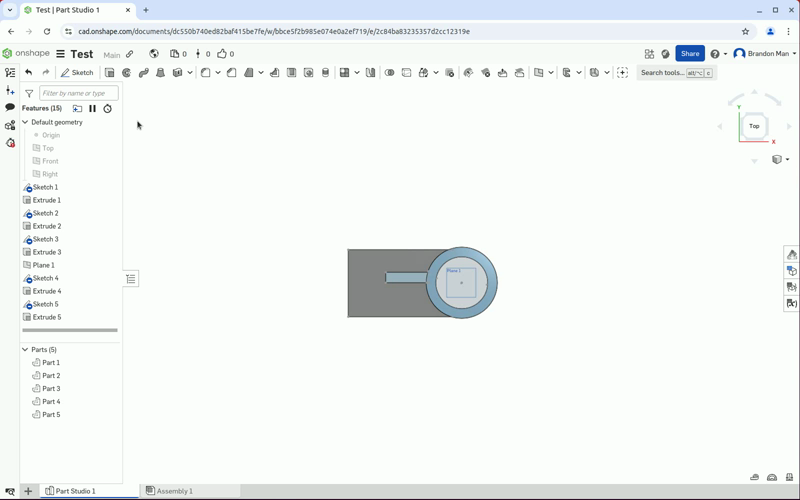
key(up, 3)
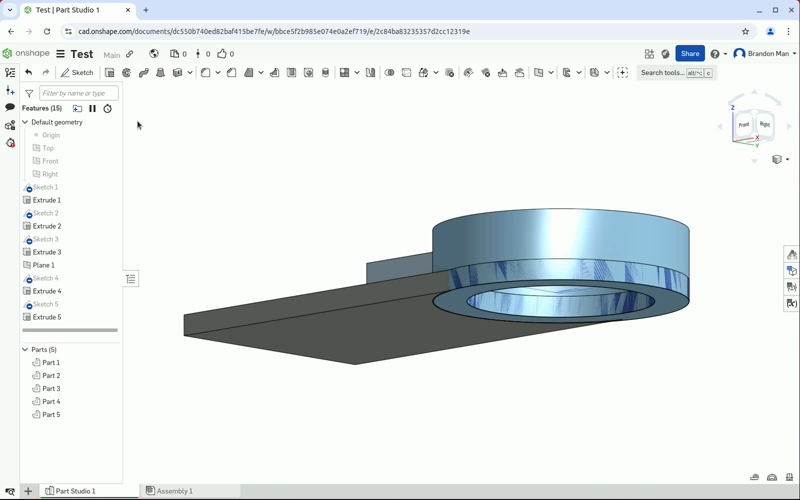
key(left, 3)
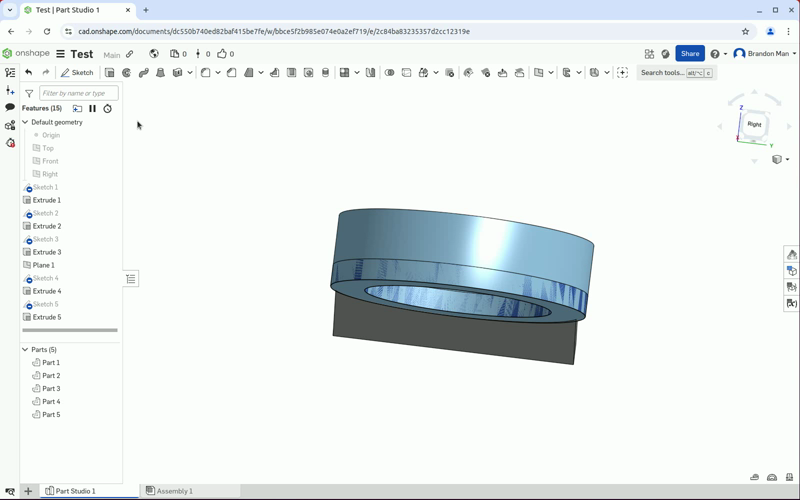
key(right, 3)
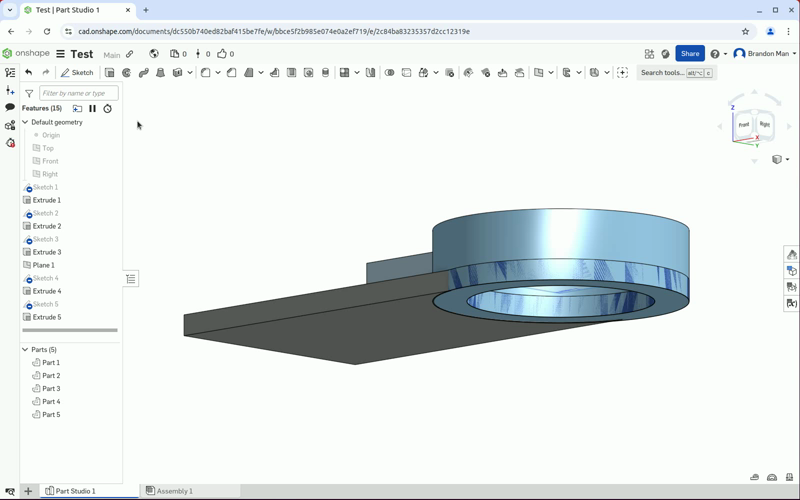
key(down, 3)
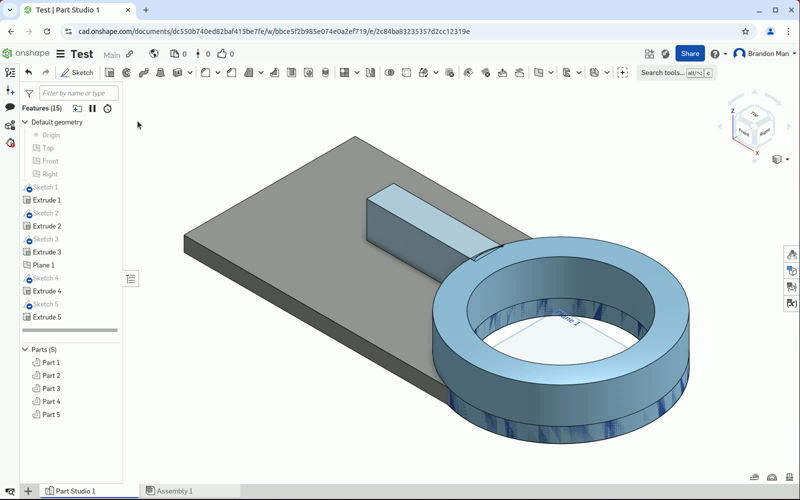
mouse_move(73, 189)
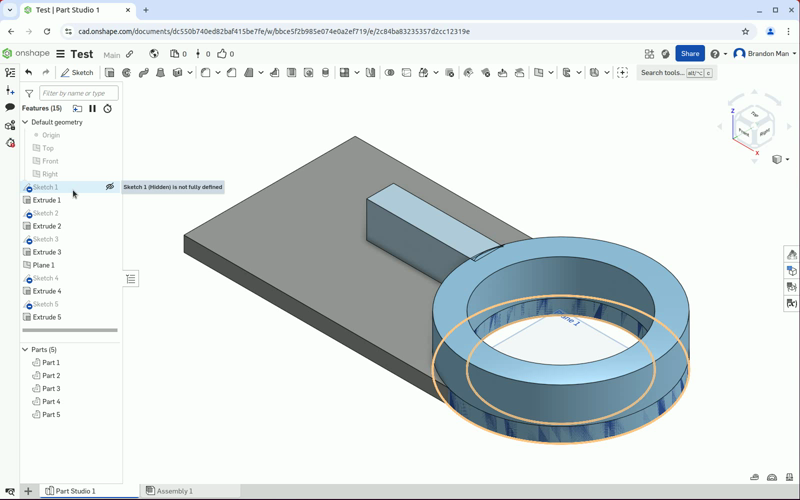
click(73, 189)